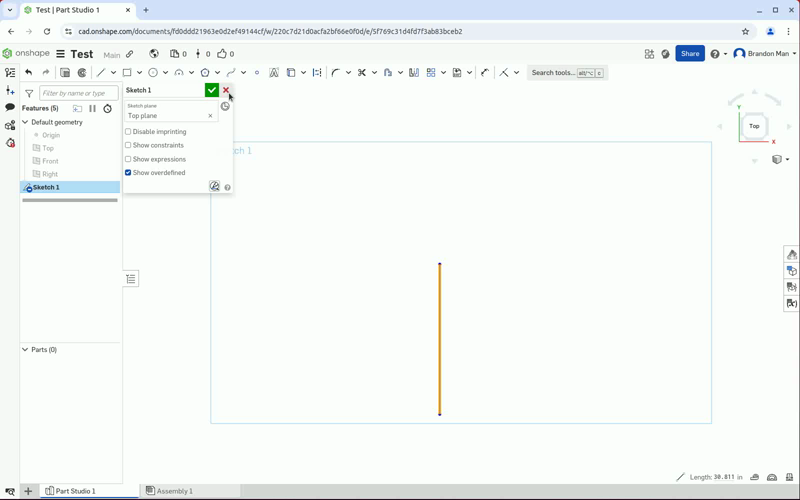
key(shift+h)
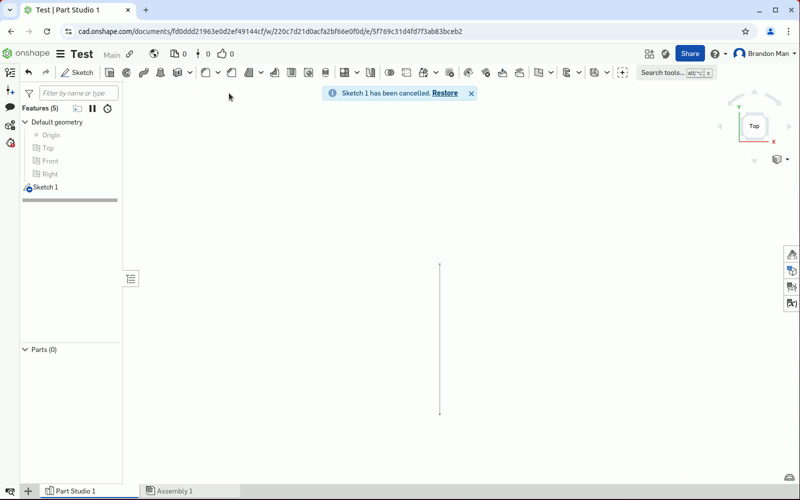
key(shift+s)
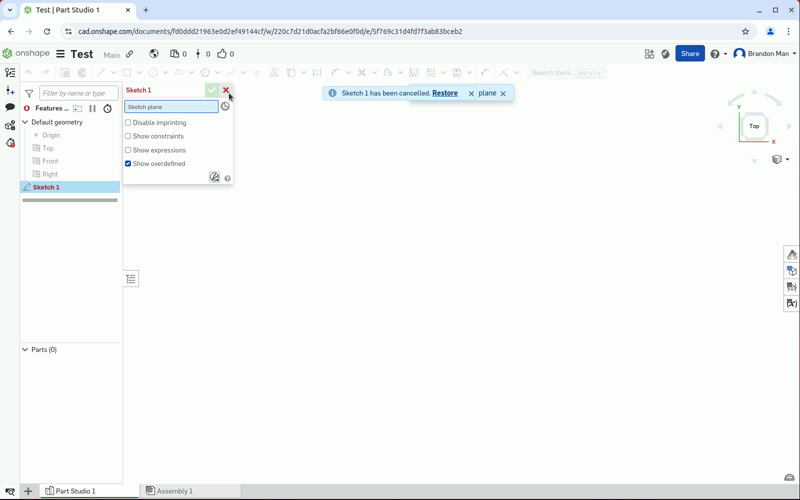
mouse_move(73, 150)
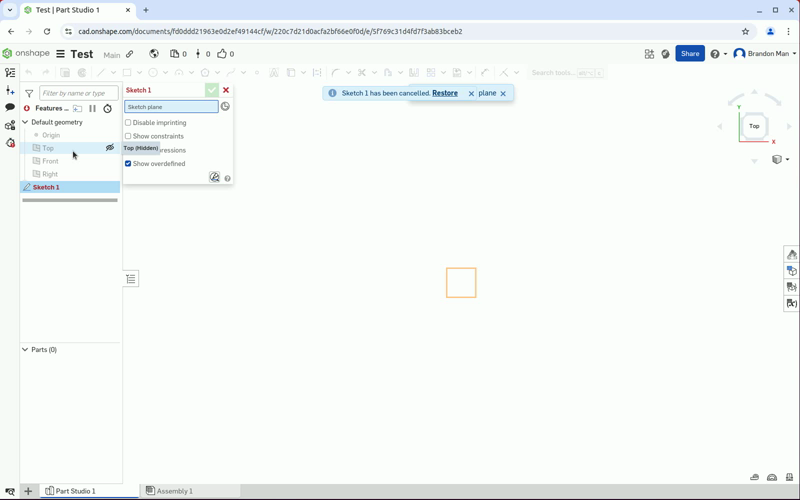
click(73, 150)
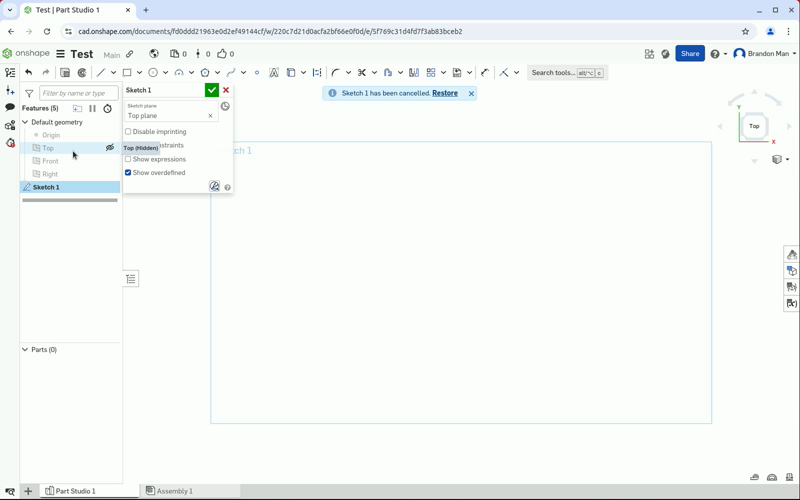
mouse_move(73, 352)
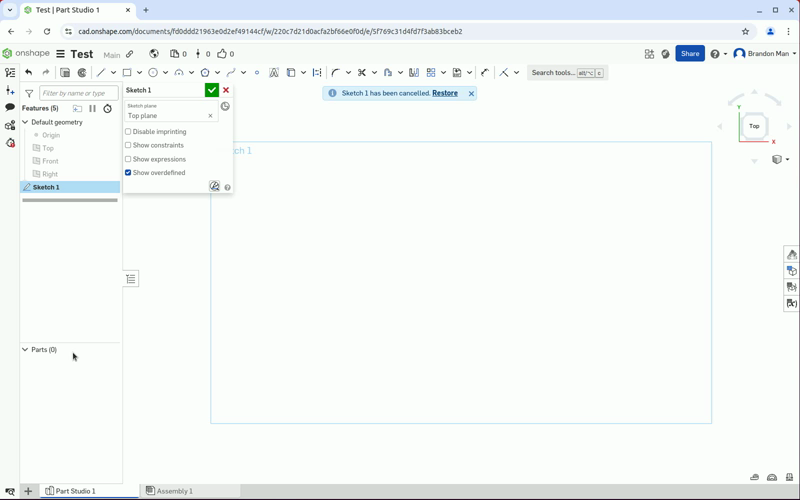
key(y)
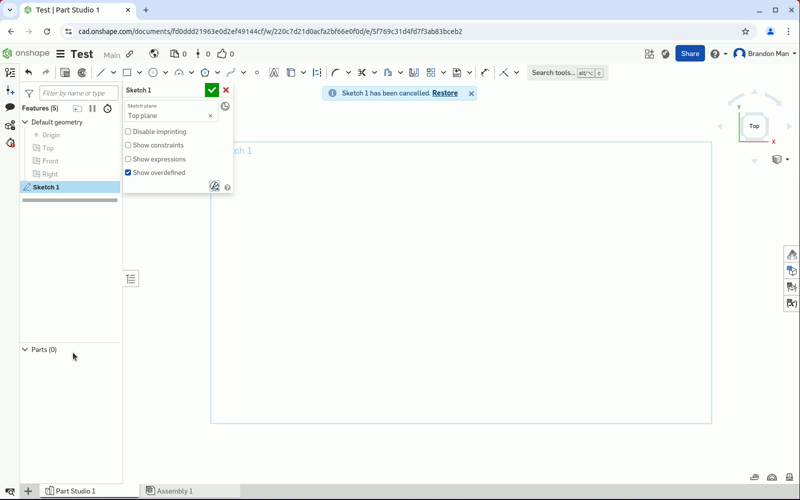
key(l)
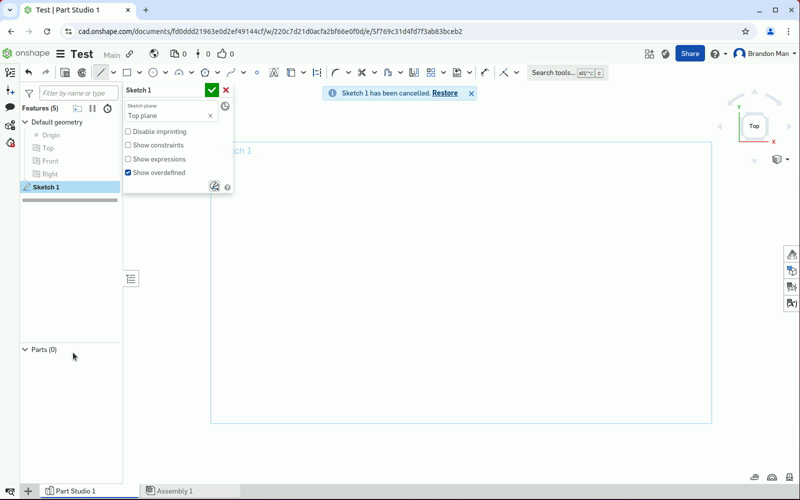
key_down(shift)
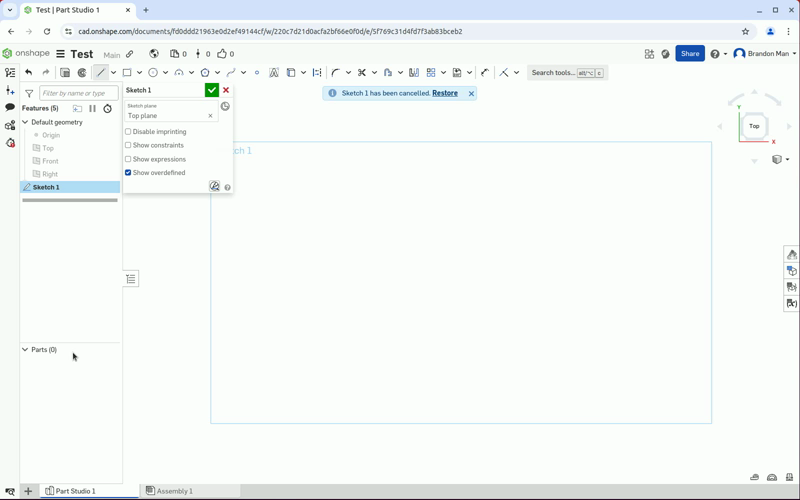
mouse_move(348, 386)
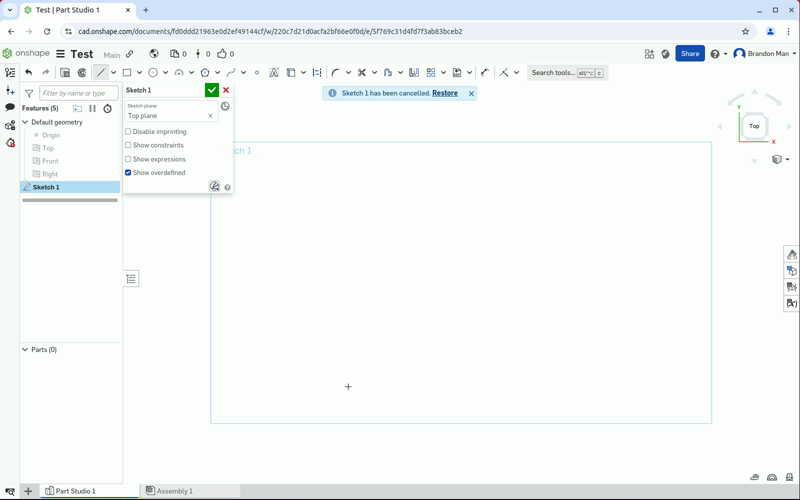
click(348, 386)
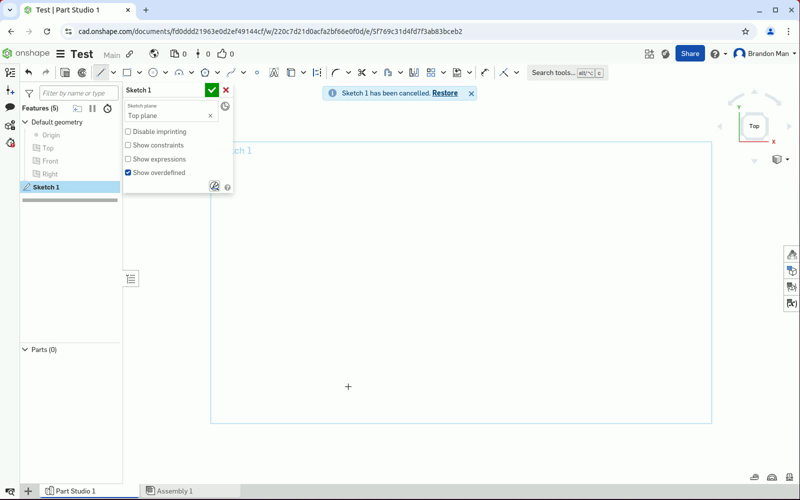
key_up(shift)
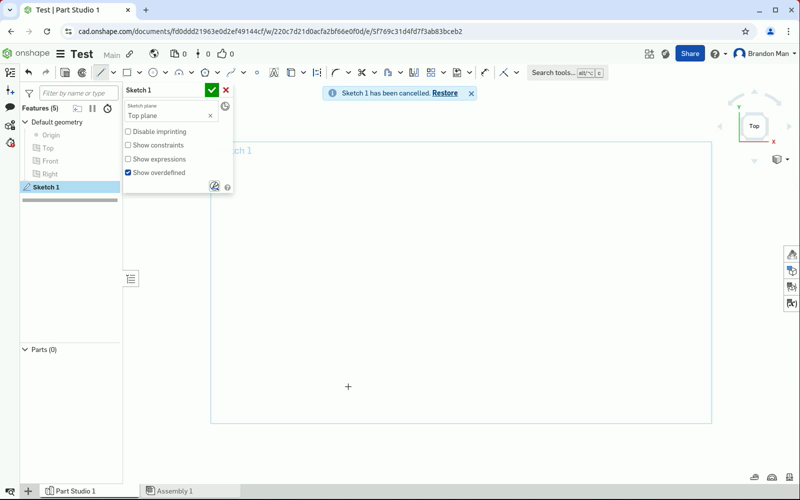
key_down(shift)
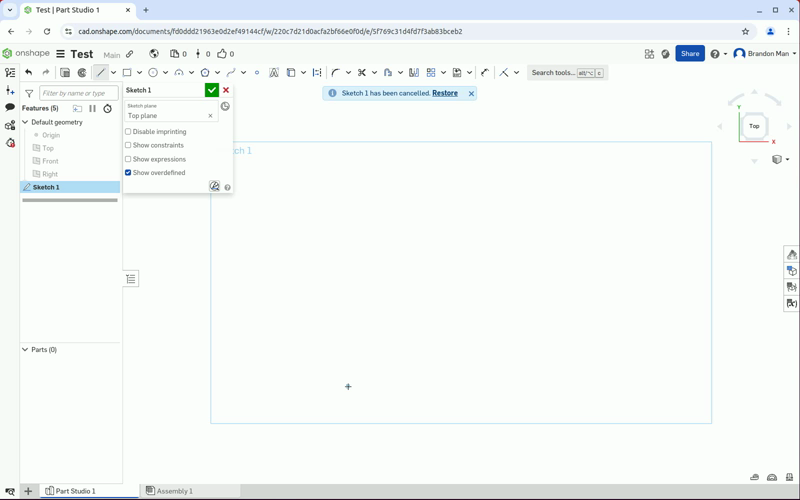
mouse_move(572, 386)
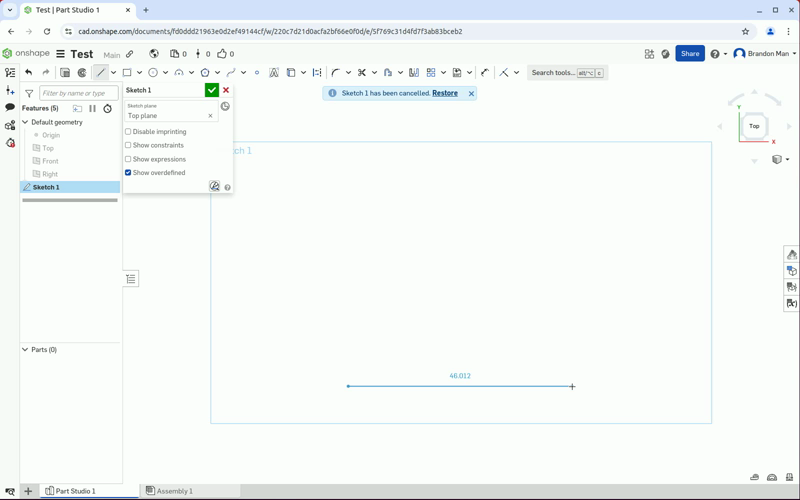
click(572, 386)
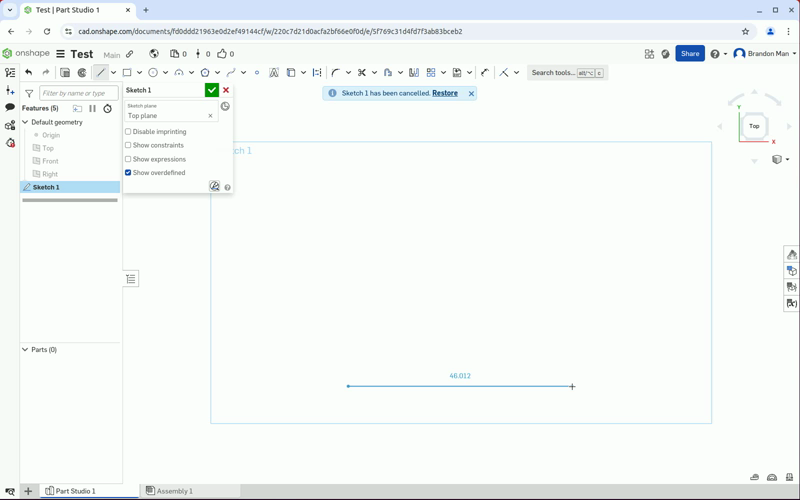
key_up(shift)
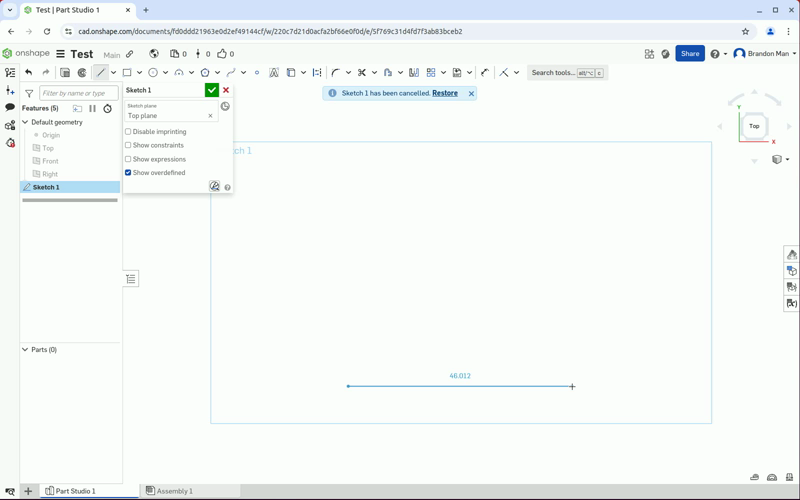
key_down(shift)
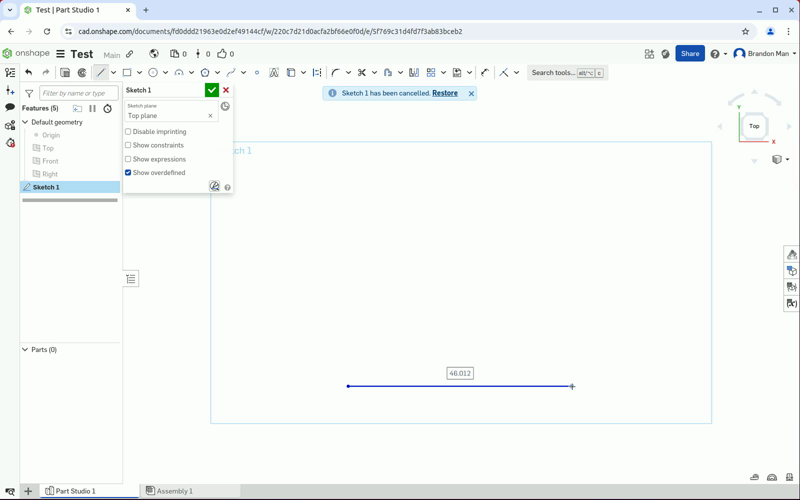
mouse_move(572, 181)
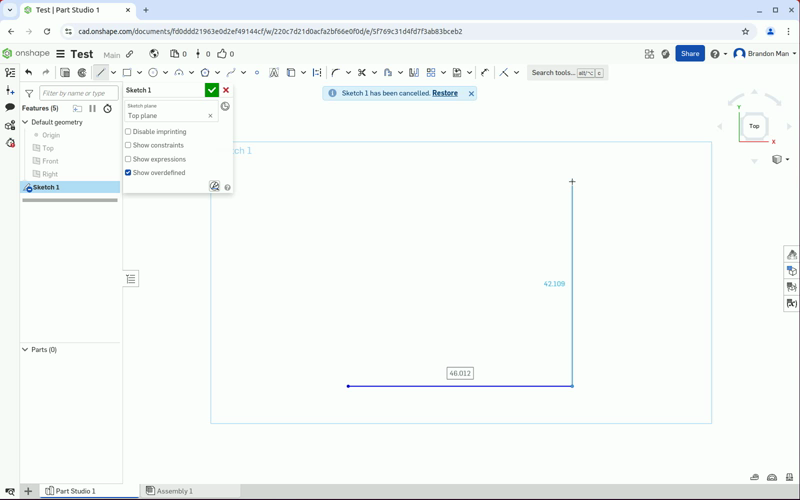
click(572, 181)
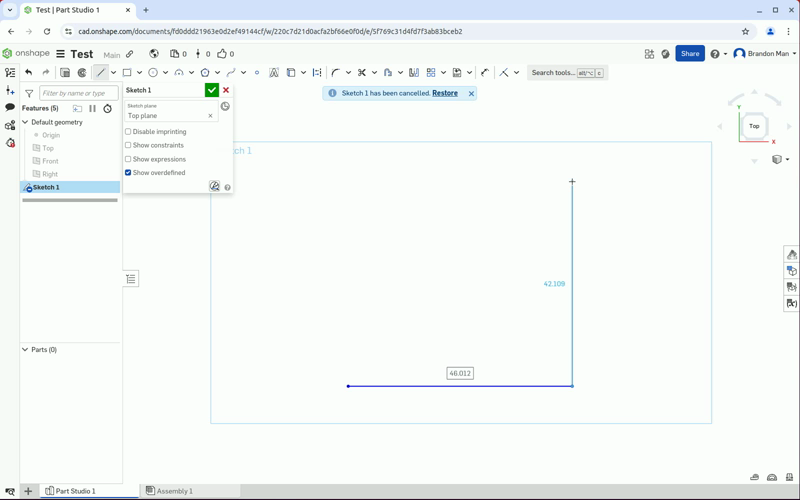
key_up(shift)
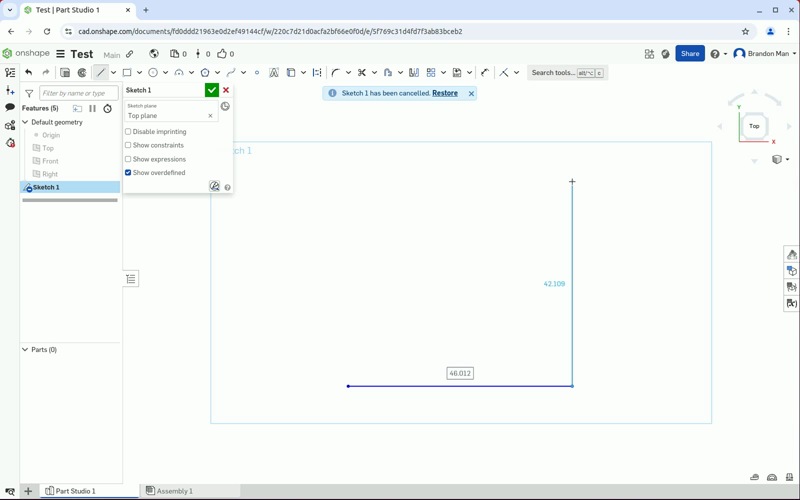
key_down(shift)
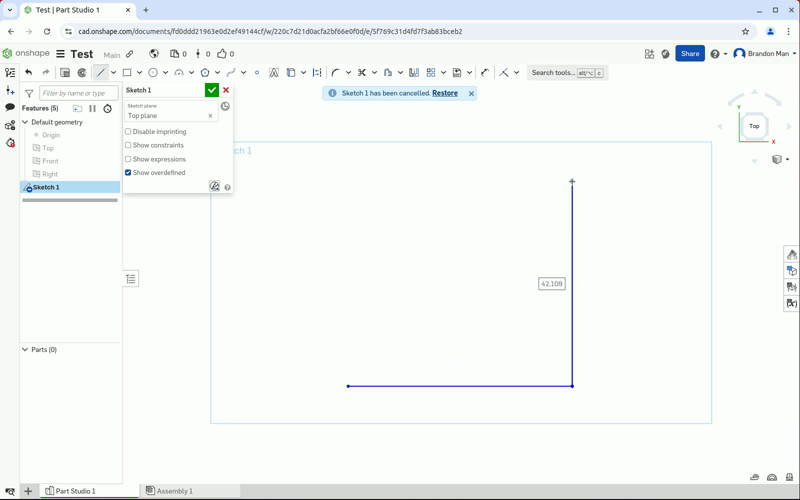
mouse_move(348, 181)
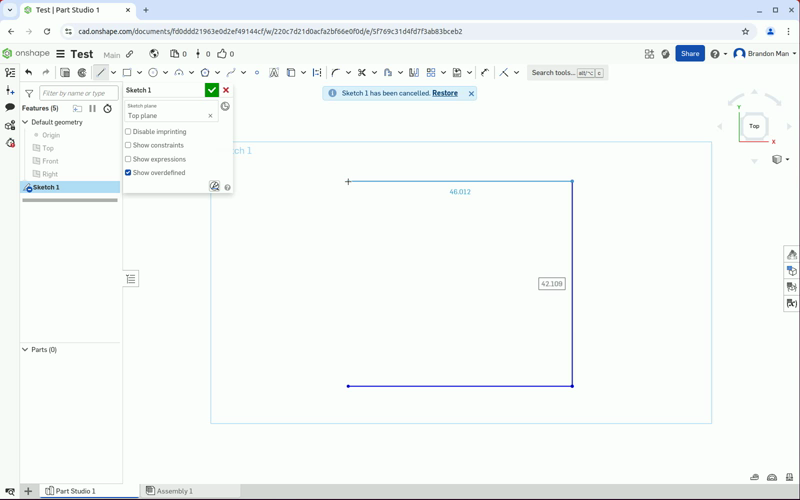
click(348, 181)
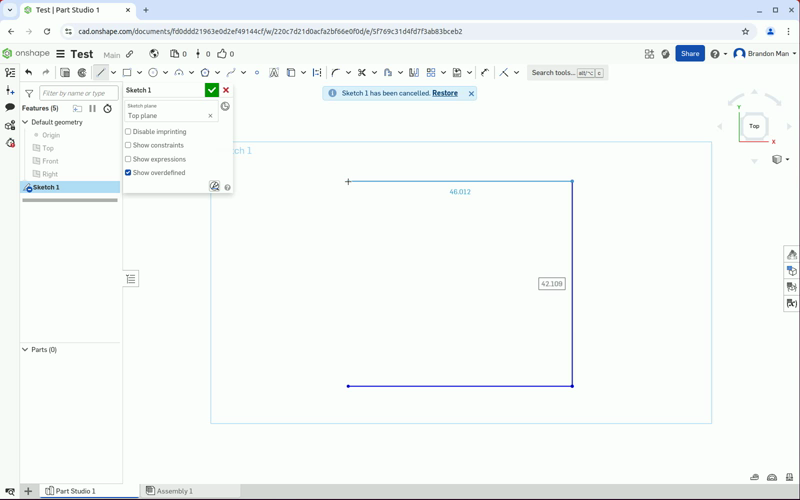
key_up(shift)
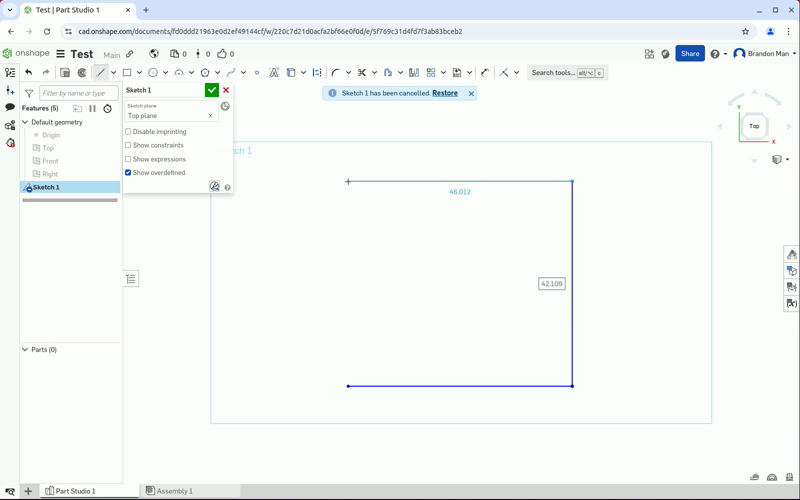
key_down(shift)
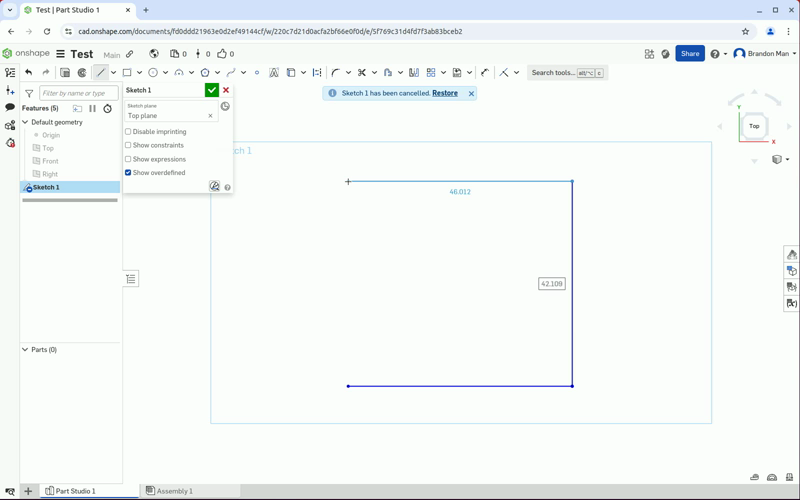
mouse_move(348, 386)
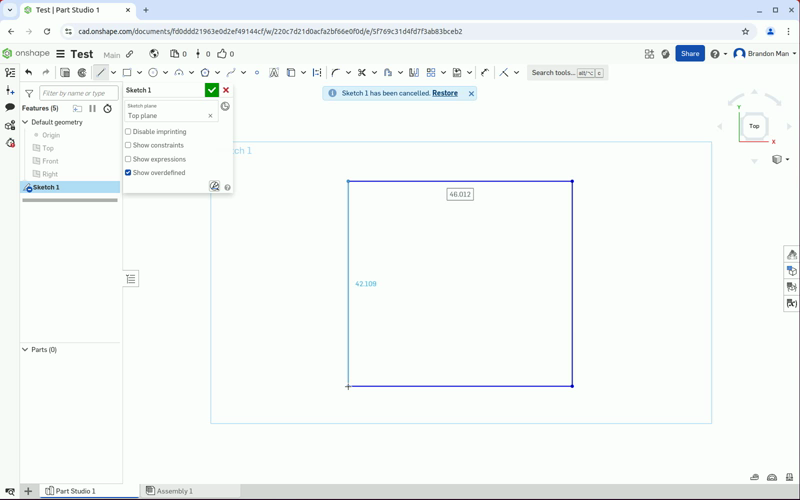
key_up(shift)
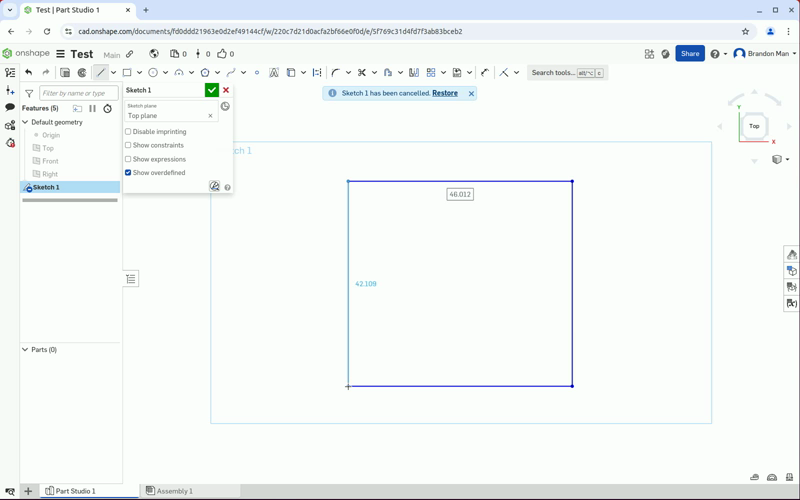
click(348, 386)
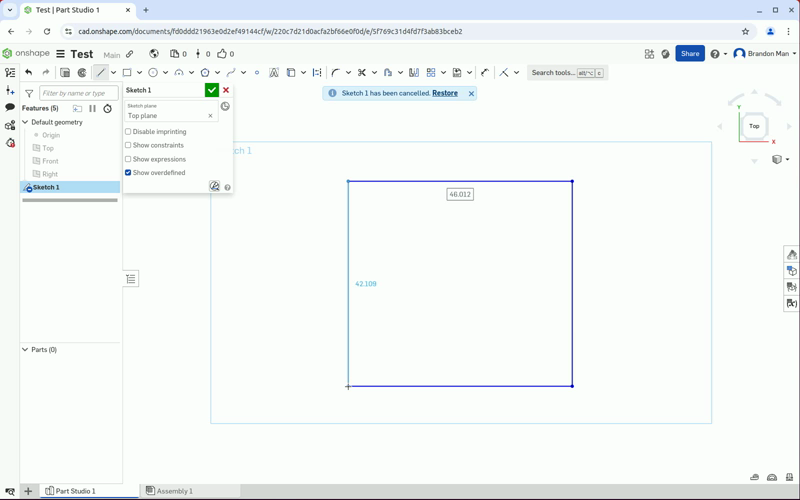
key(esc)
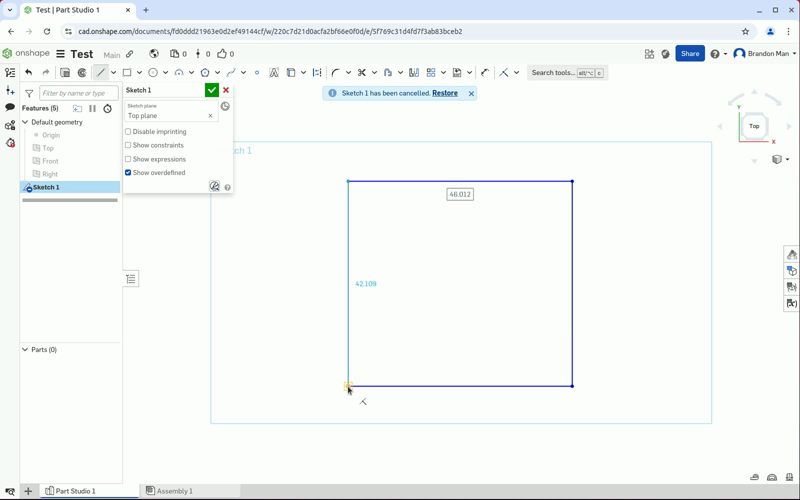
mouse_move(389, 225)
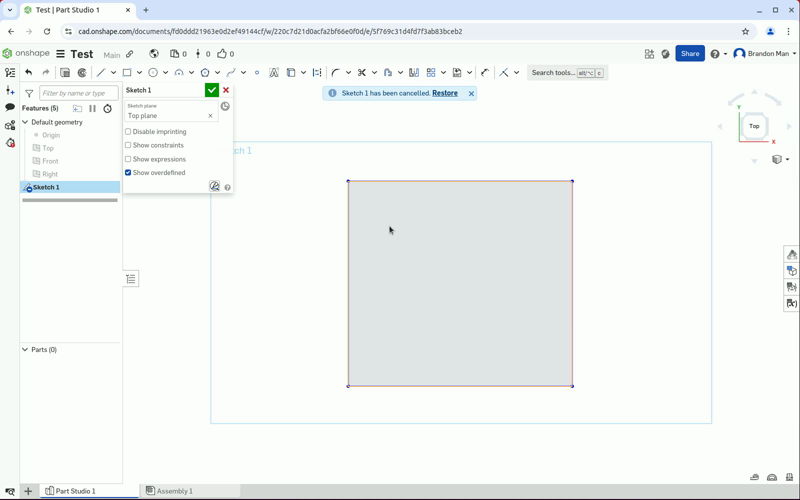
click(389, 225)
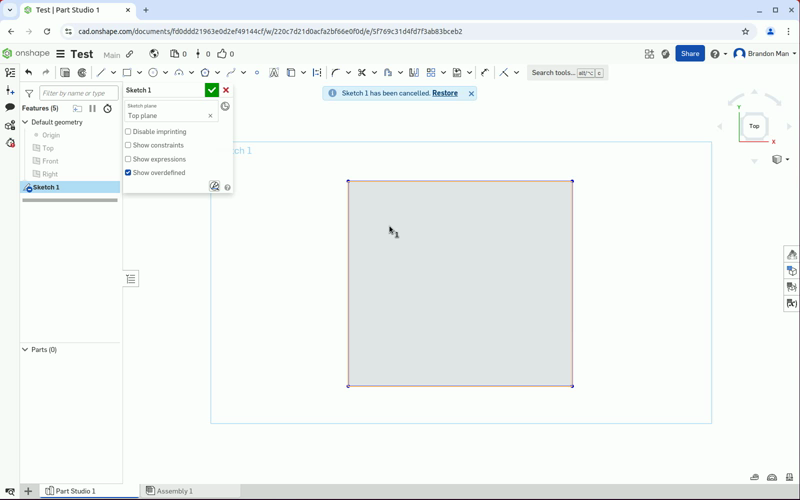
mouse_move(73, 352)
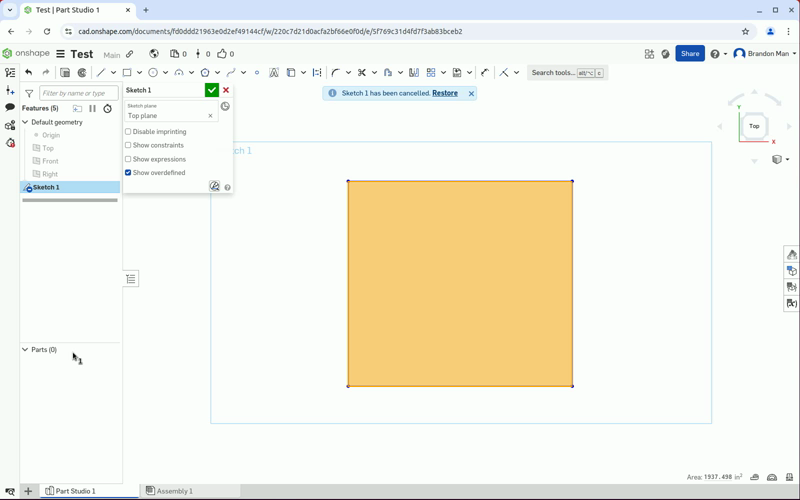
key(shift+y)
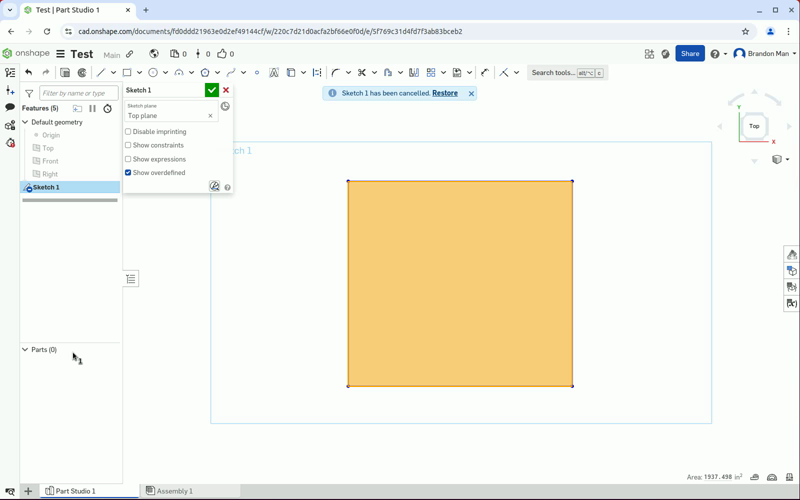
key(shift+e)
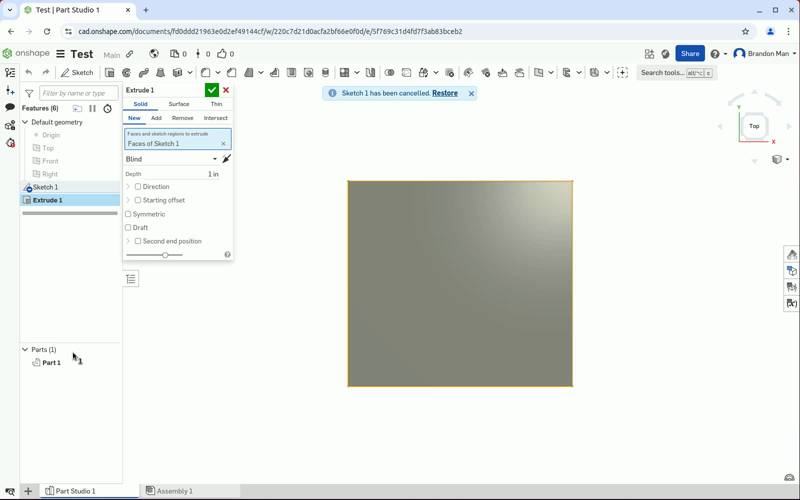
mouse_move(143, 106)
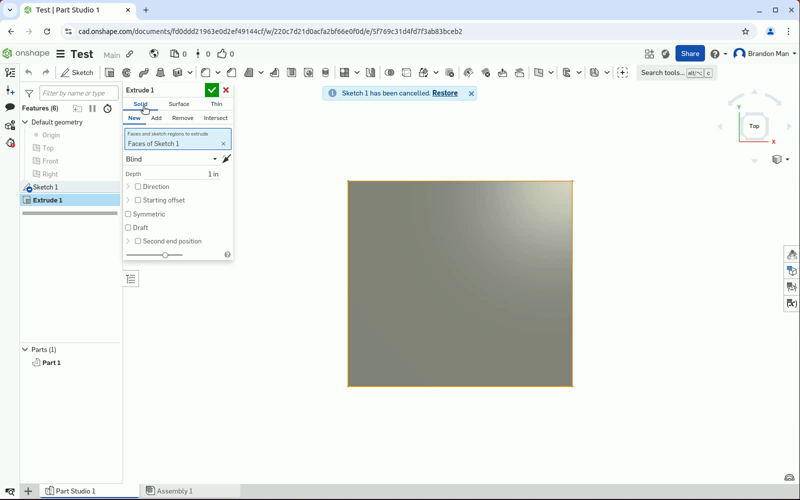
click(143, 106)
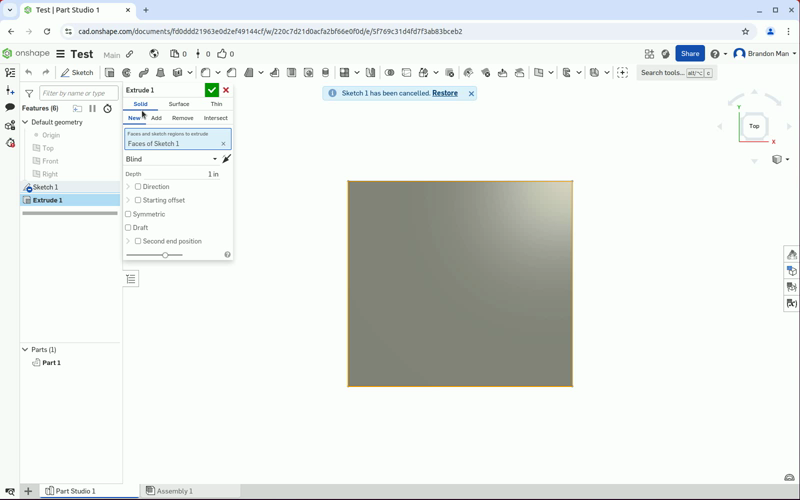
mouse_move(137, 120)
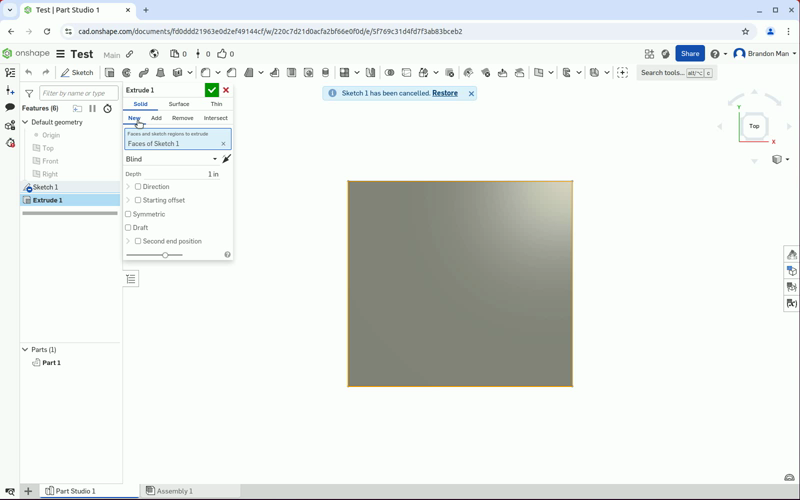
click(137, 120)
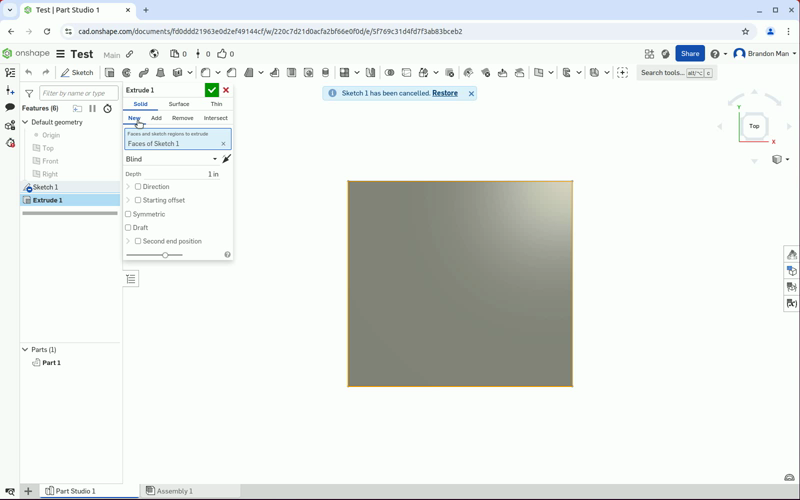
key(tab, 4)
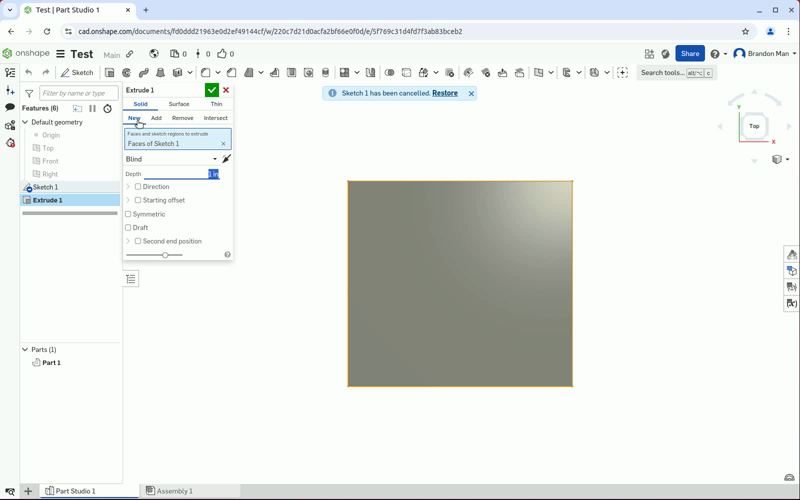
text(1.926)
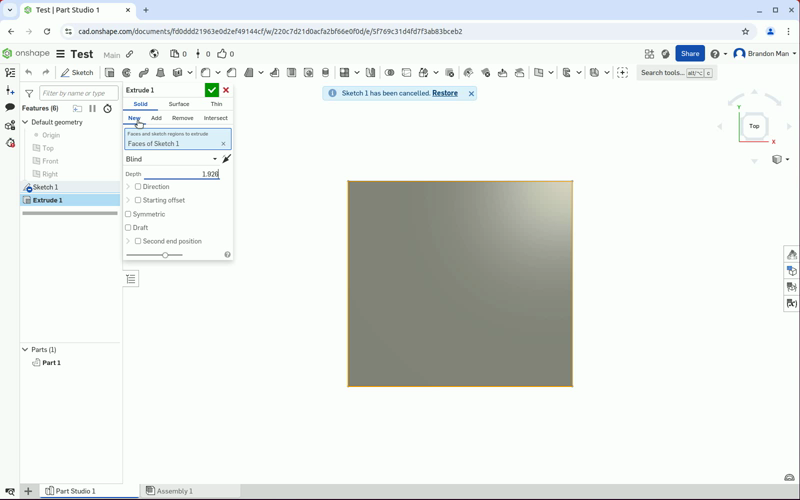
key(enter)
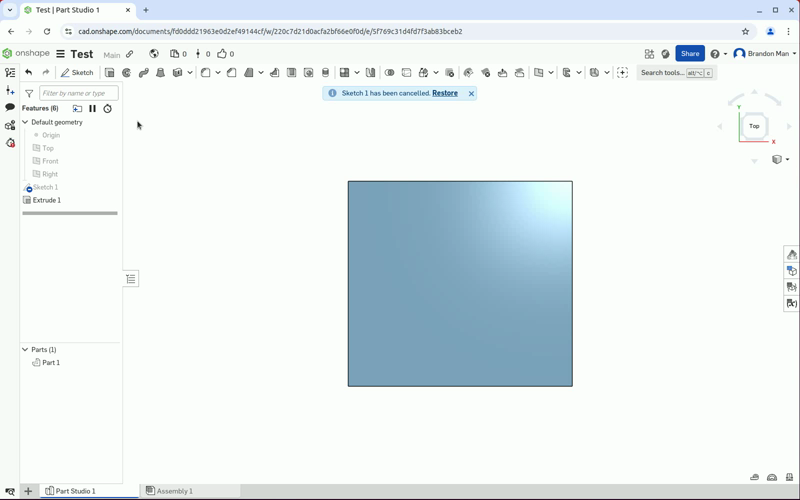
key(shift+h)
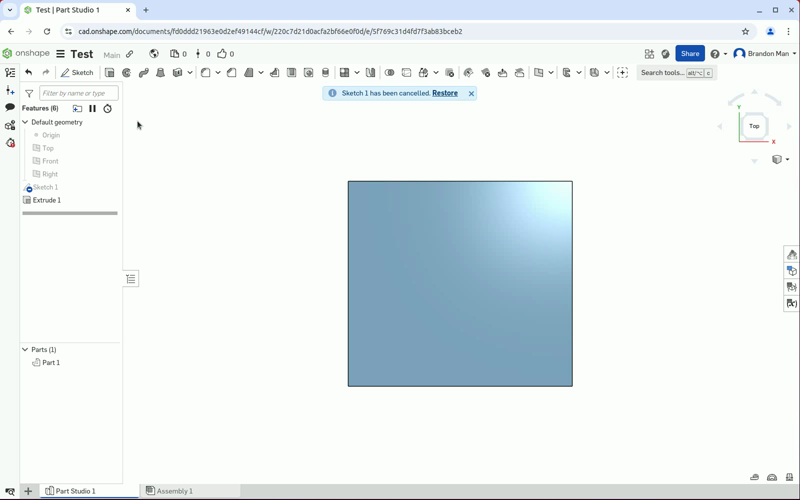
key(shift+h)
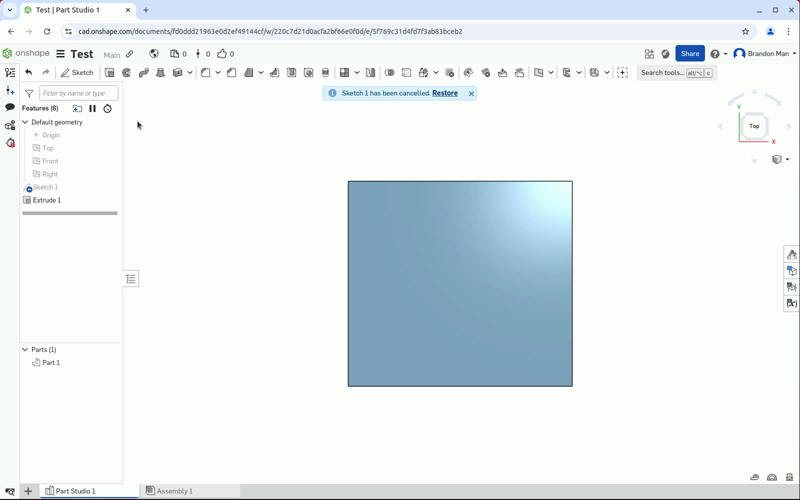
mouse_move(73, 189)
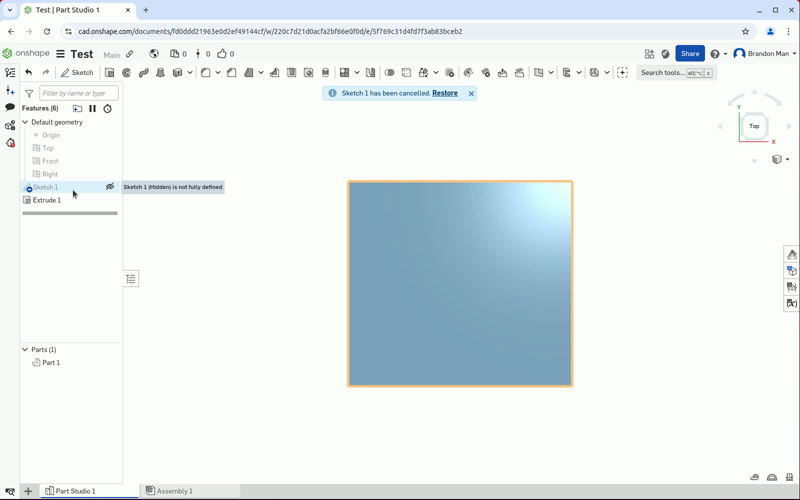
click(73, 189)
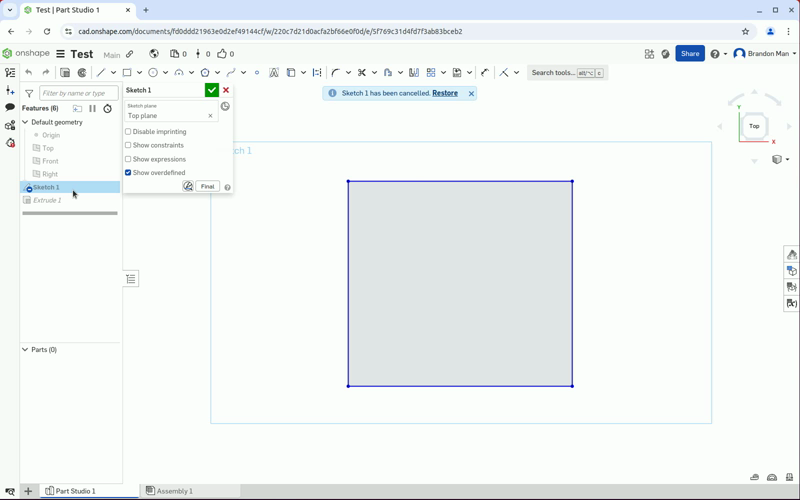
mouse_move(229, 92)
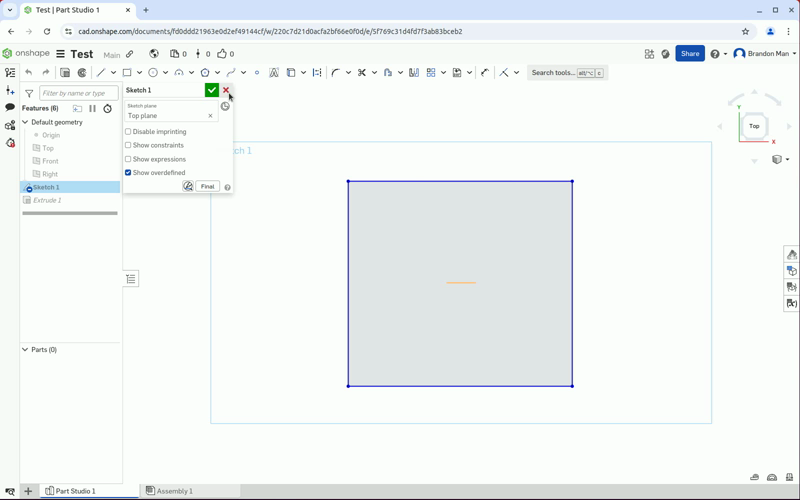
click(229, 92)
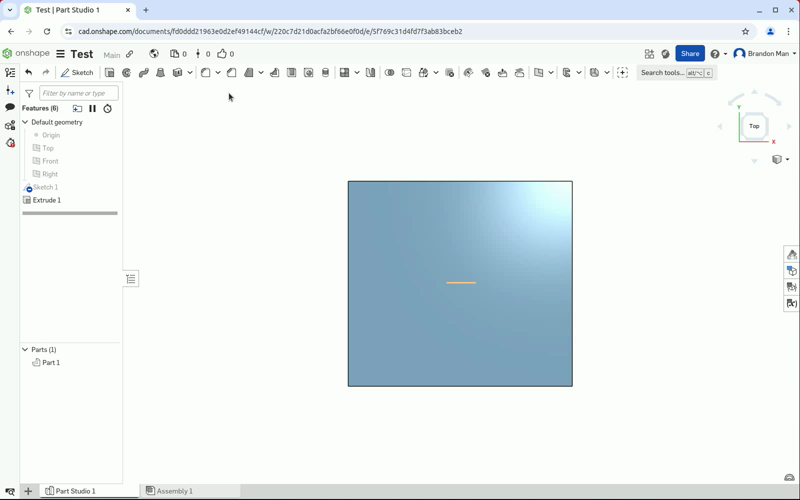
mouse_move(541, 75)
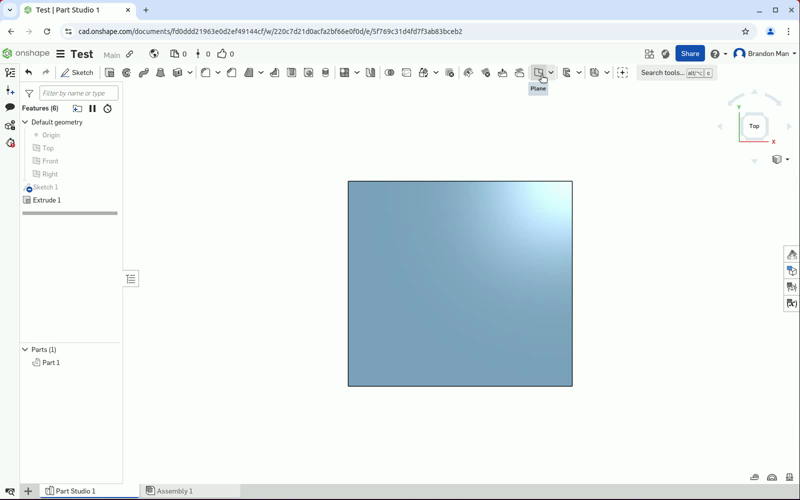
click(541, 75)
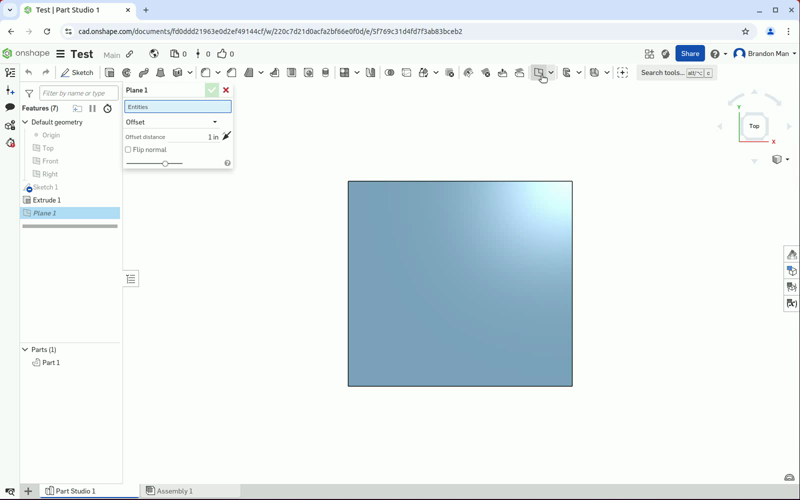
mouse_move(73, 150)
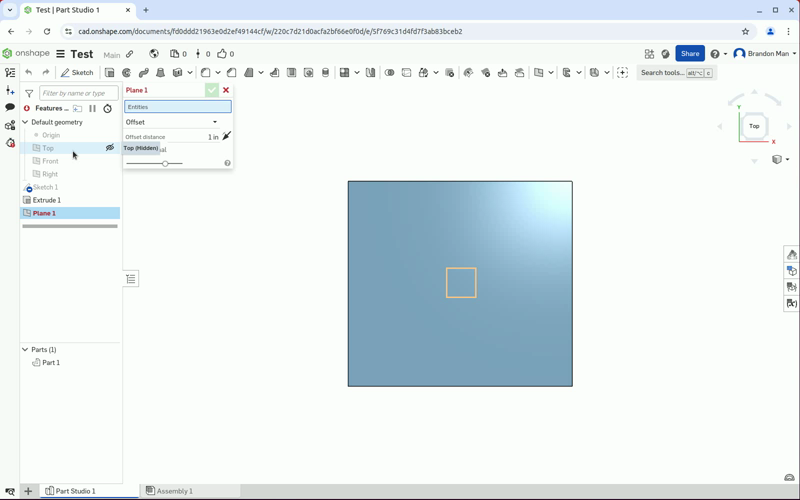
click(73, 150)
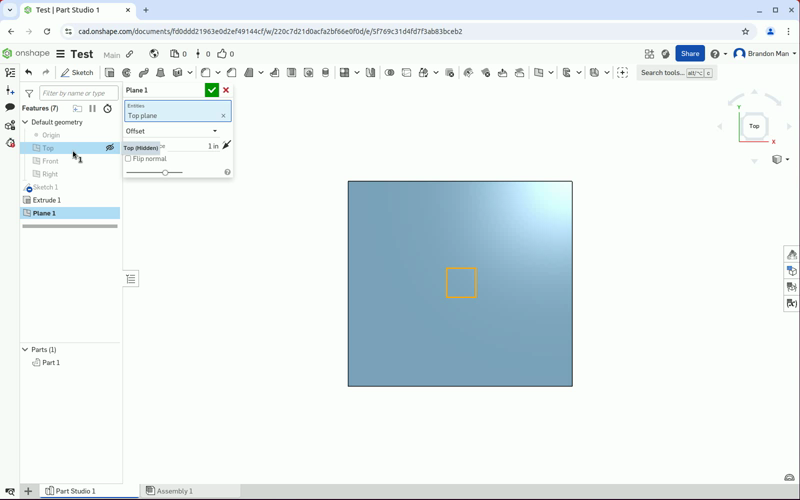
key(tab, 2)
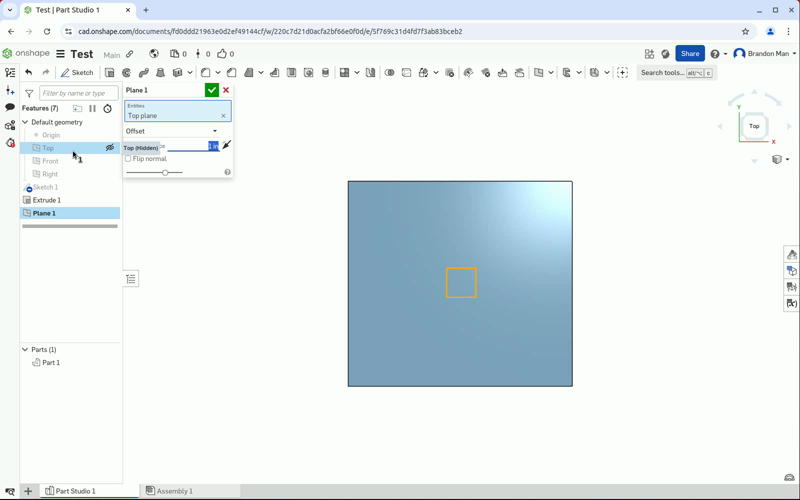
text(1.91)
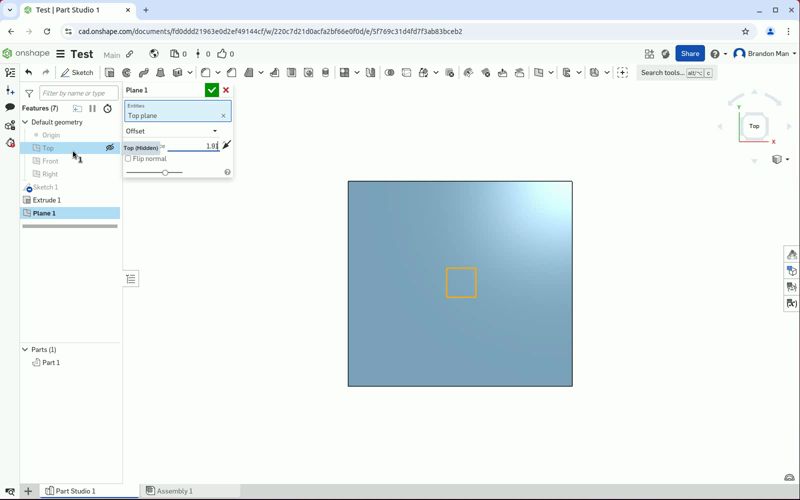
key(enter, 2)
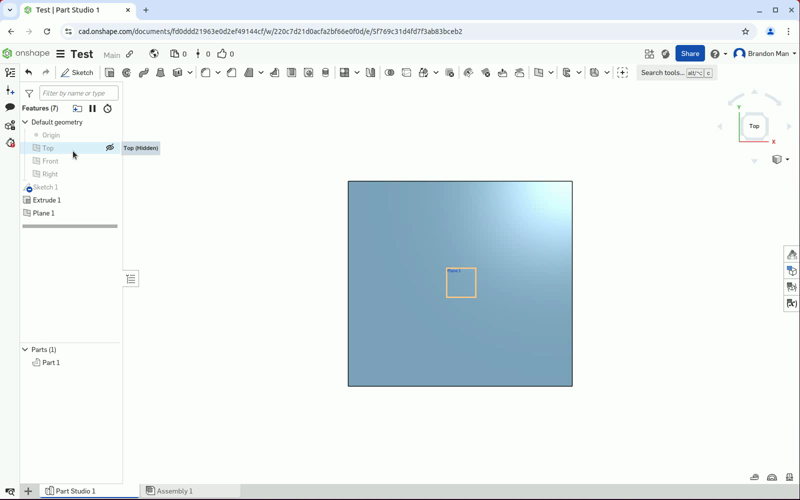
key(shift+s)
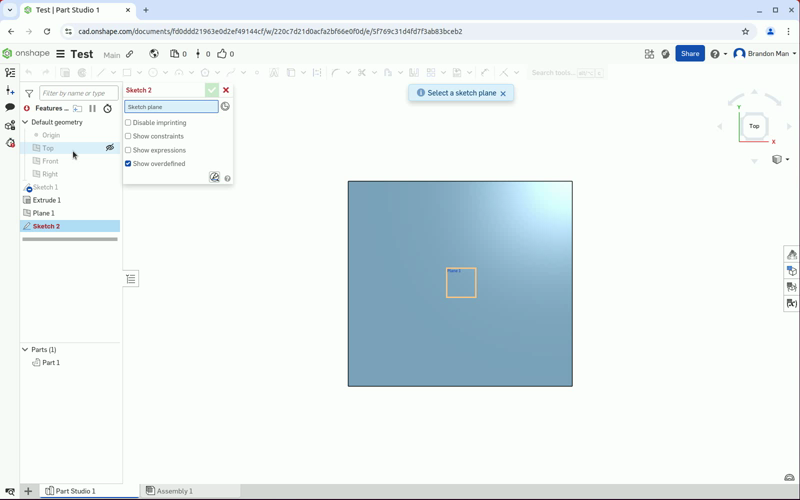
mouse_move(73, 215)
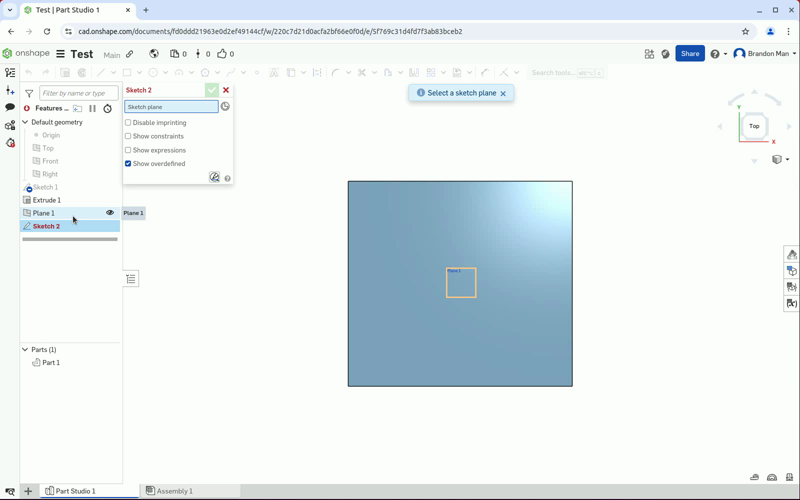
click(73, 215)
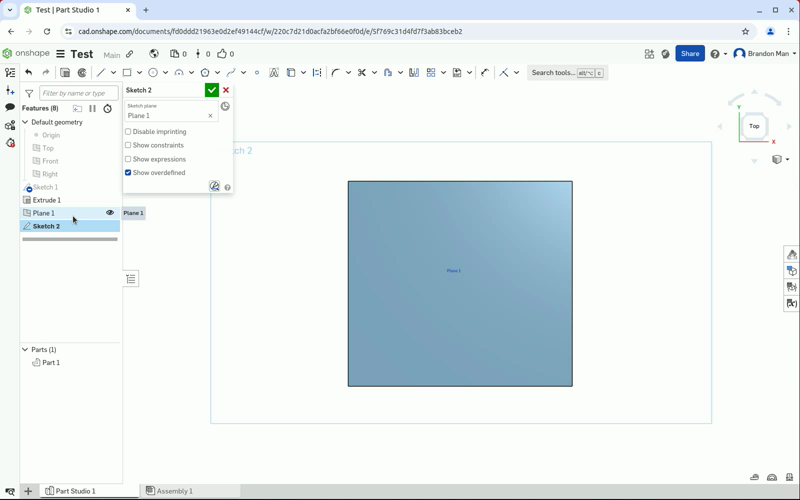
mouse_move(73, 352)
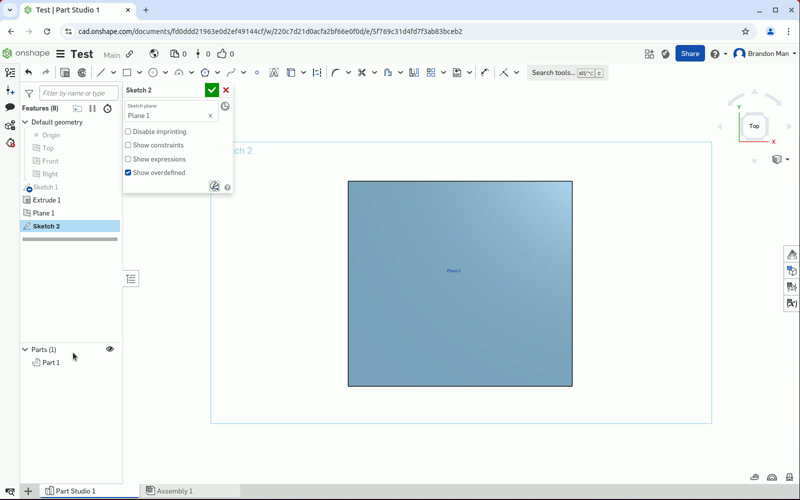
key(y)
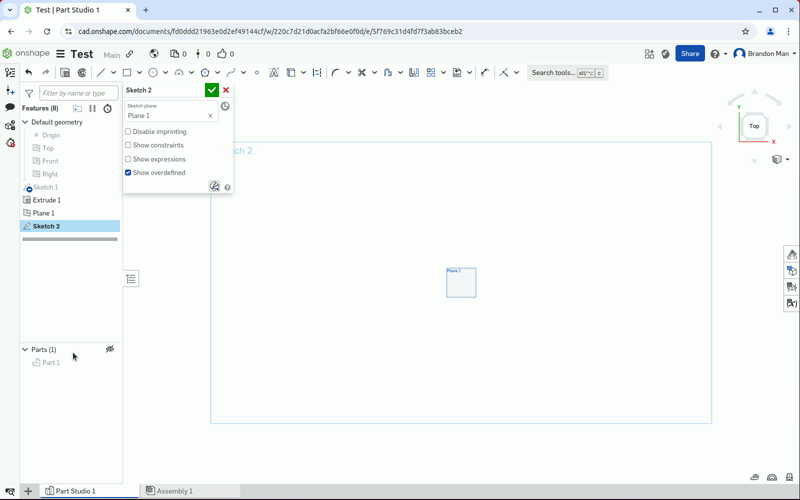
key(l)
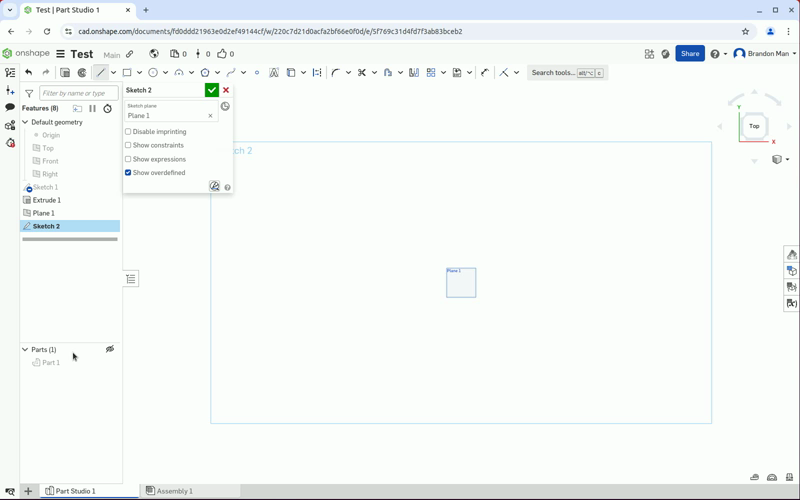
key_down(shift)
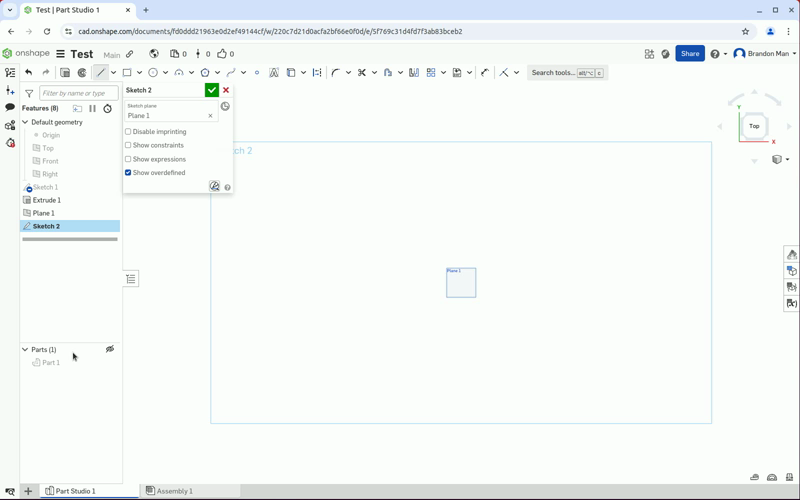
mouse_move(405, 308)
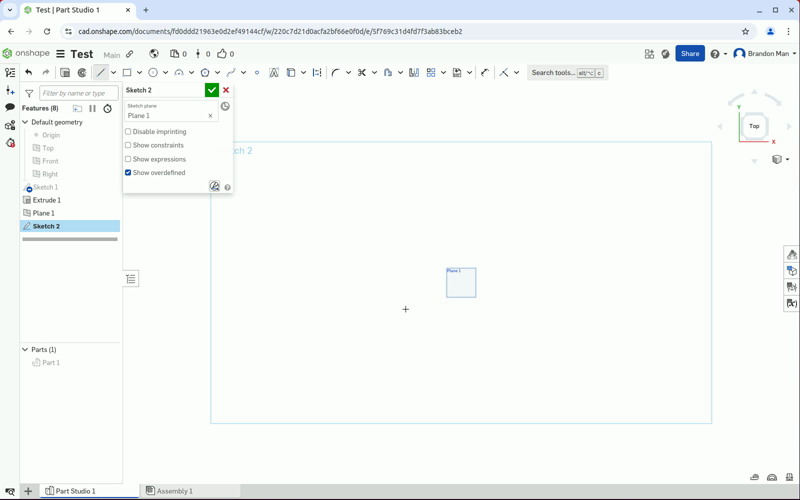
click(405, 308)
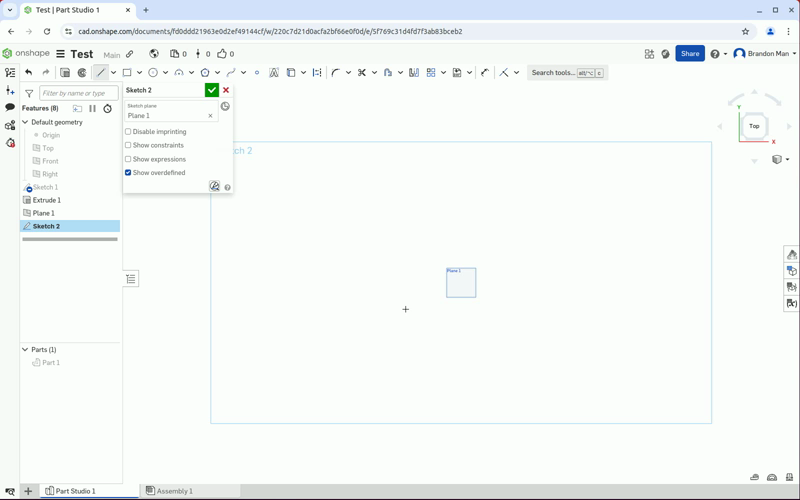
key_up(shift)
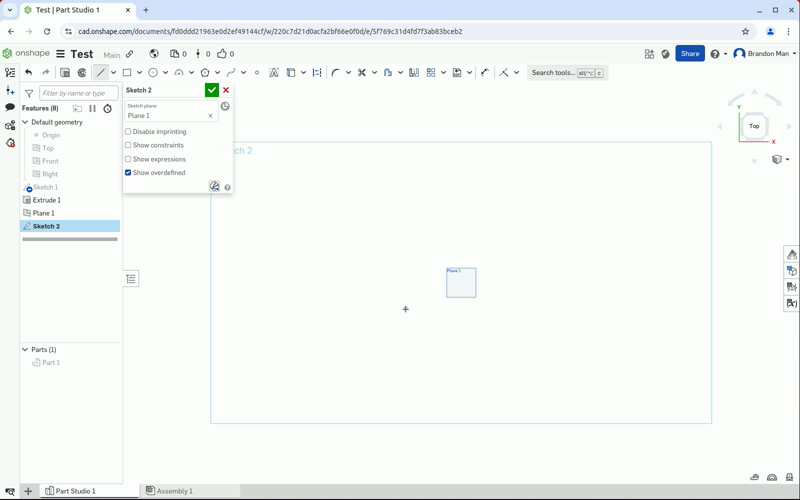
key_down(shift)
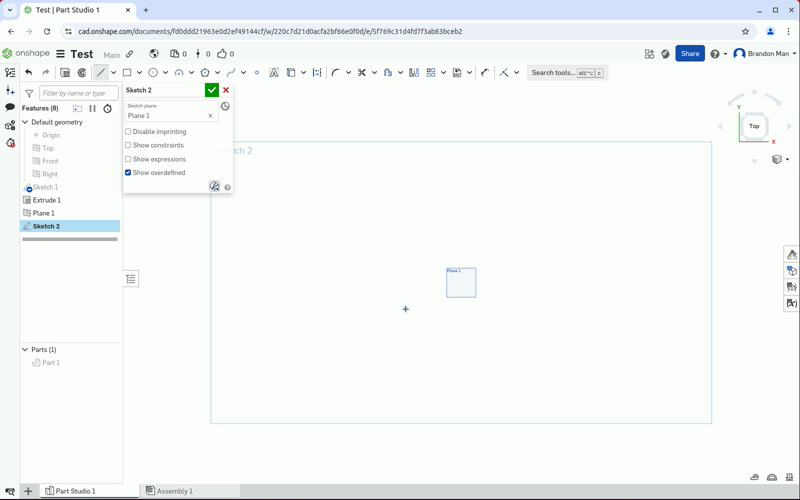
mouse_move(508, 308)
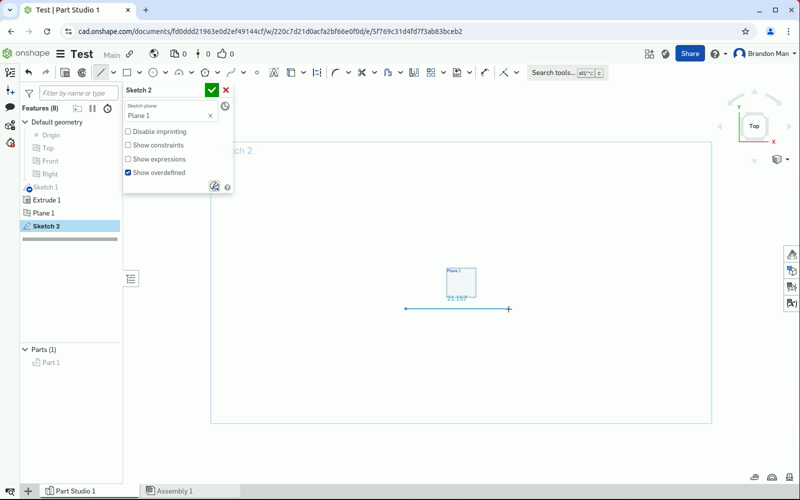
click(508, 308)
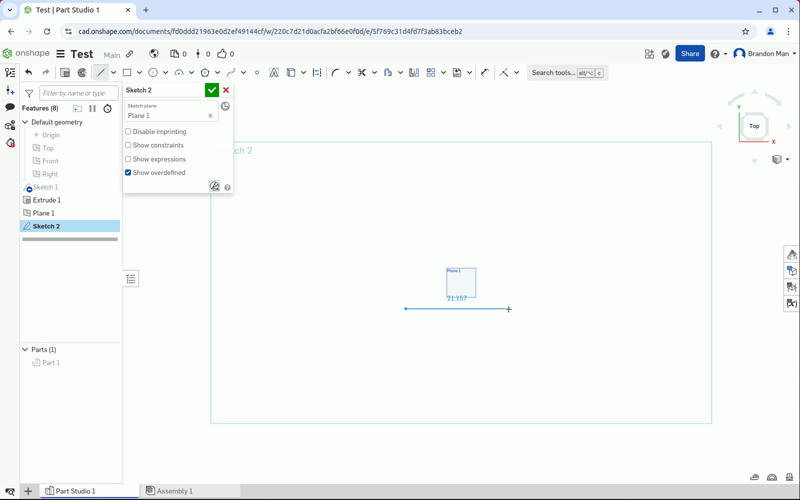
key_up(shift)
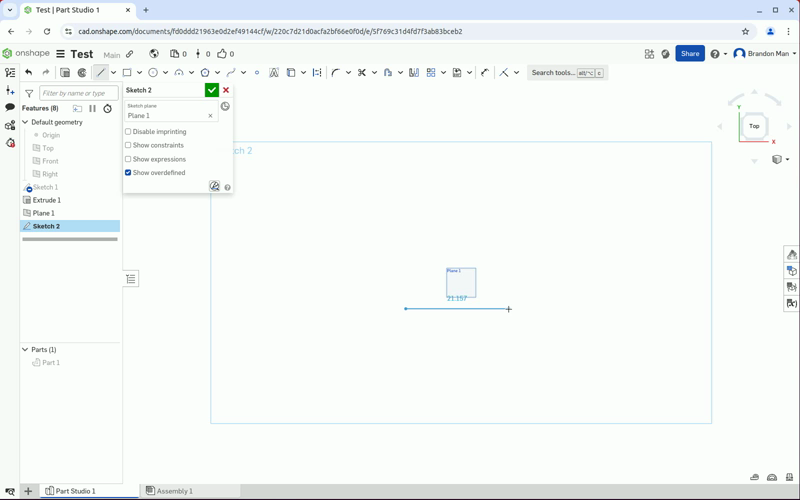
key_down(shift)
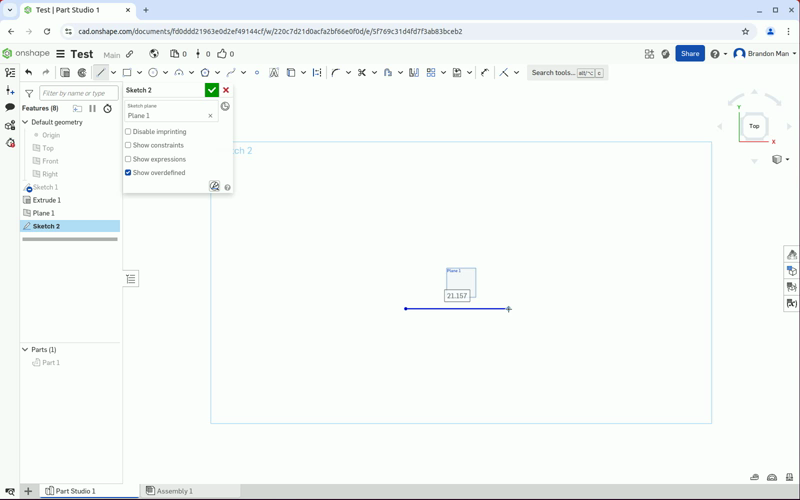
mouse_move(508, 180)
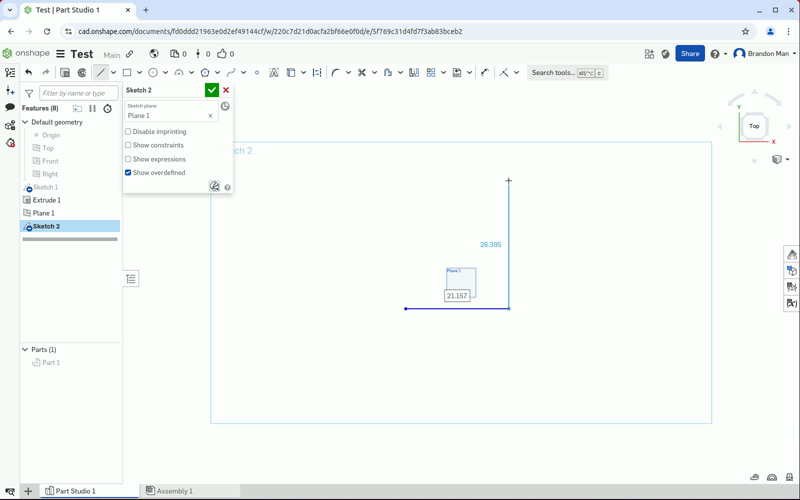
click(508, 180)
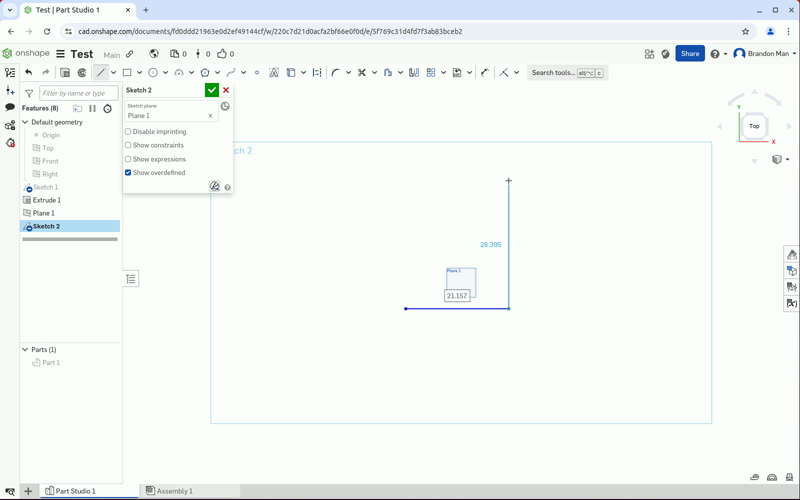
key_up(shift)
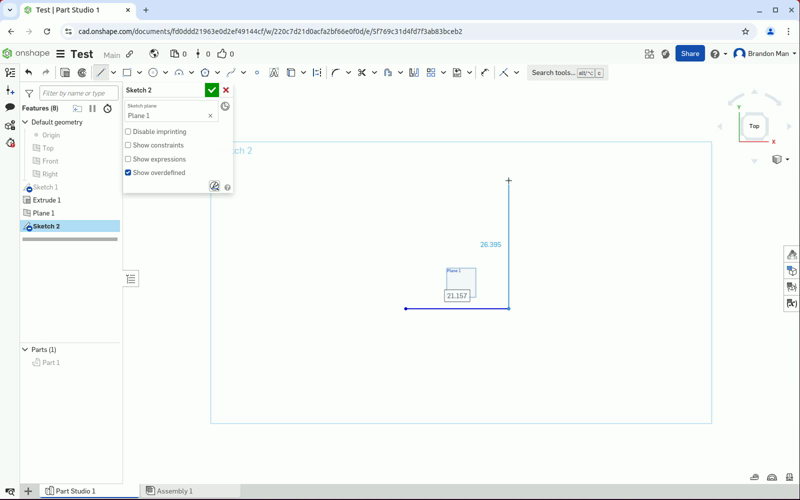
key_down(shift)
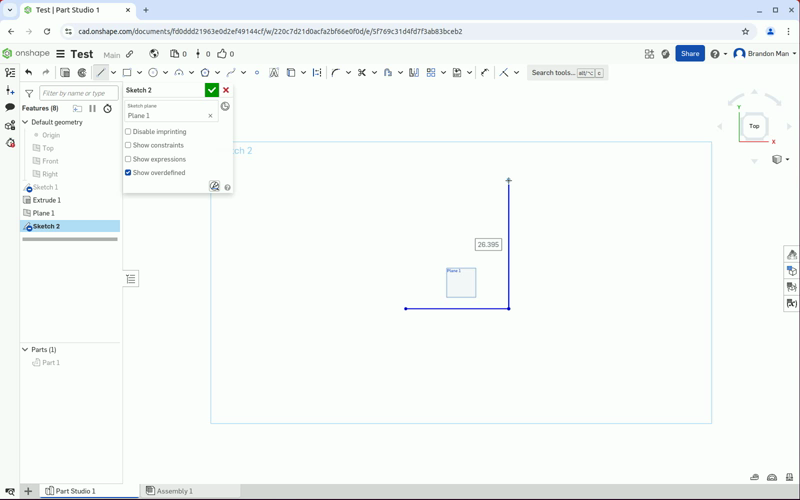
mouse_move(405, 180)
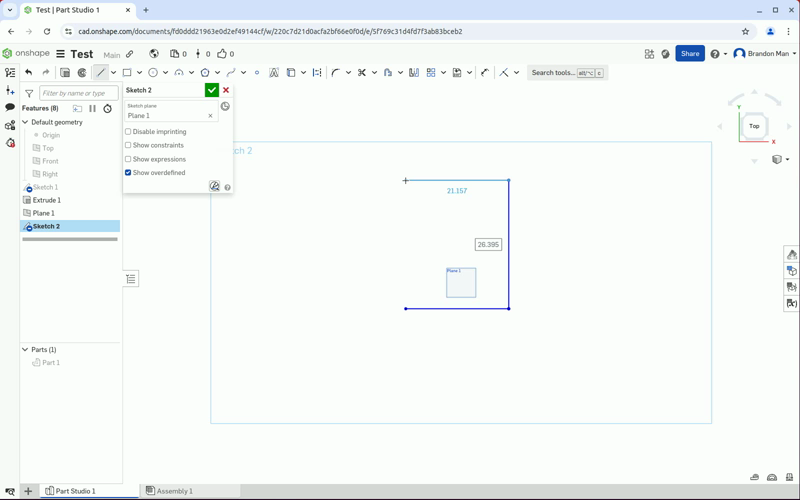
click(405, 180)
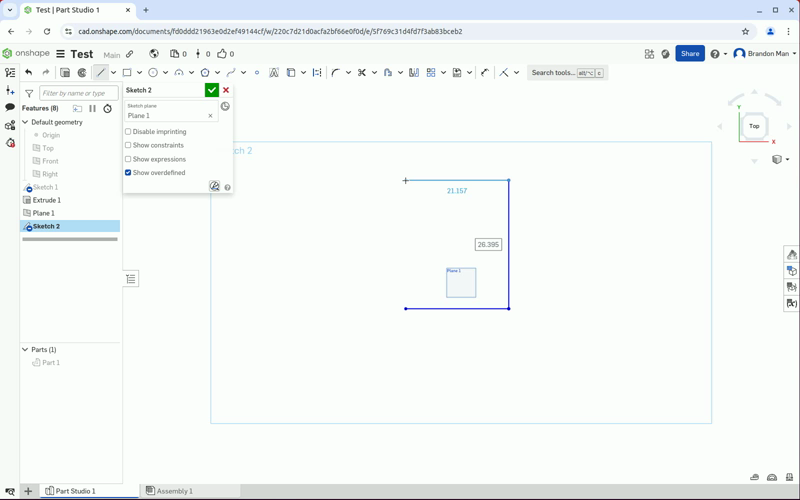
key_up(shift)
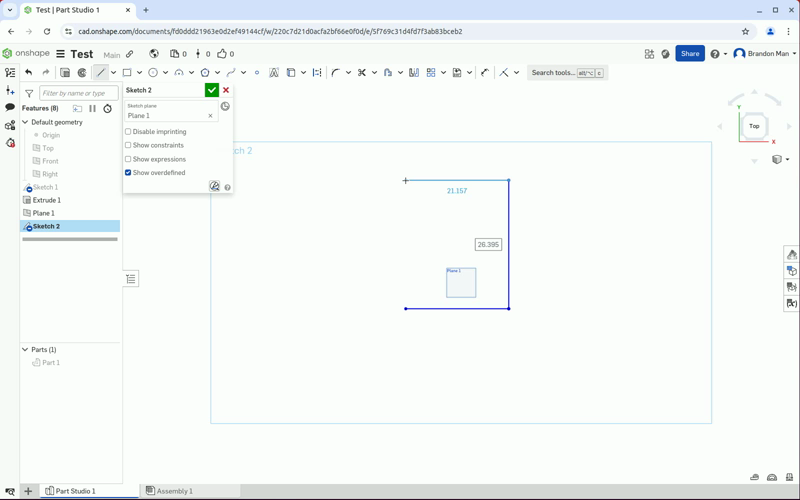
key_down(shift)
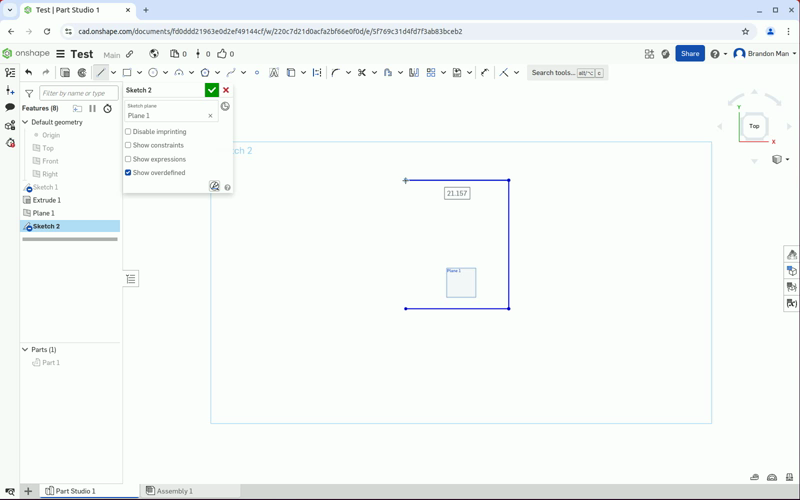
mouse_move(405, 308)
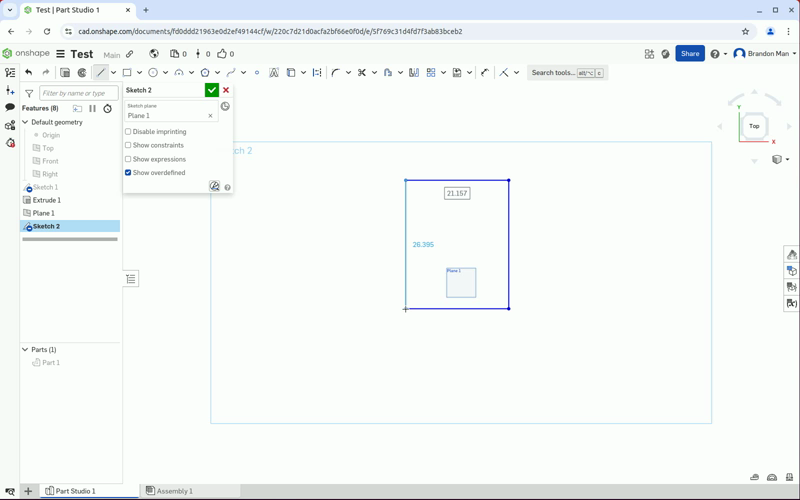
key_up(shift)
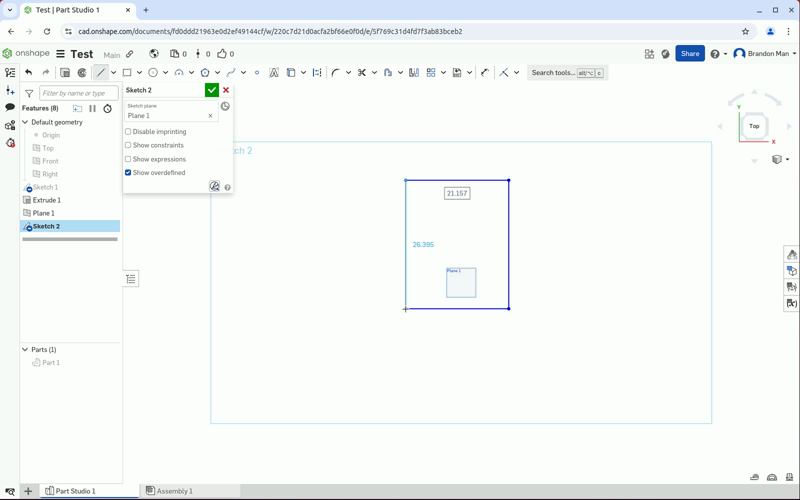
click(405, 308)
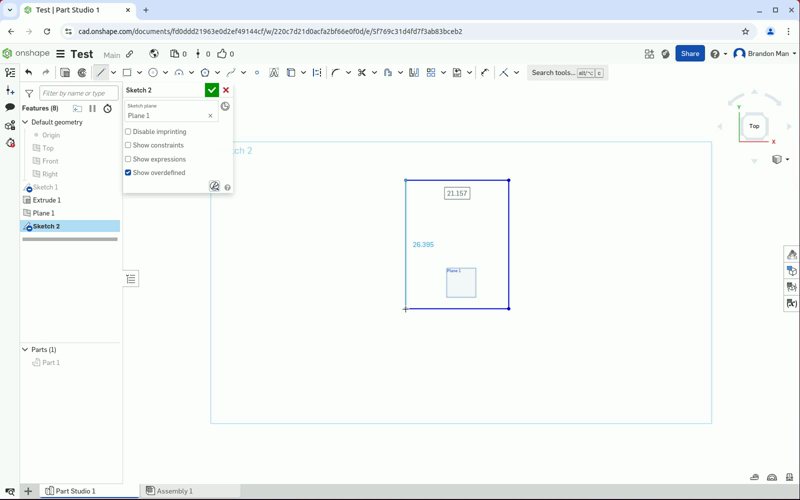
key(esc)
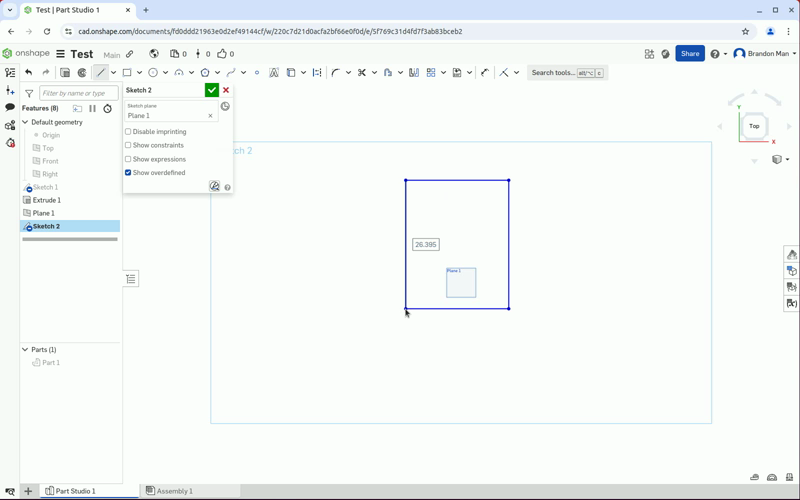
mouse_move(414, 189)
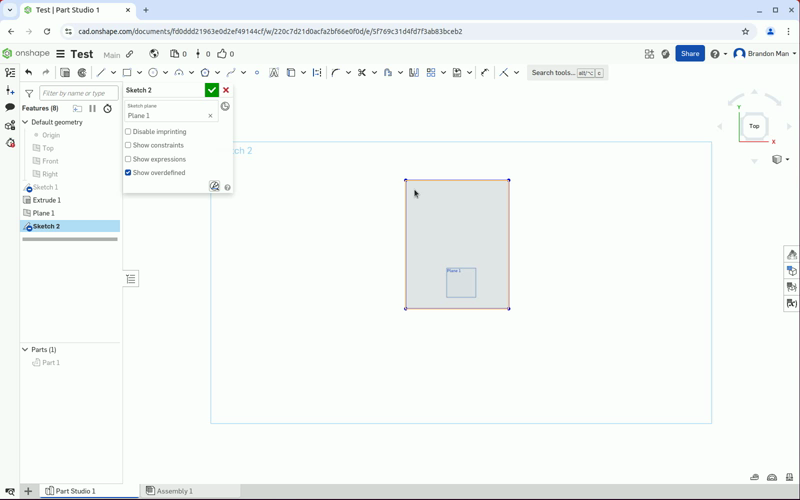
click(414, 189)
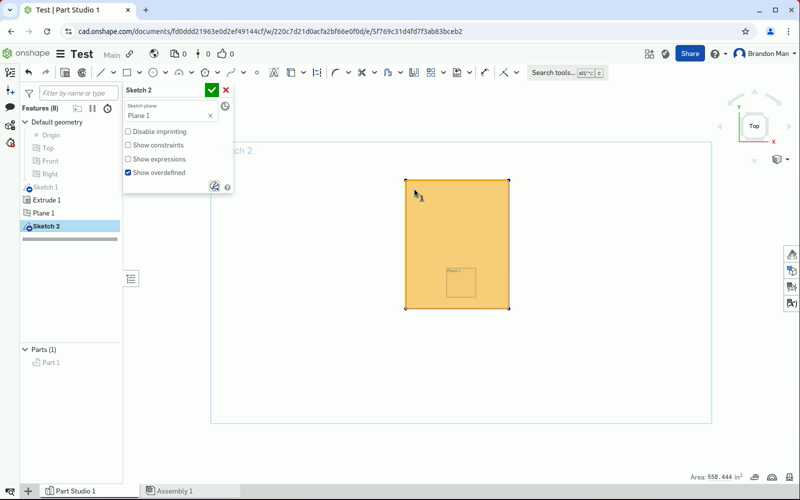
mouse_move(73, 352)
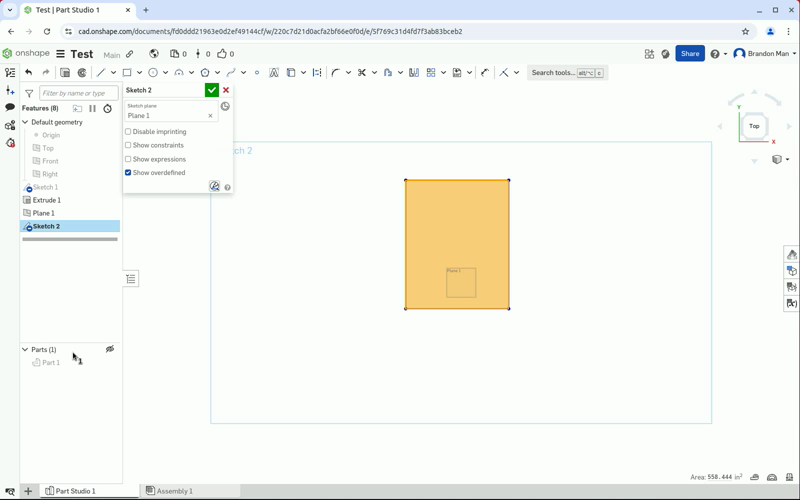
key(shift+y)
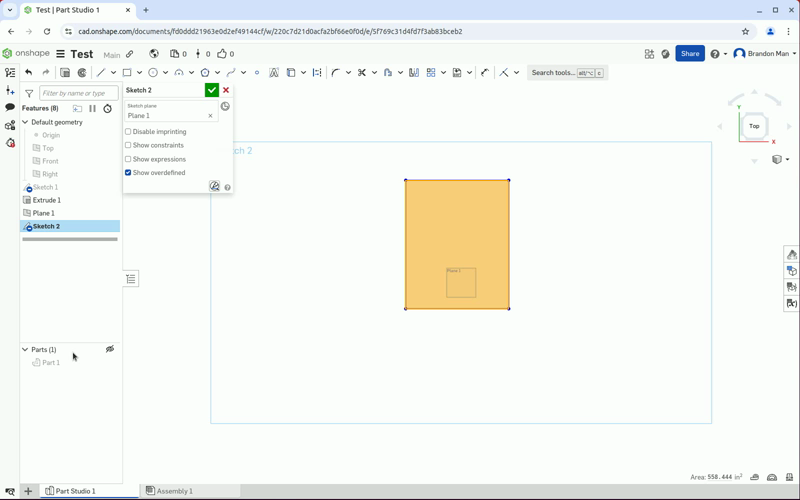
key(shift+e)
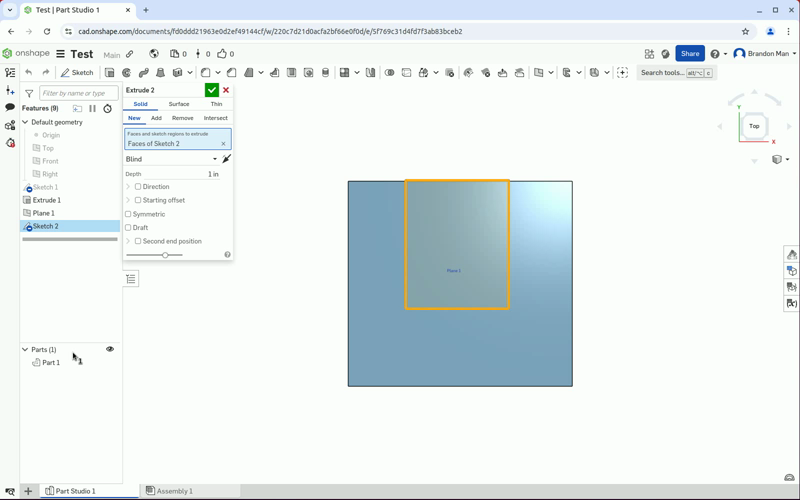
mouse_move(143, 106)
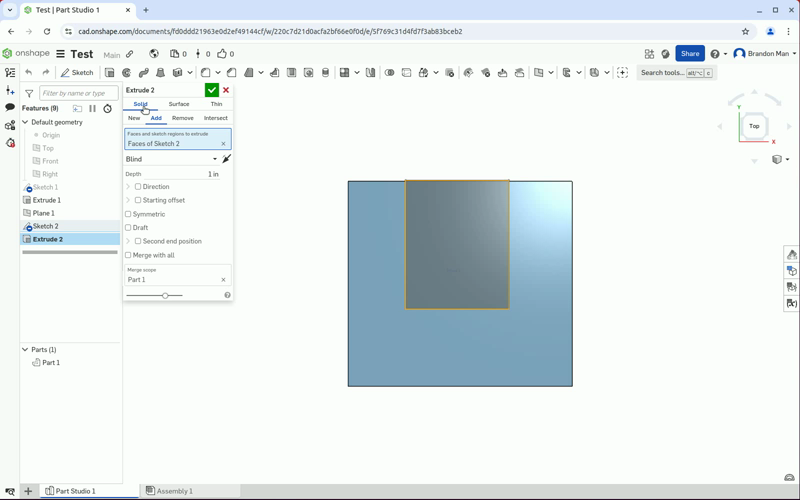
click(143, 106)
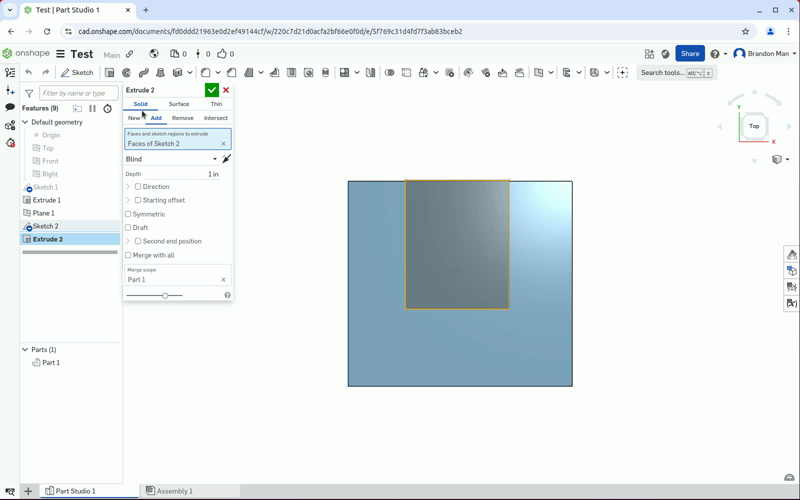
mouse_move(137, 120)
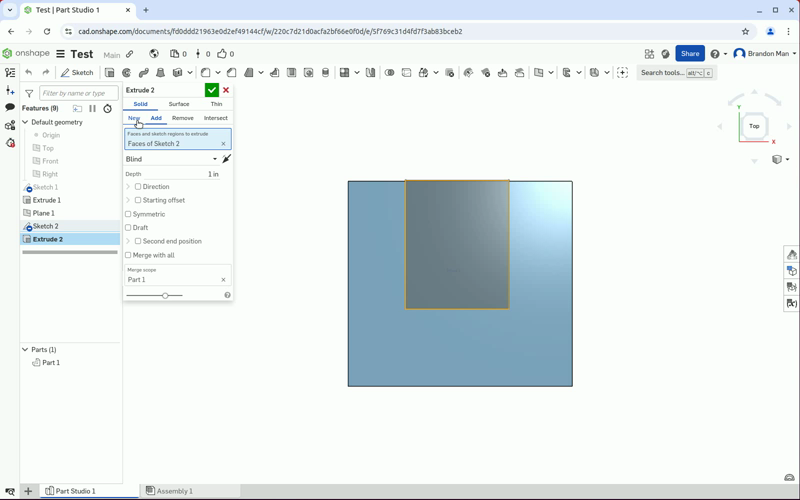
click(137, 120)
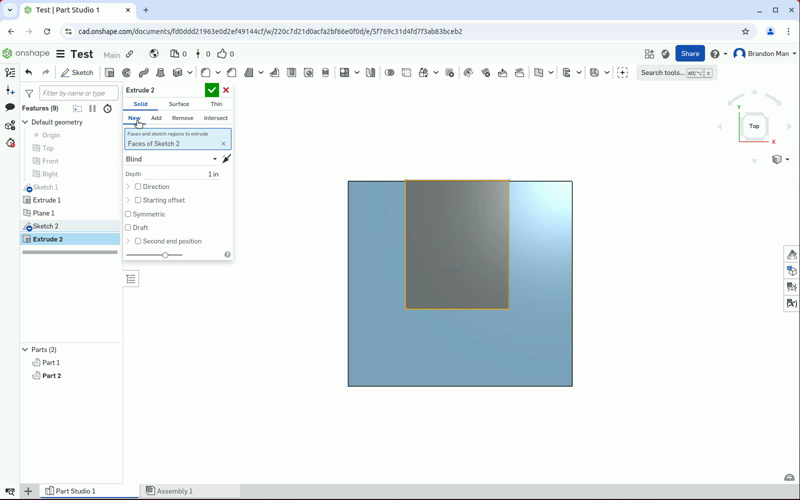
key(tab, 4)
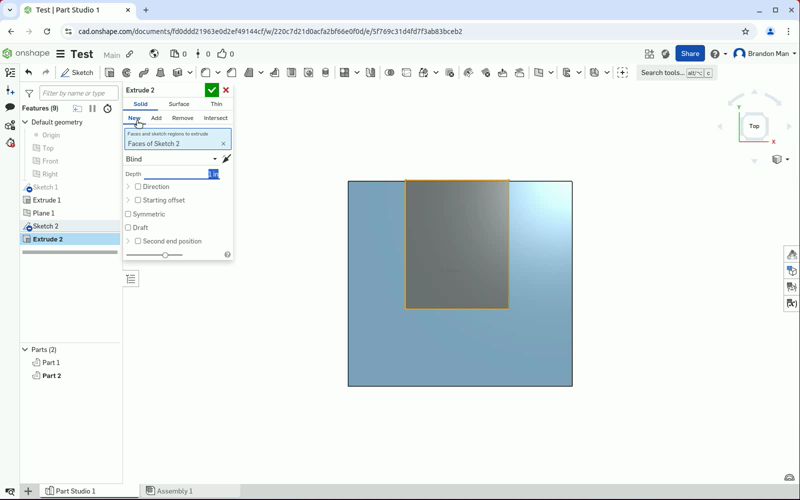
text(15.887)
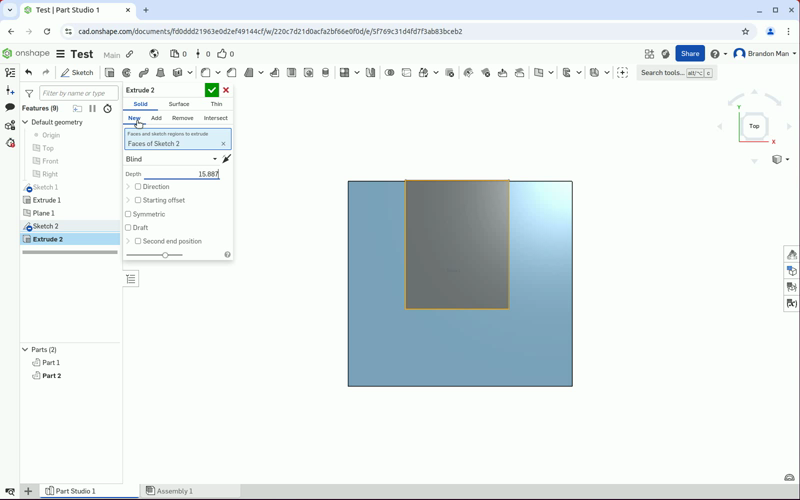
key(enter)
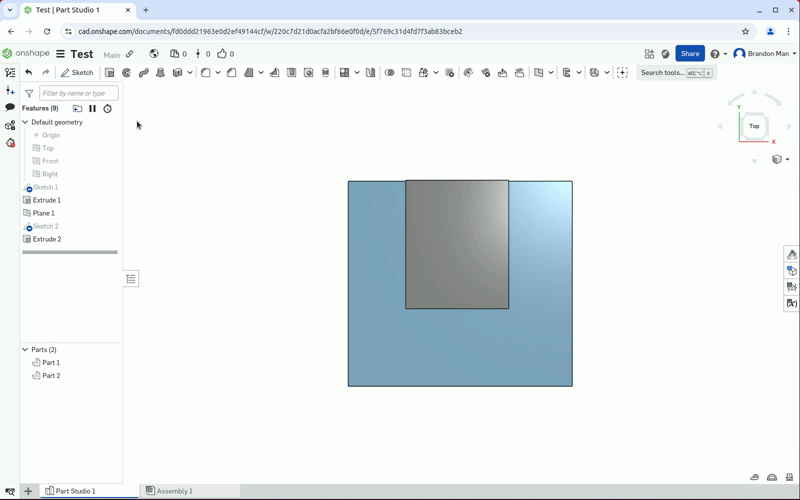
key(shift+h)
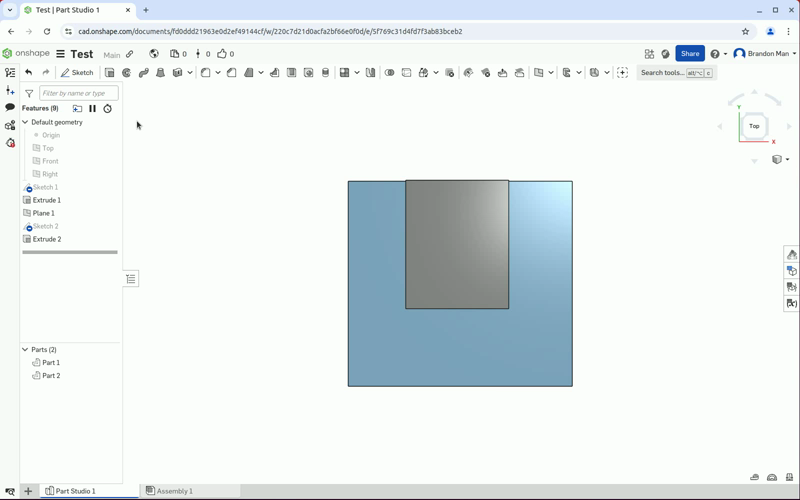
key(shift+h)
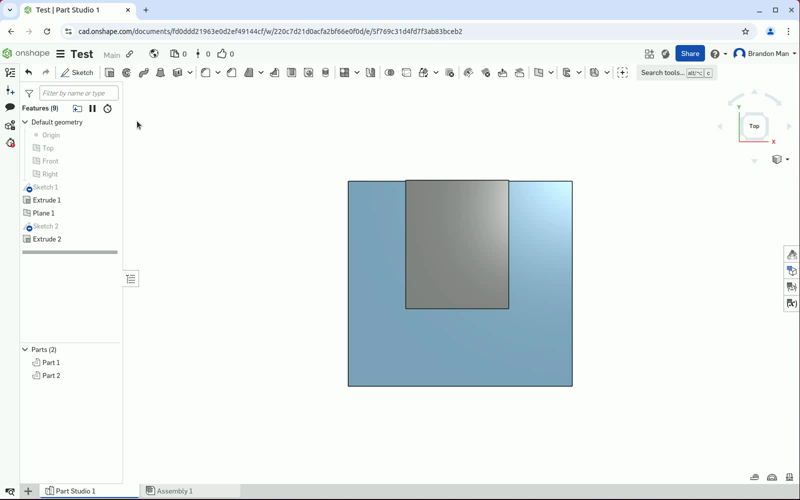
mouse_move(73, 189)
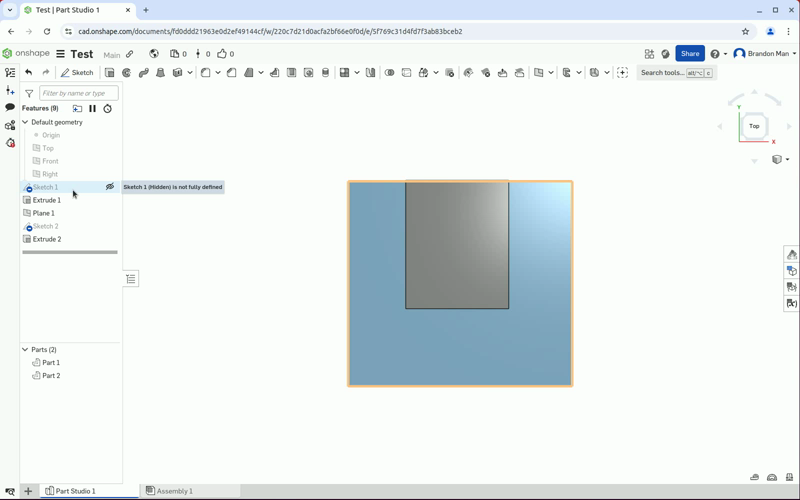
click(73, 189)
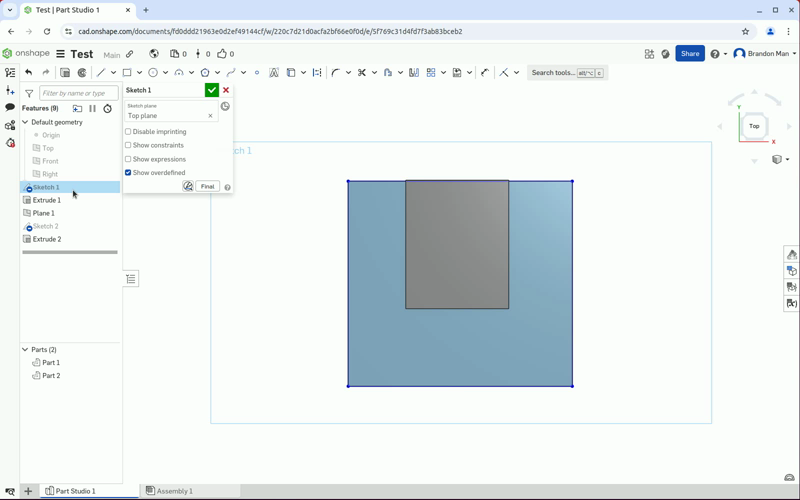
mouse_move(229, 92)
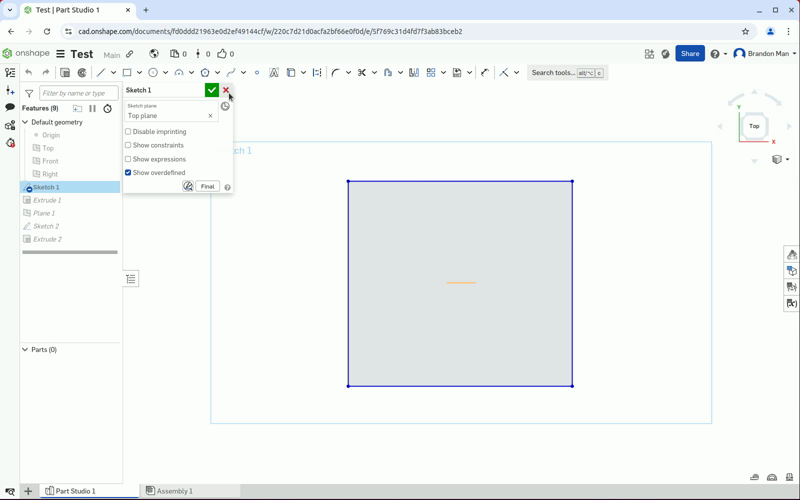
click(229, 92)
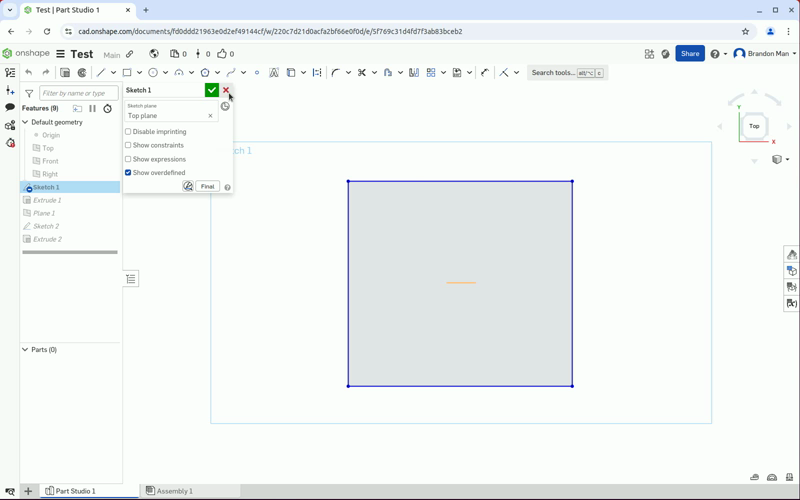
key(shift+s)
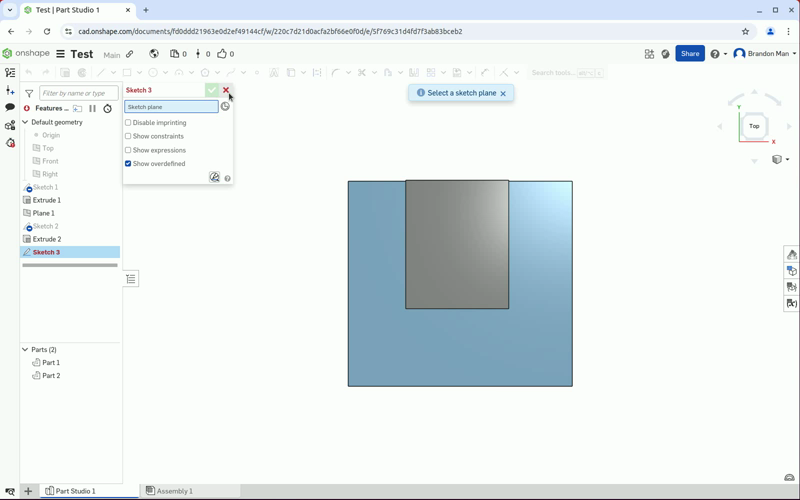
mouse_move(73, 215)
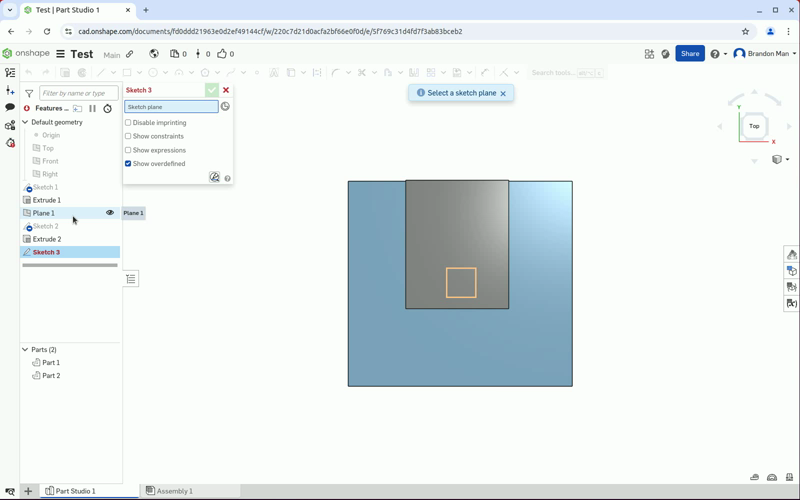
click(73, 215)
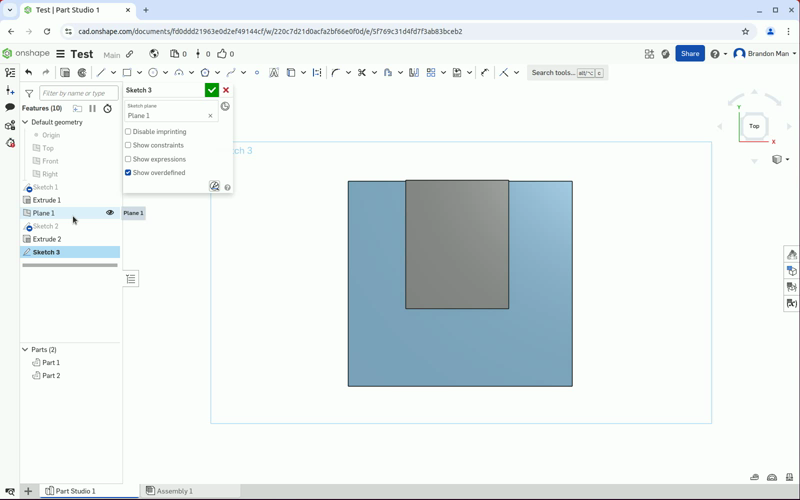
mouse_move(73, 352)
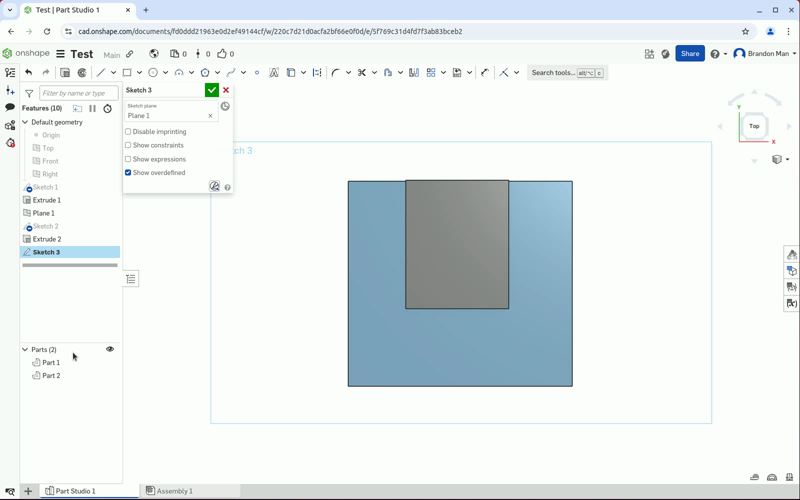
key(y)
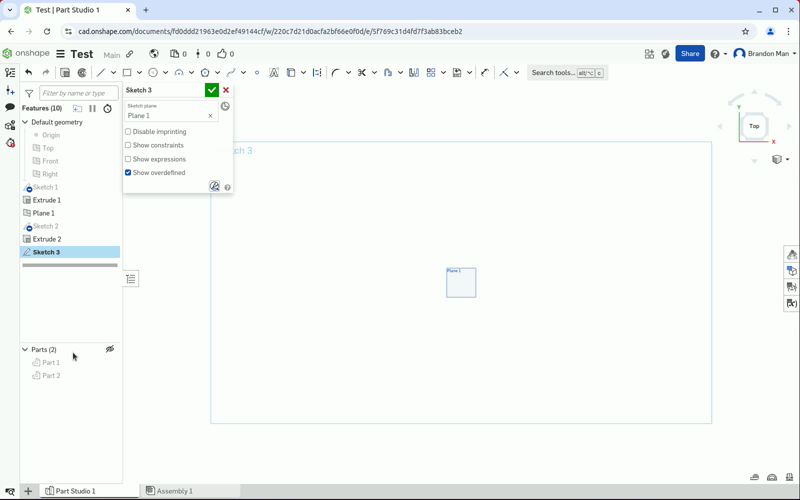
key(c)
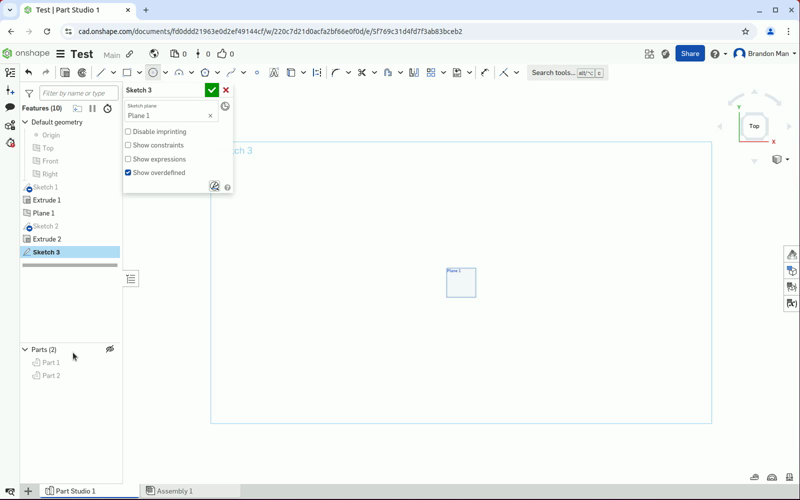
key_down(shift)
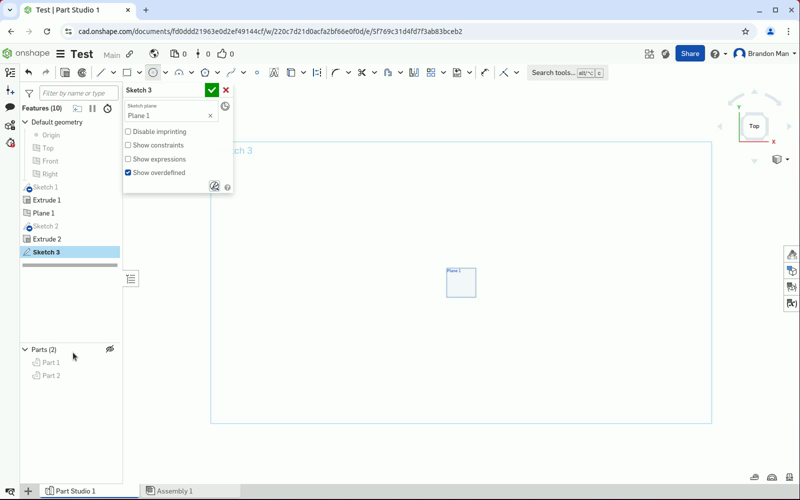
mouse_move(535, 225)
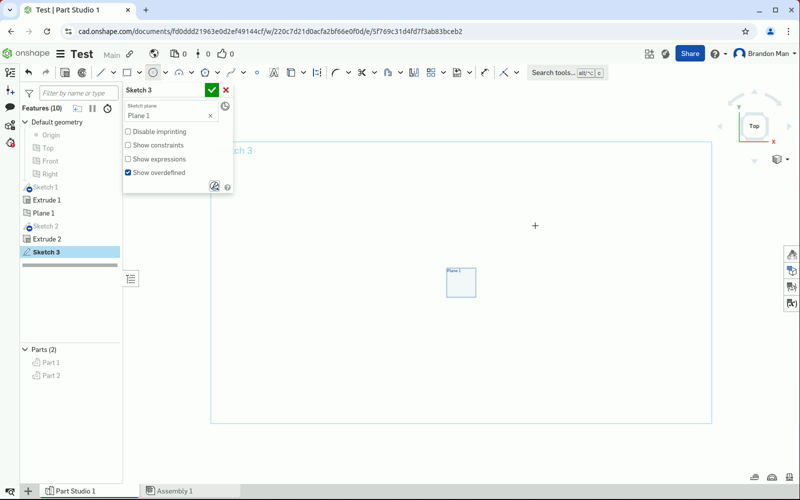
click(535, 225)
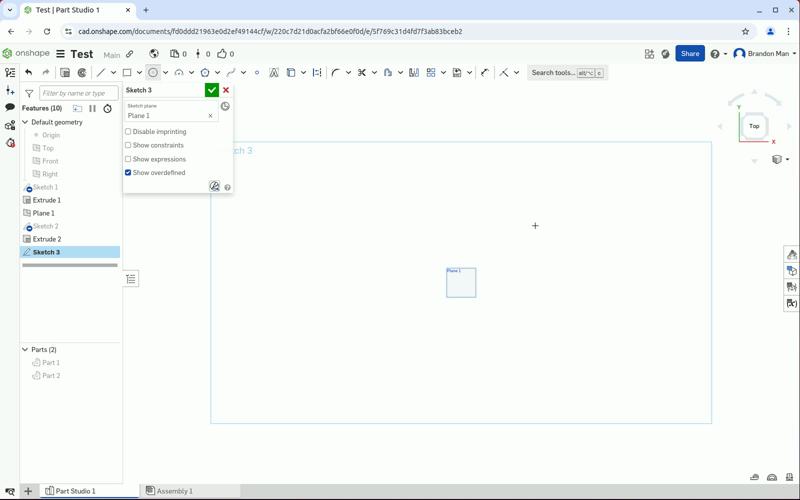
key_up(shift)
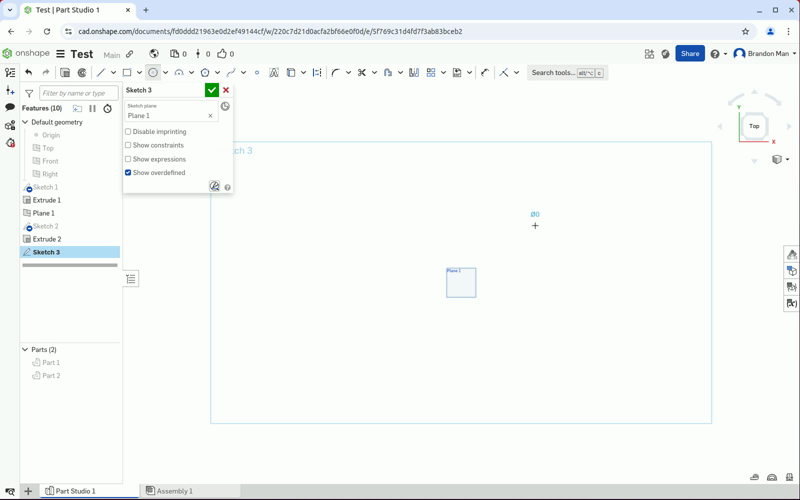
mouse_move(545, 225)
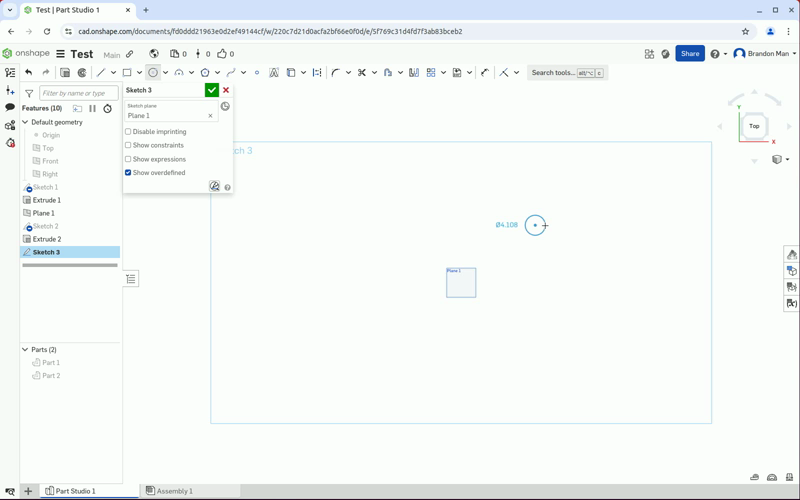
click(545, 225)
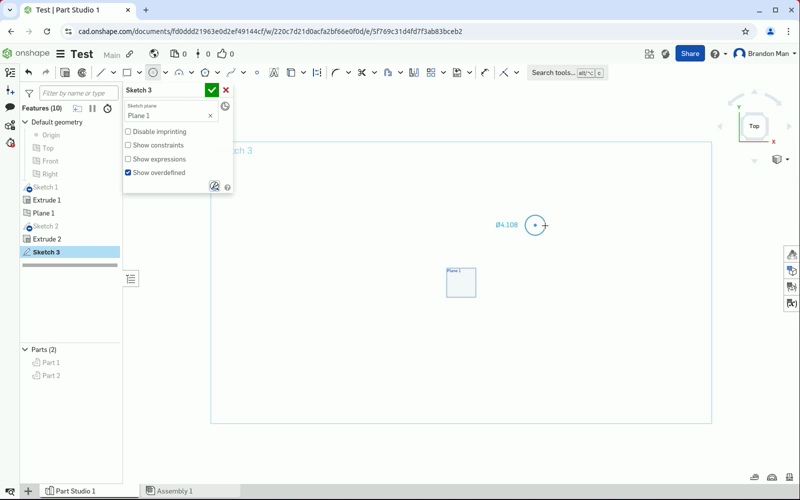
key(esc)
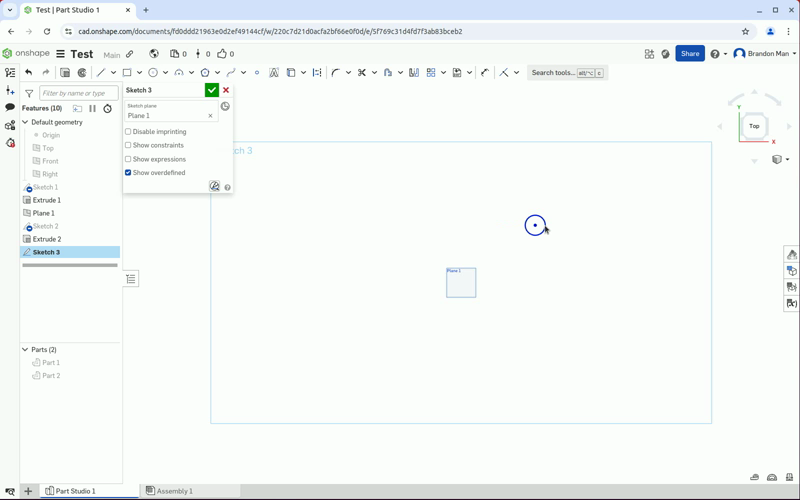
mouse_move(531, 217)
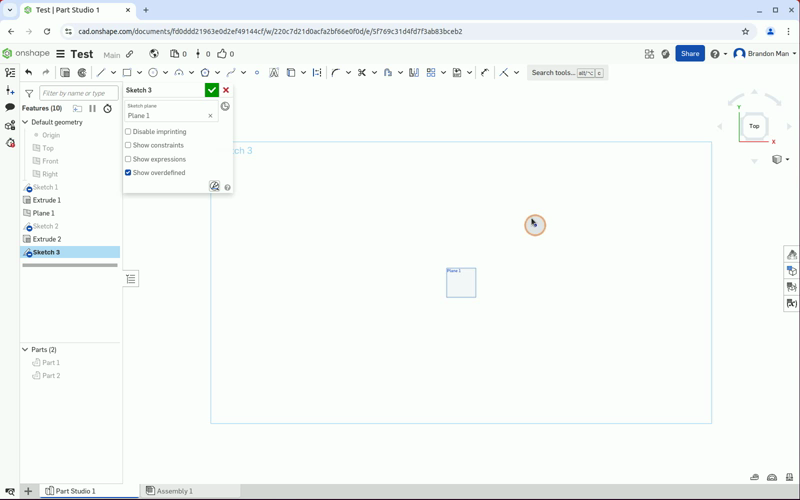
scroll(6)
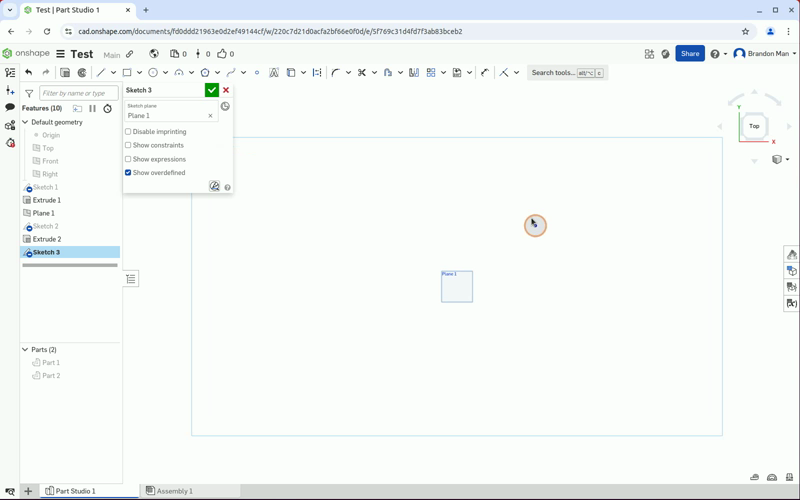
scroll(6)
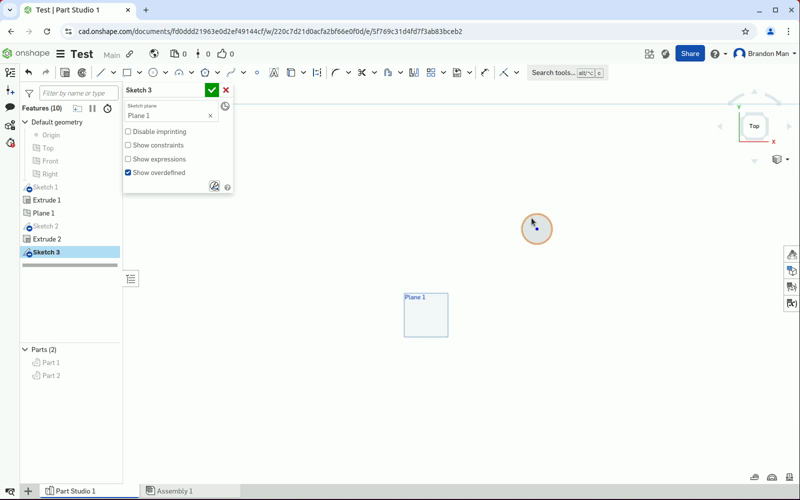
scroll(6)
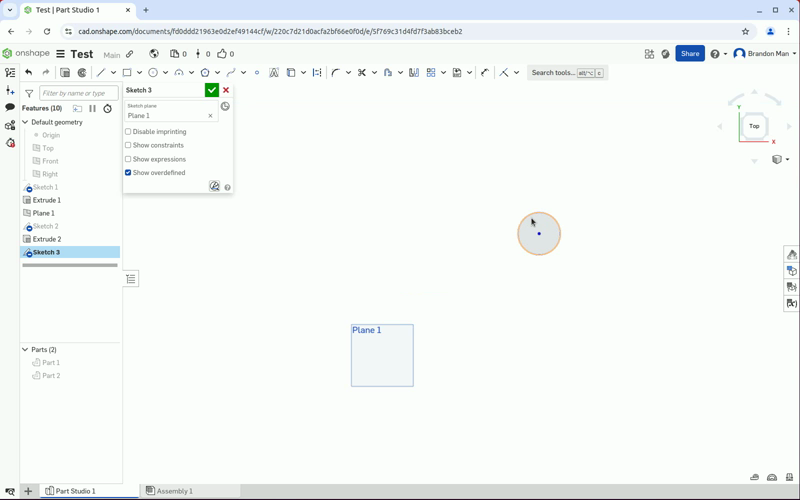
scroll(6)
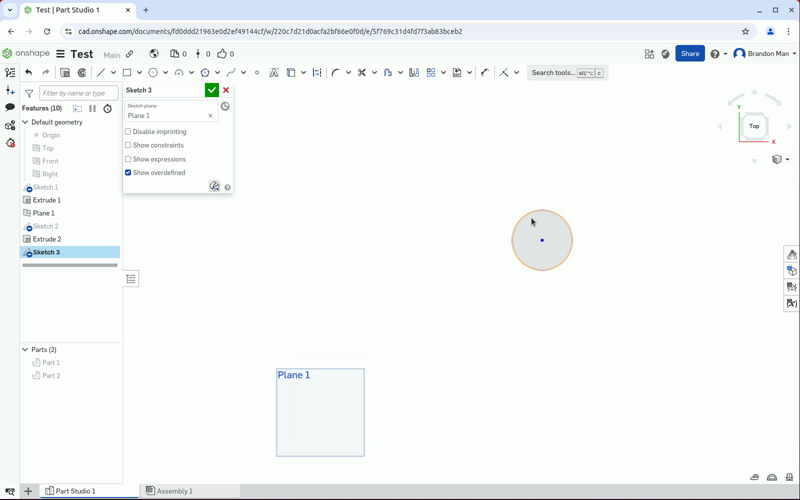
scroll(6)
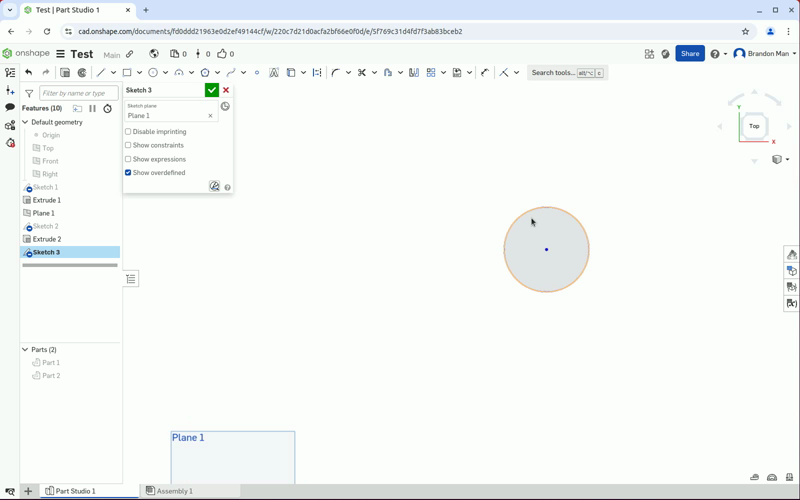
scroll(6)
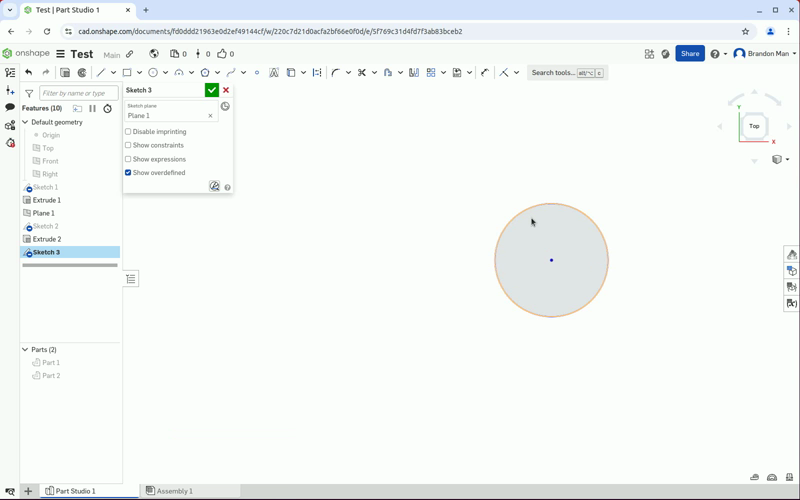
scroll(6)
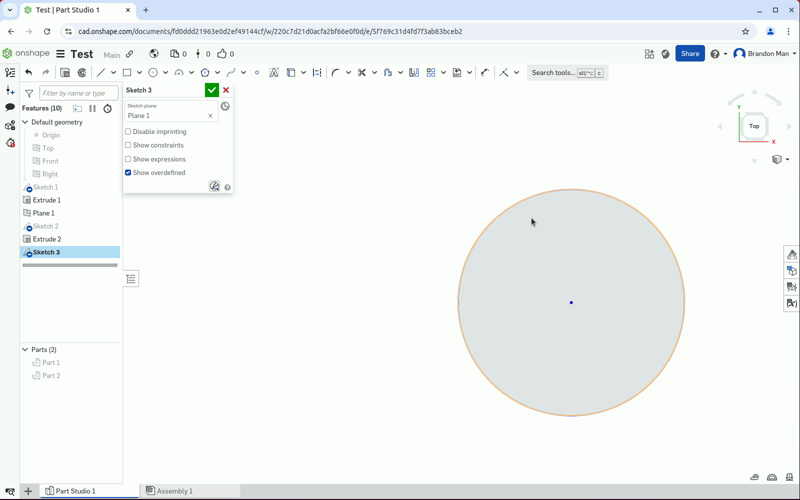
click(531, 217)
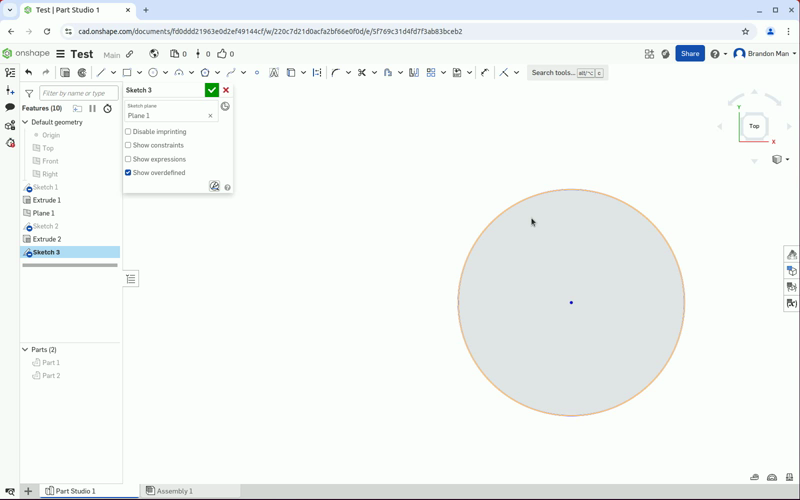
scroll(-6)
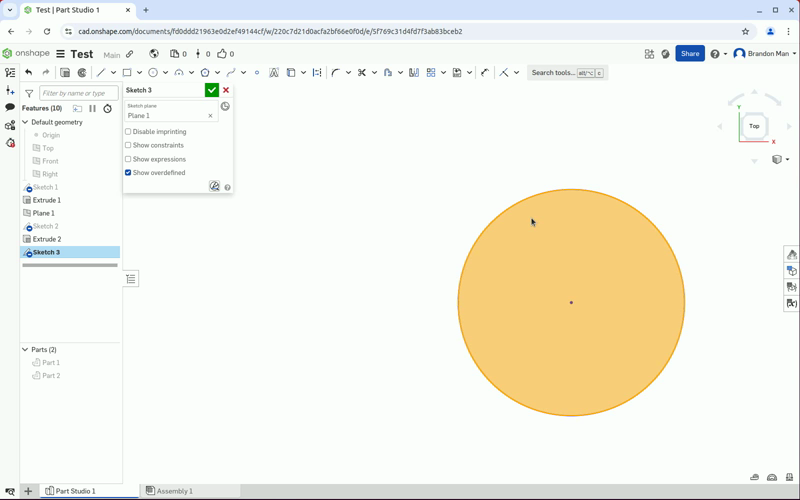
scroll(-6)
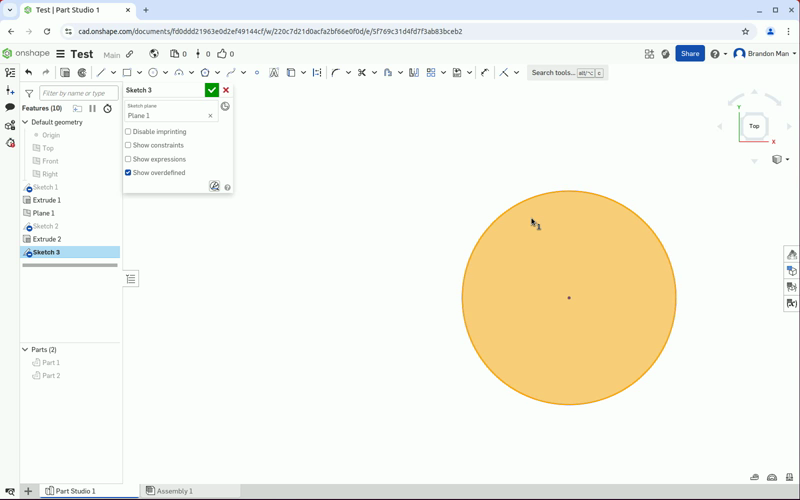
scroll(-6)
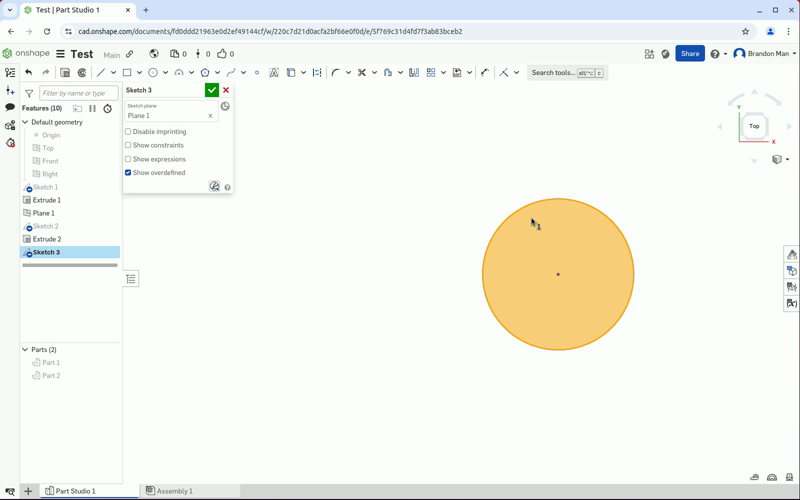
scroll(-6)
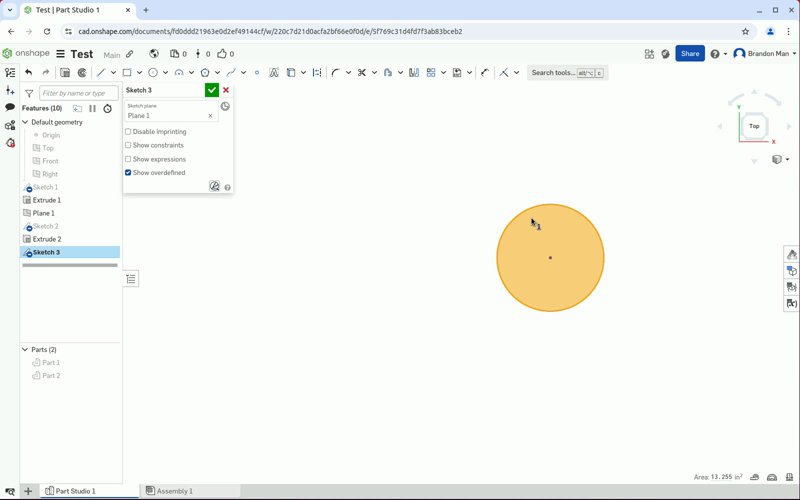
scroll(-6)
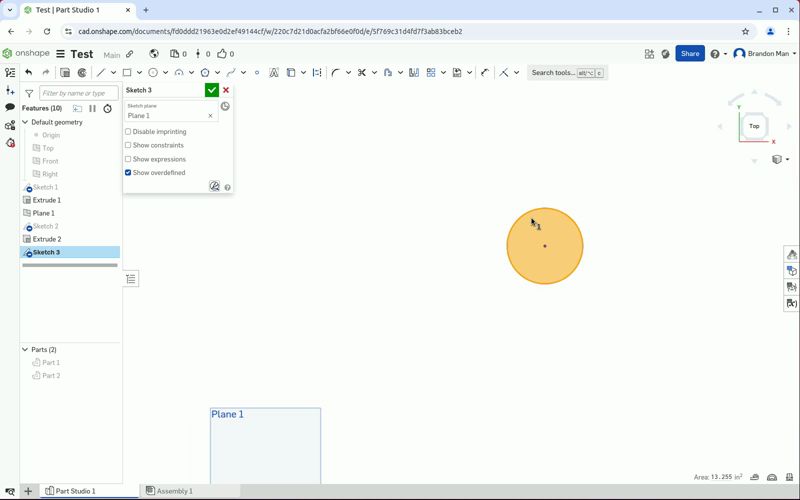
scroll(-6)
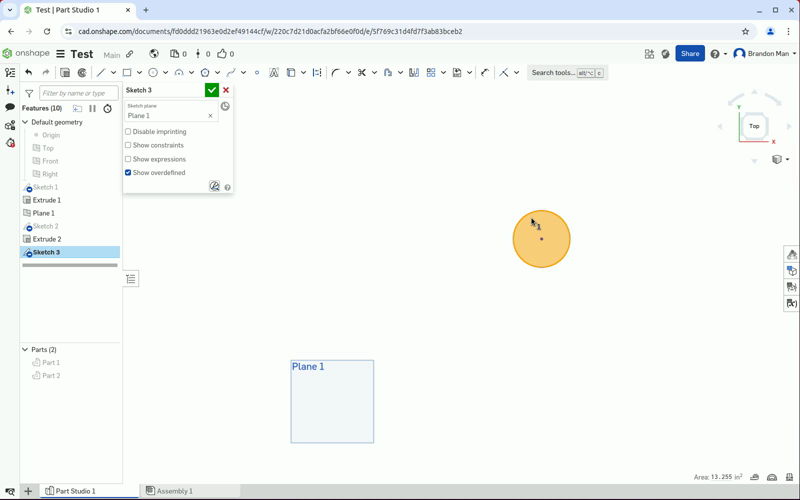
scroll(-6)
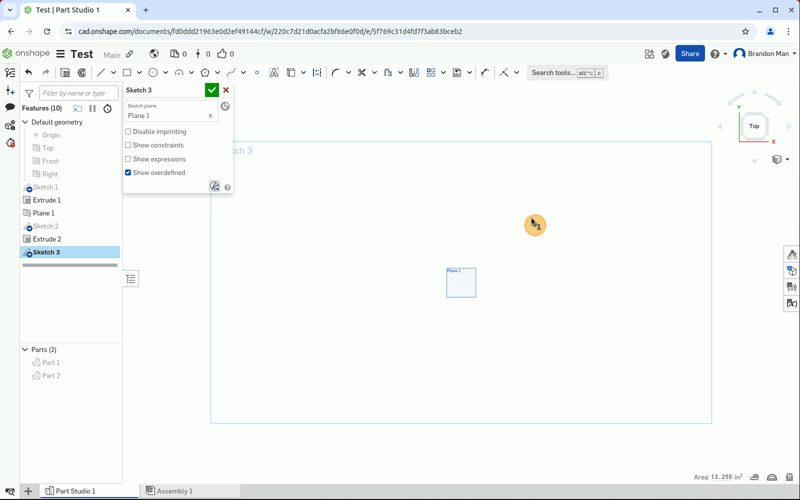
mouse_move(73, 352)
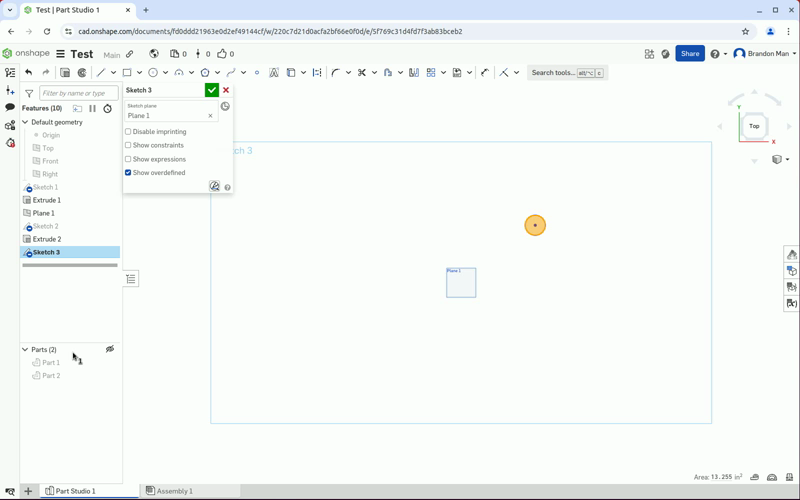
key(shift+y)
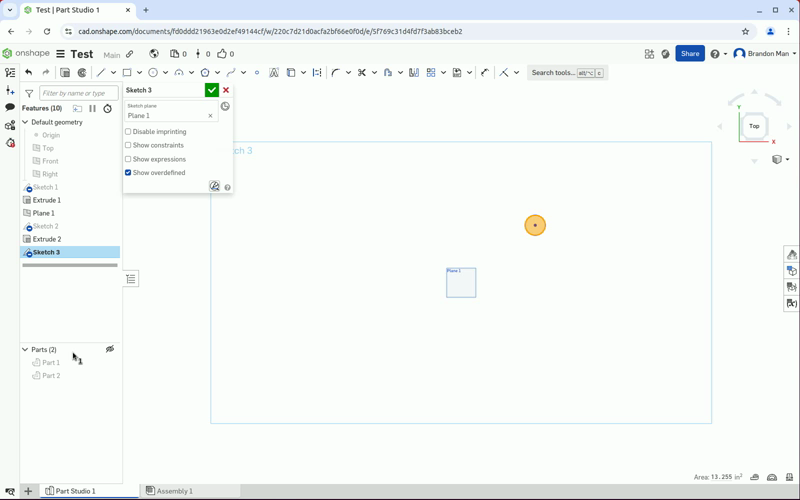
key(shift+e)
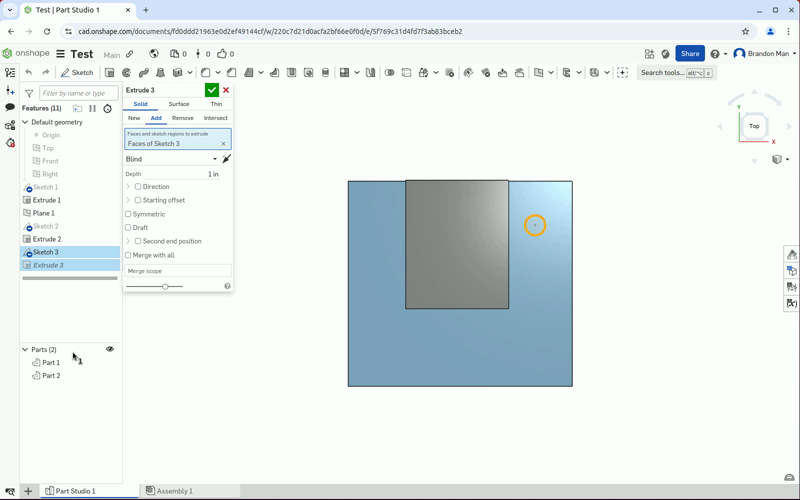
mouse_move(143, 106)
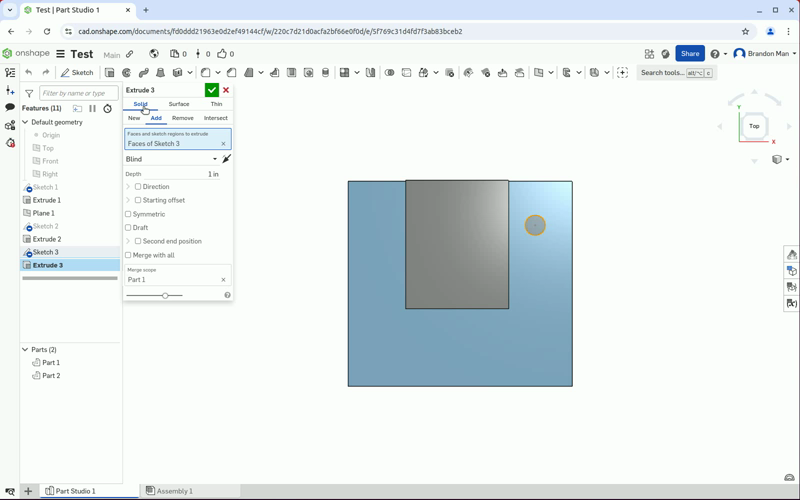
click(143, 106)
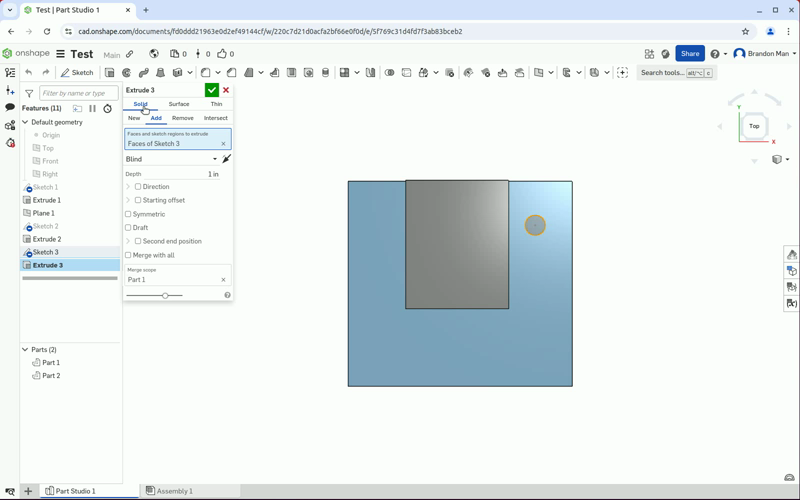
mouse_move(137, 120)
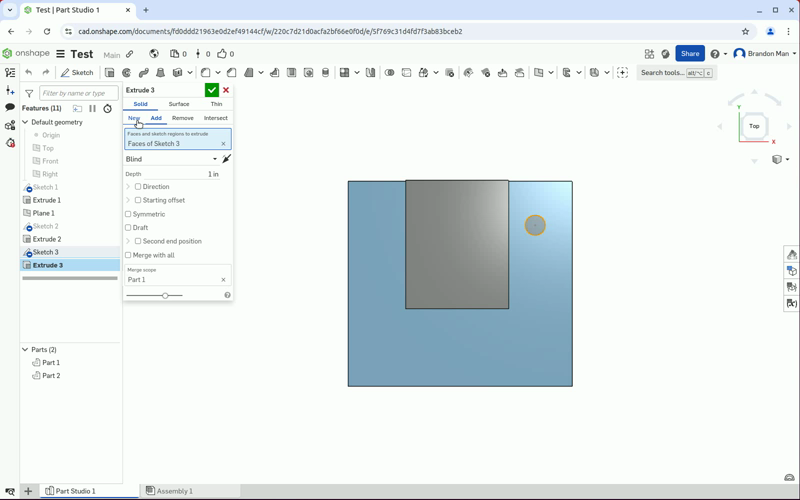
click(137, 120)
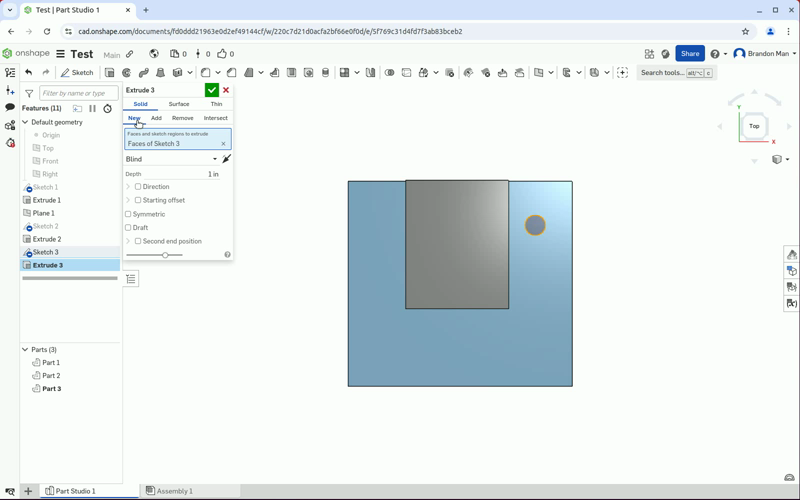
key(tab, 4)
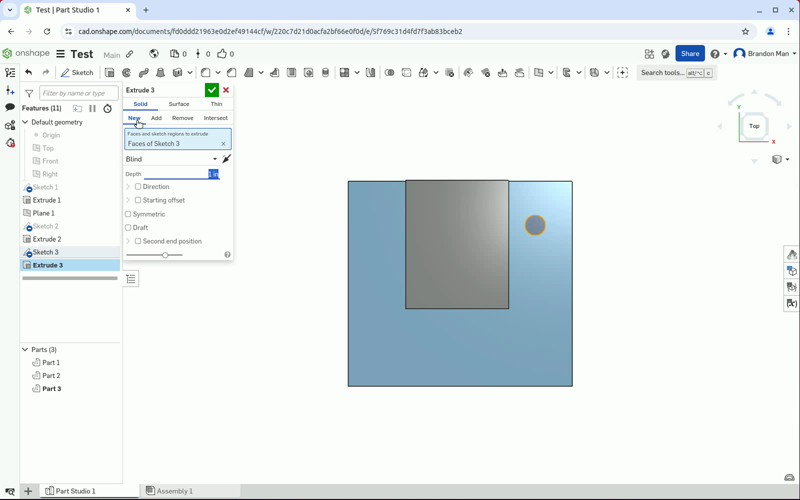
text(7.943)
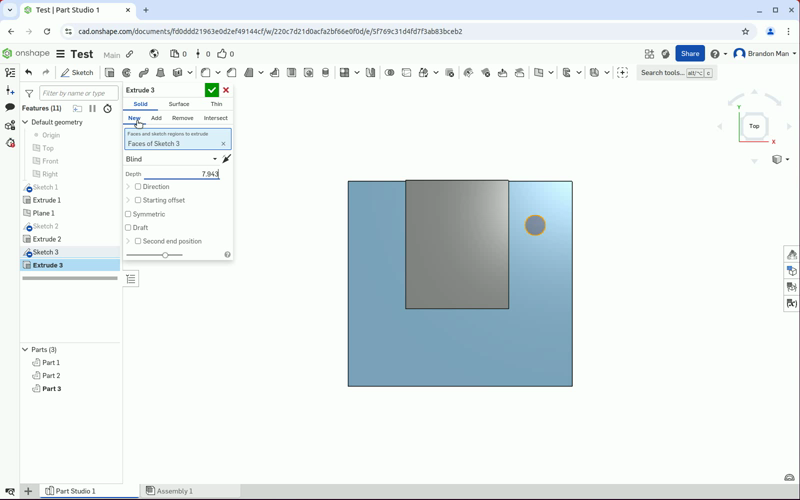
key(enter)
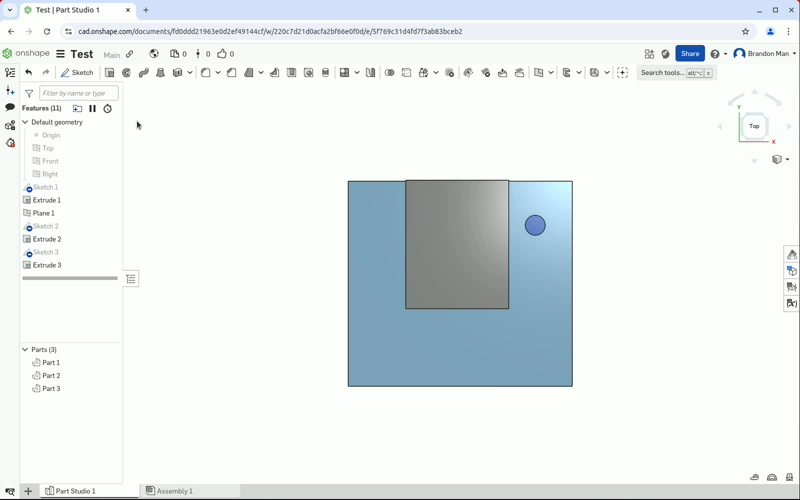
key(shift+h)
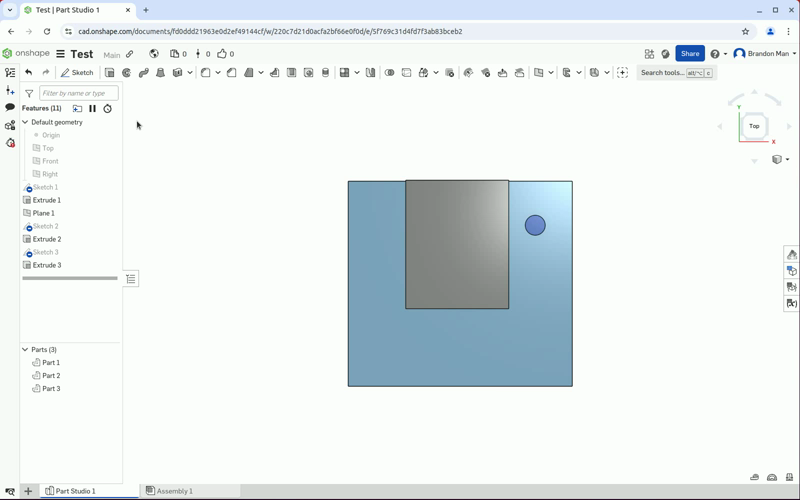
key(shift+h)
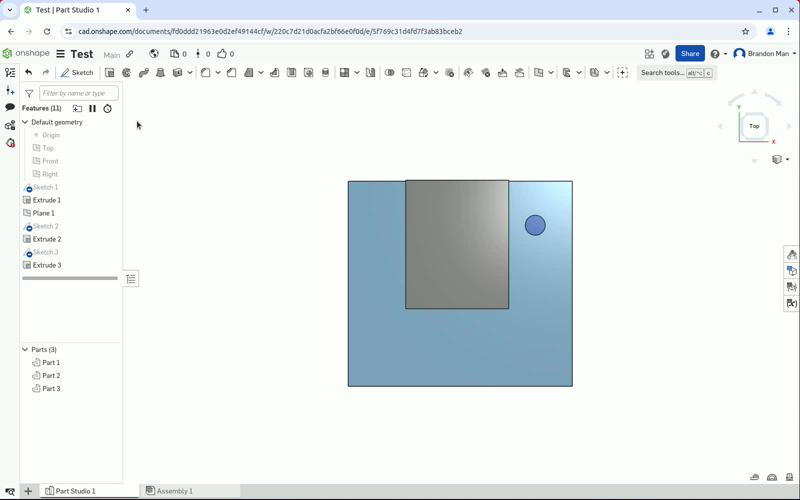
mouse_move(73, 189)
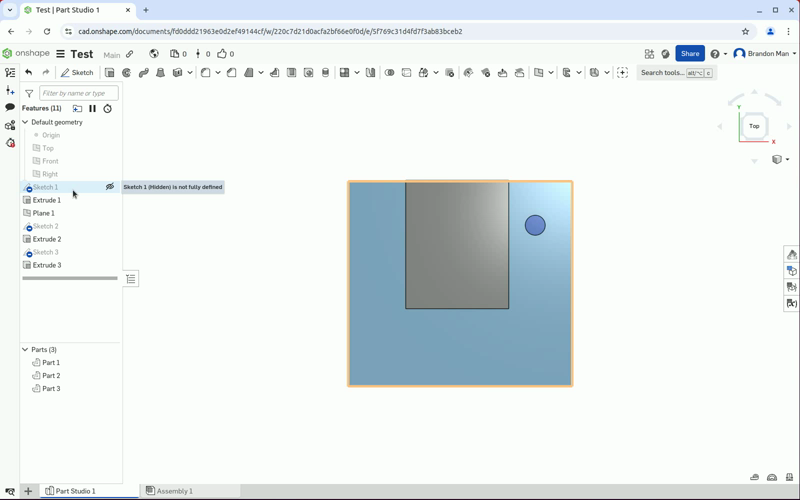
click(73, 189)
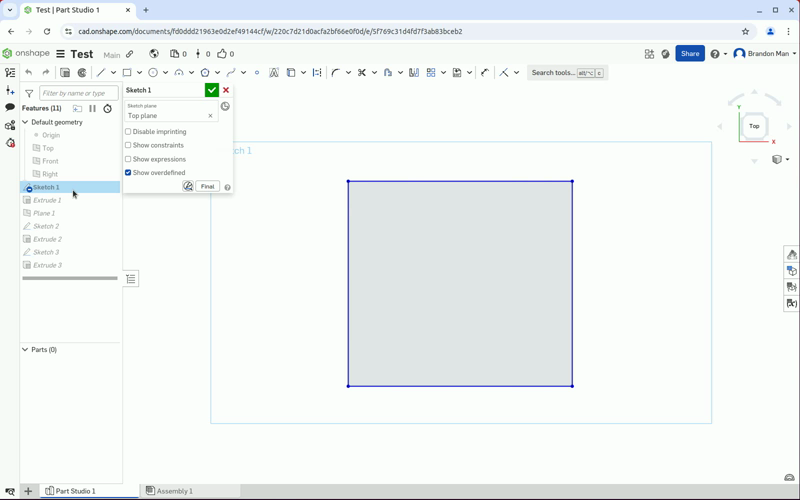
mouse_move(229, 92)
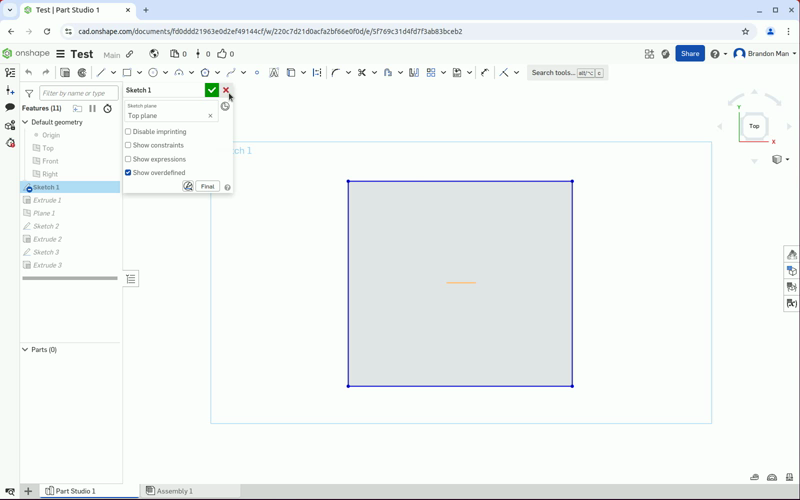
click(229, 92)
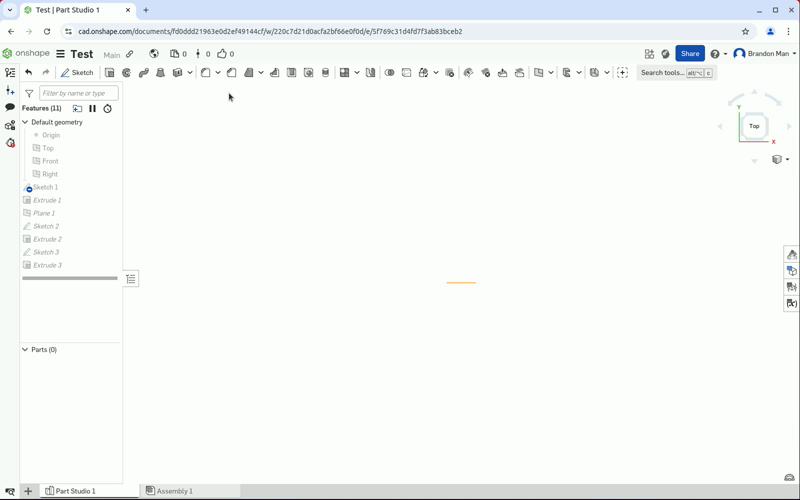
key(shift+s)
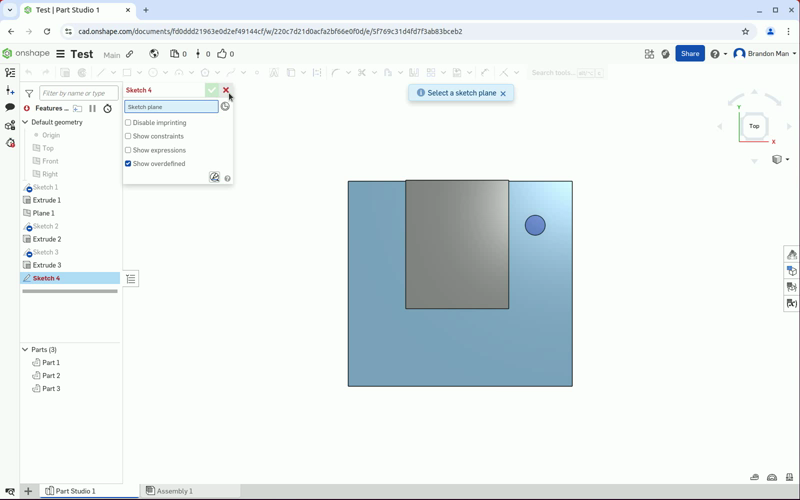
mouse_move(73, 215)
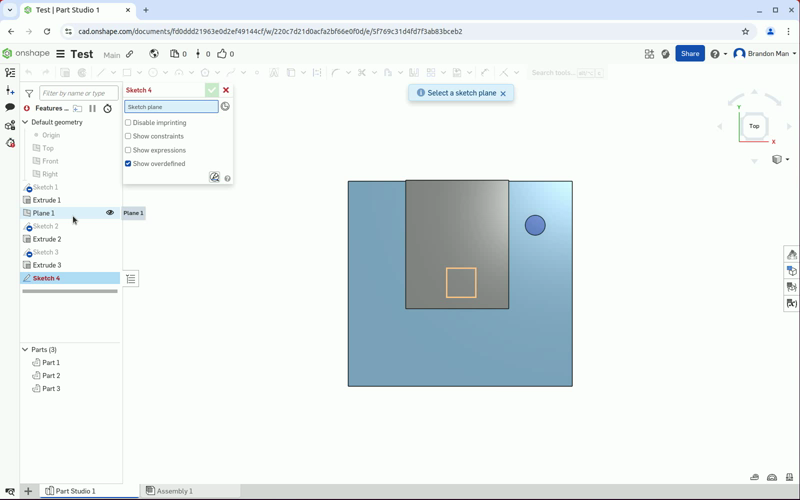
click(73, 215)
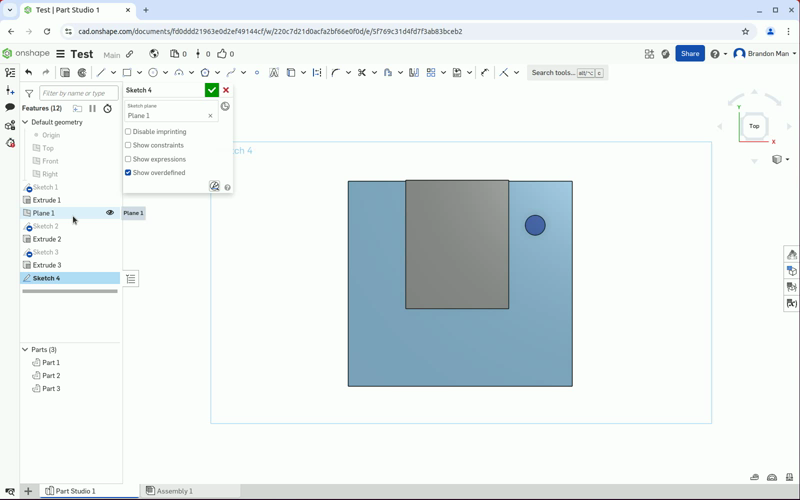
mouse_move(73, 352)
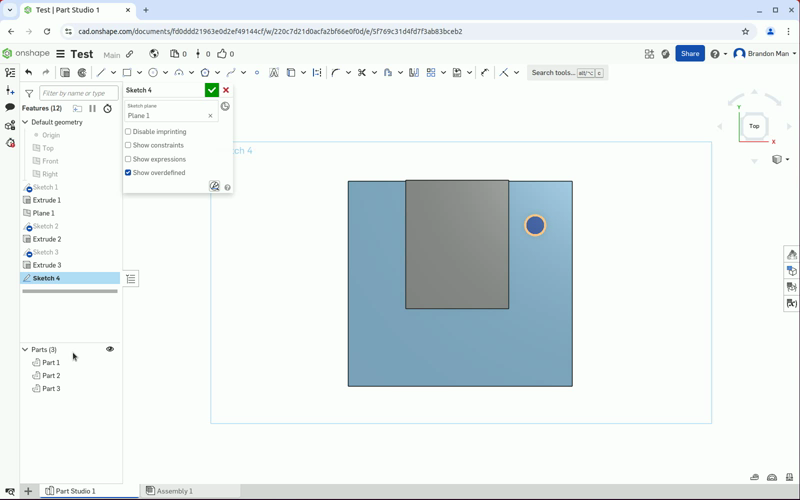
key(y)
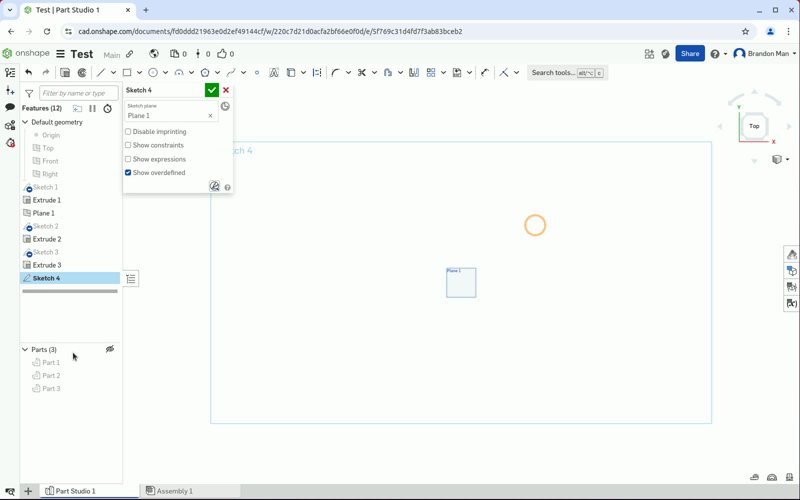
key(c)
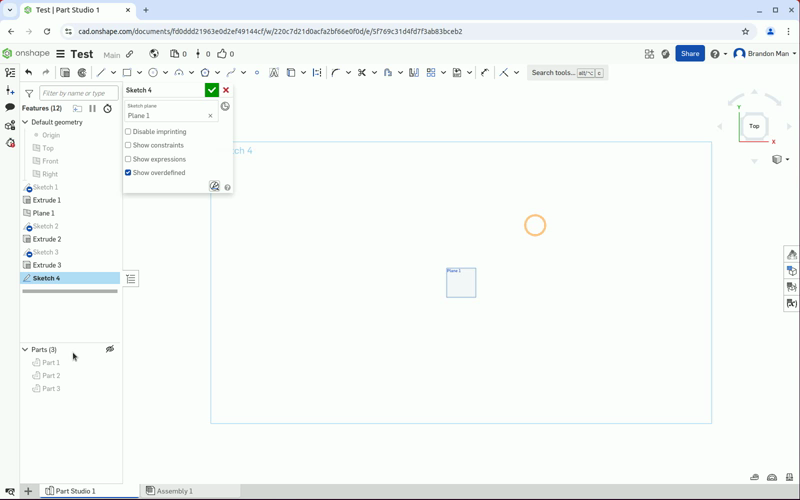
key_down(shift)
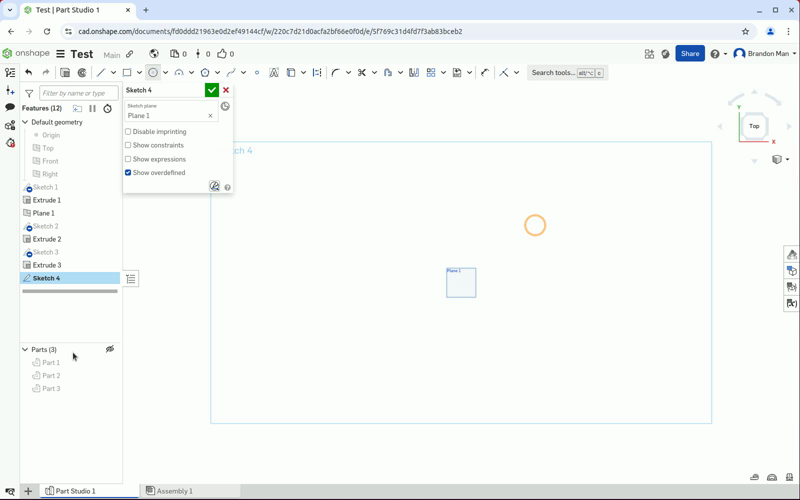
mouse_move(535, 257)
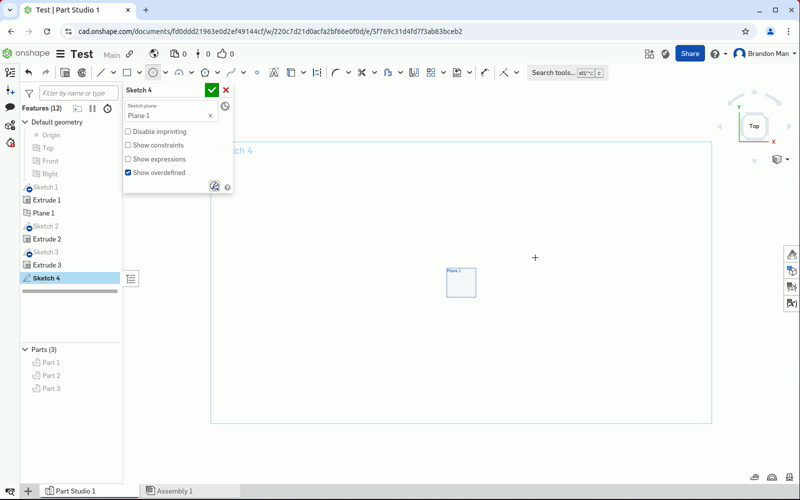
click(535, 257)
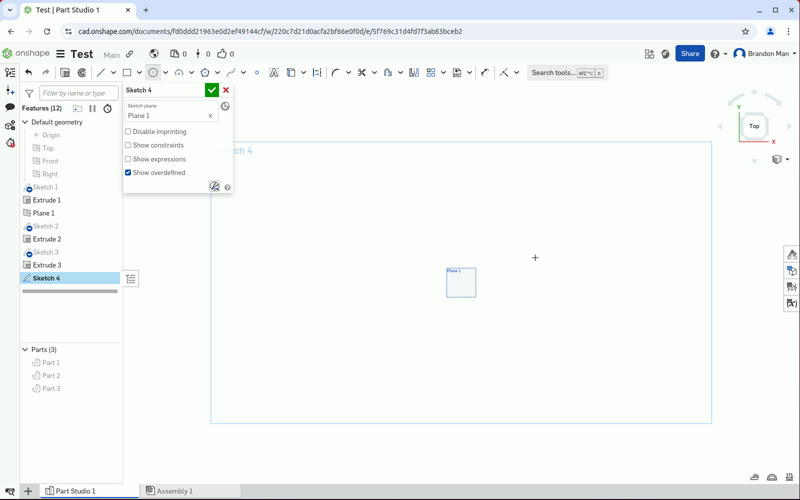
key_up(shift)
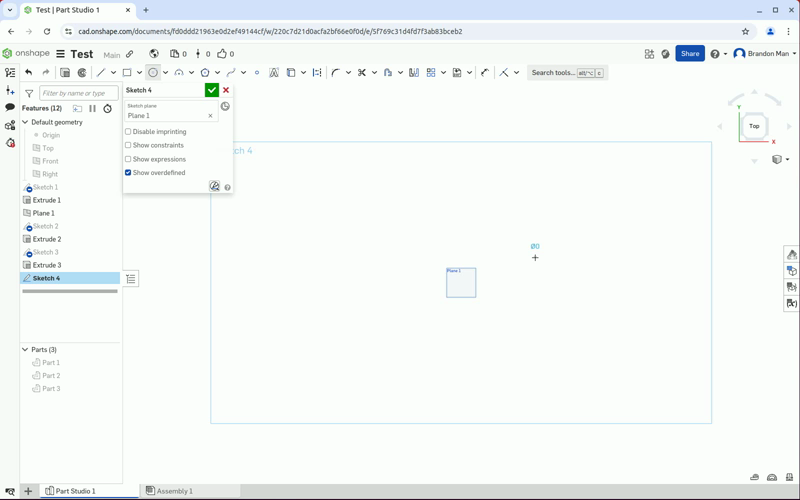
mouse_move(545, 257)
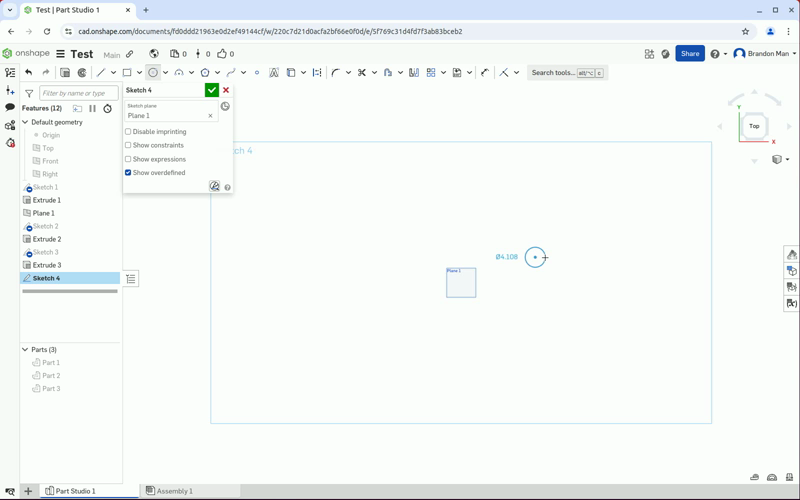
click(545, 257)
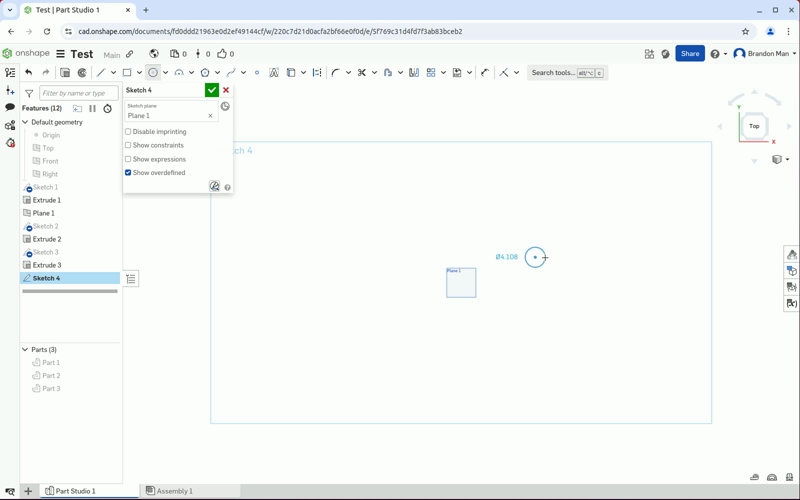
key(esc)
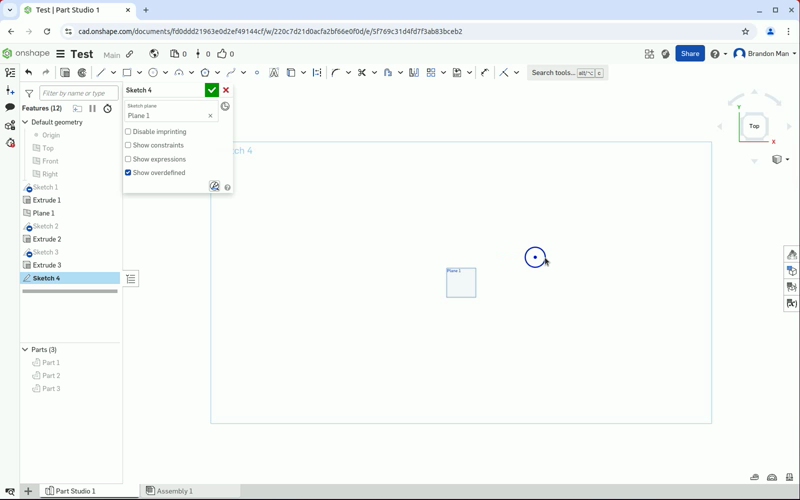
mouse_move(543, 255)
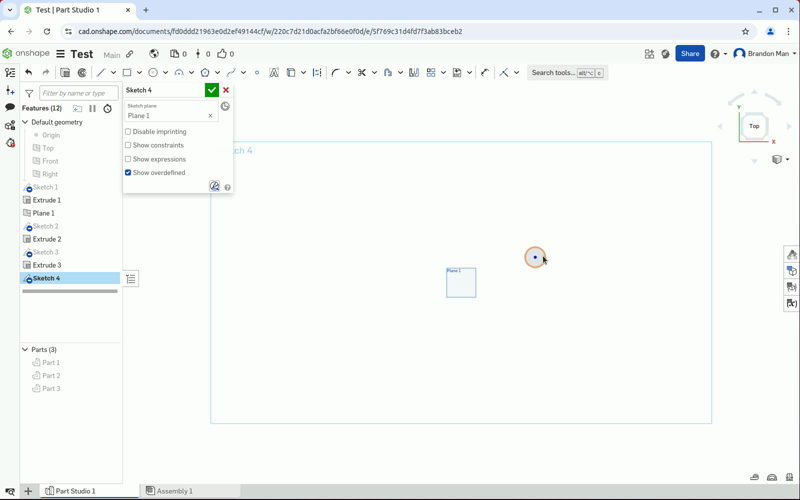
scroll(6)
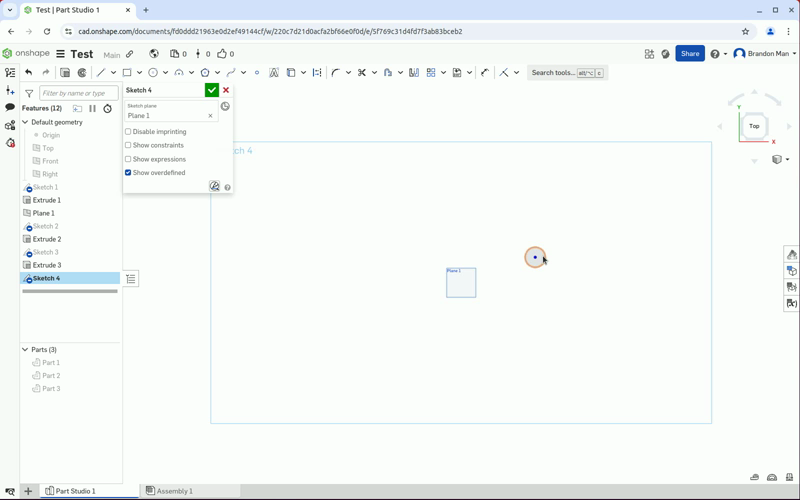
scroll(6)
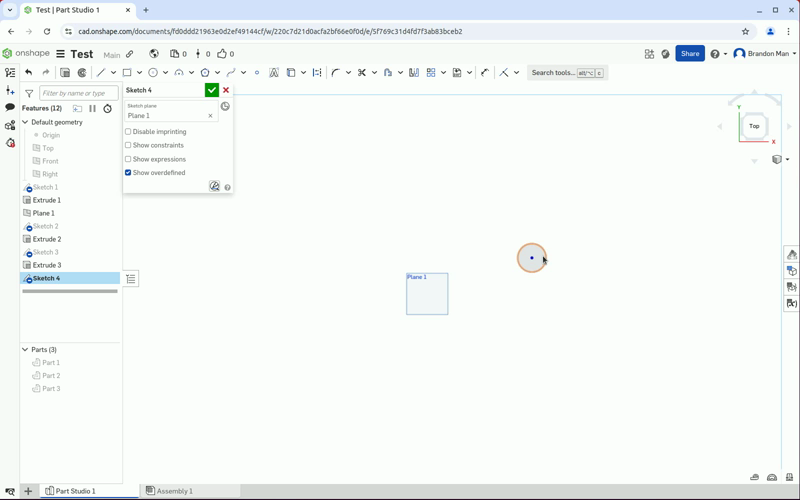
scroll(6)
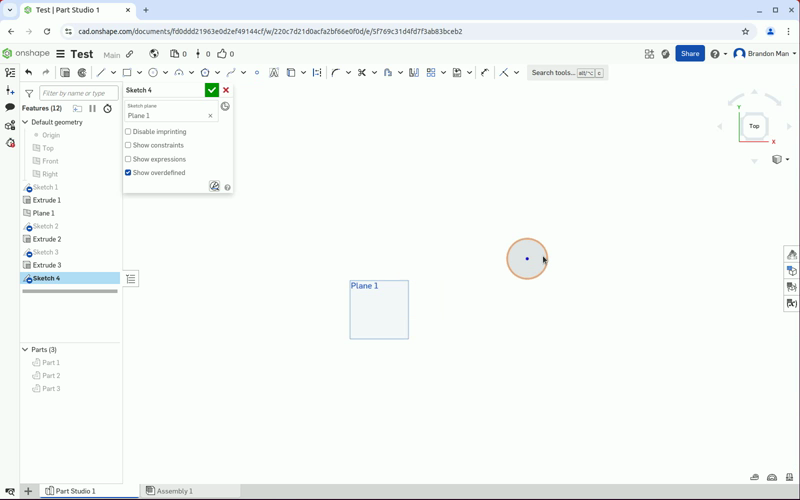
scroll(6)
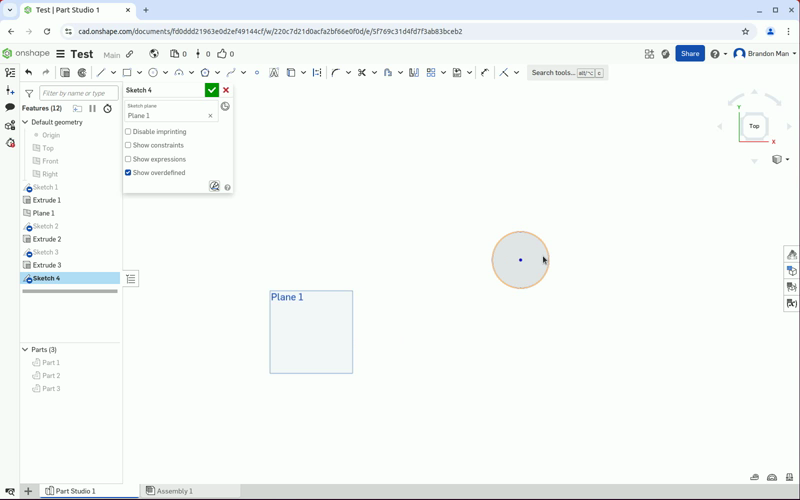
scroll(6)
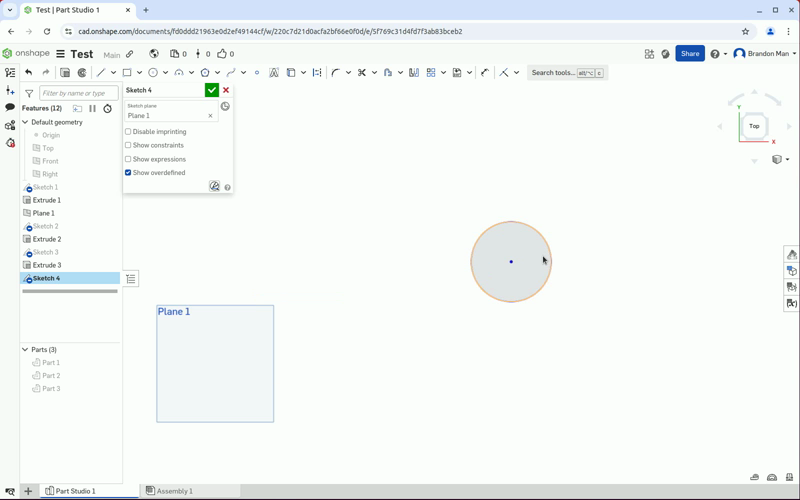
scroll(6)
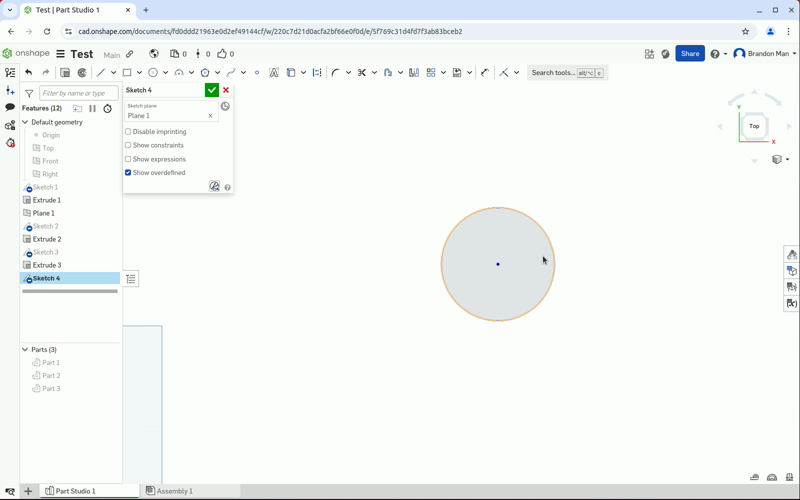
scroll(6)
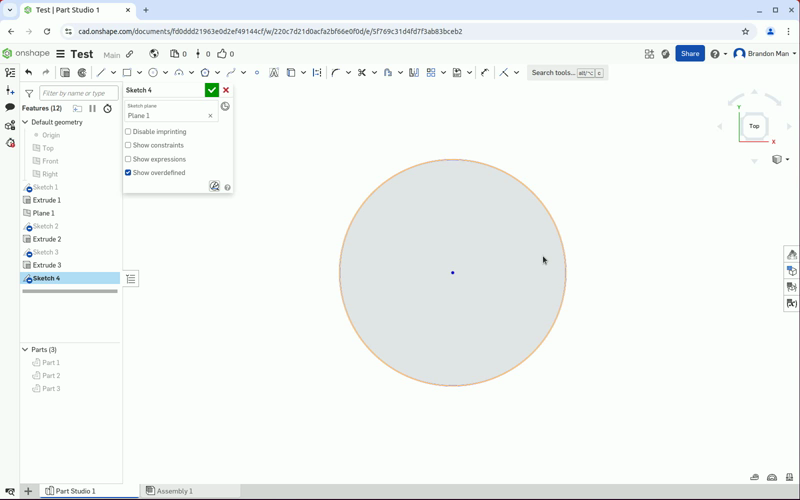
click(543, 255)
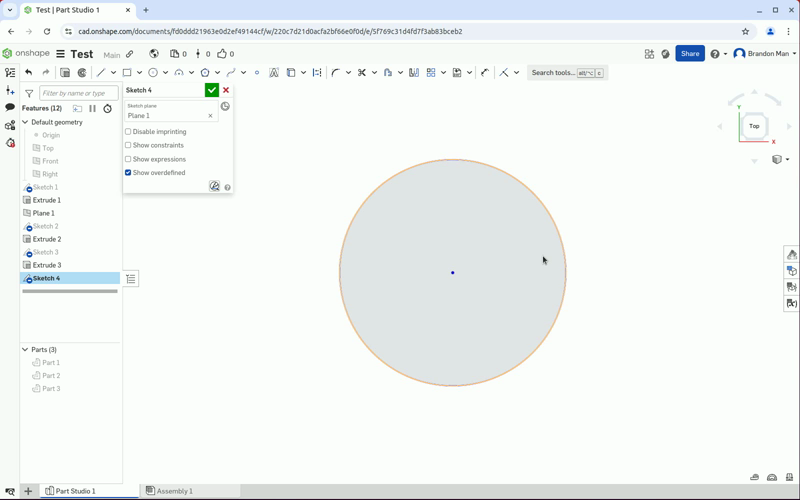
scroll(-6)
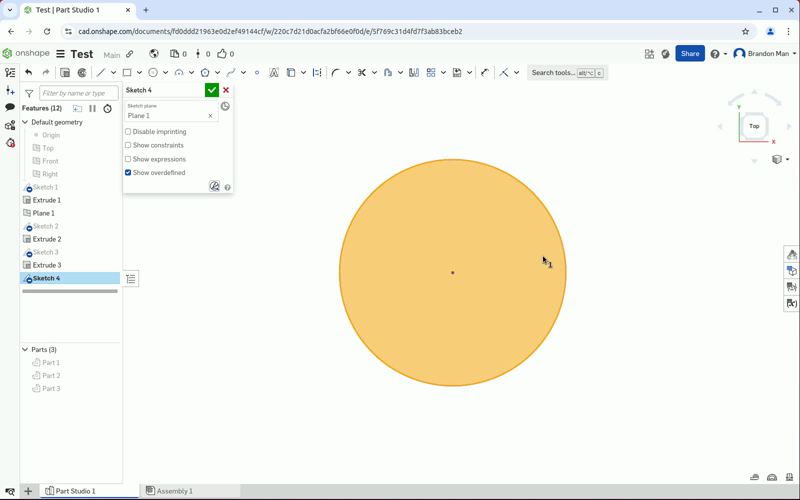
scroll(-6)
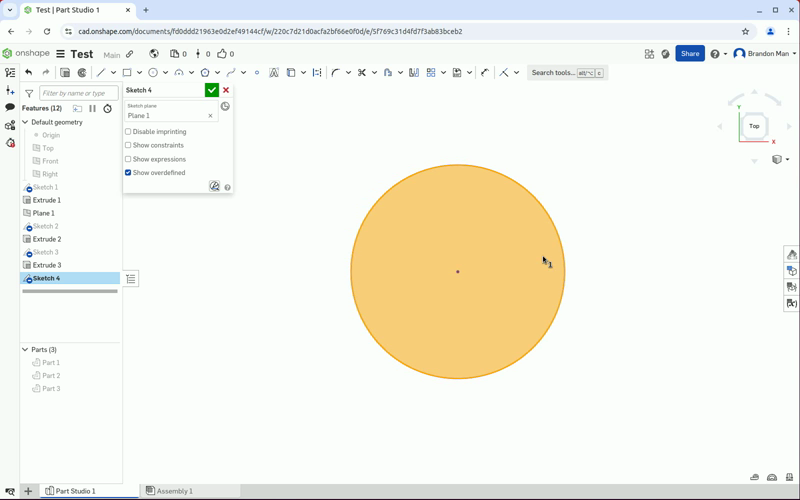
scroll(-6)
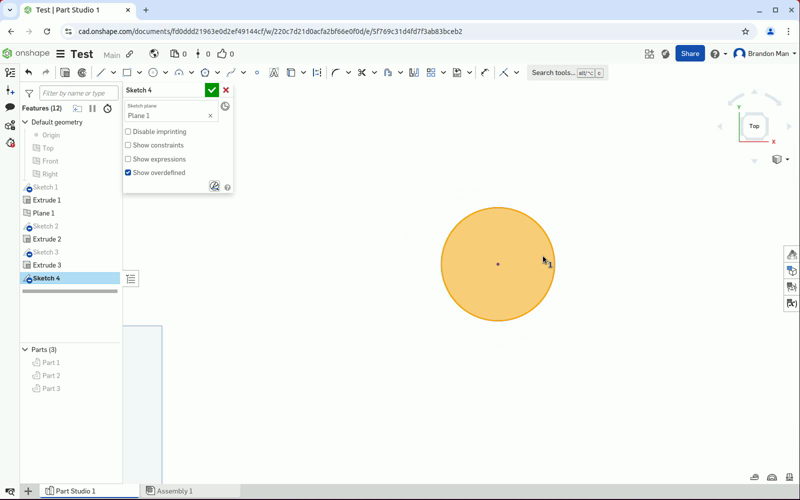
scroll(-6)
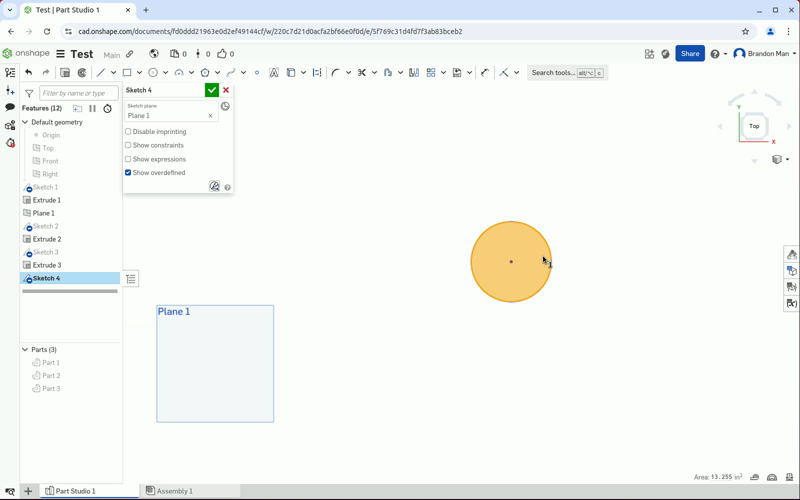
scroll(-6)
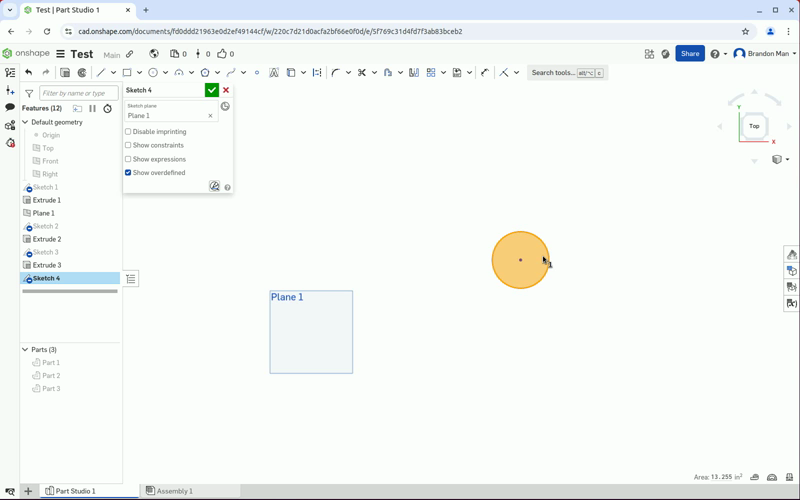
scroll(-6)
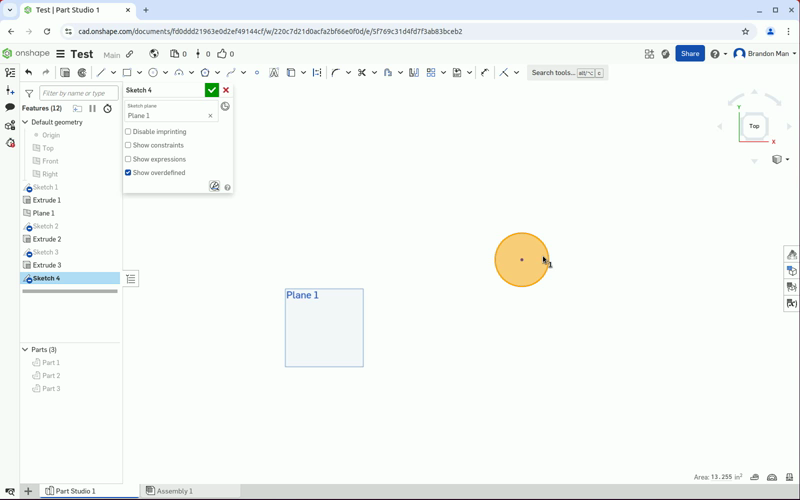
scroll(-6)
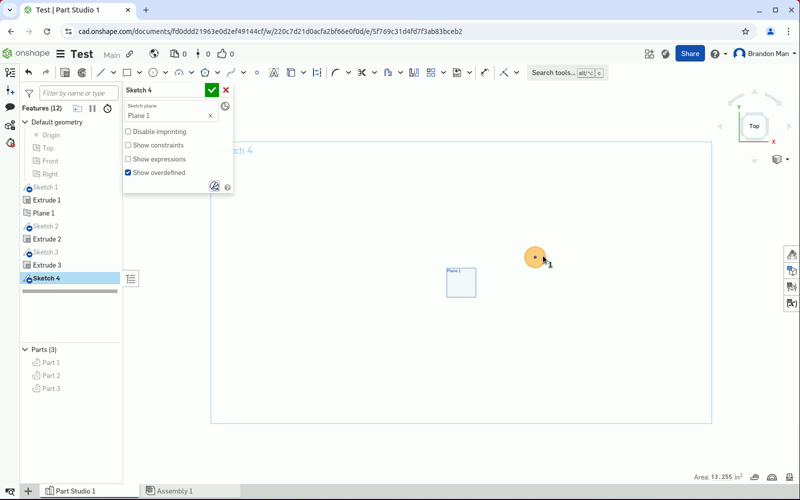
mouse_move(73, 352)
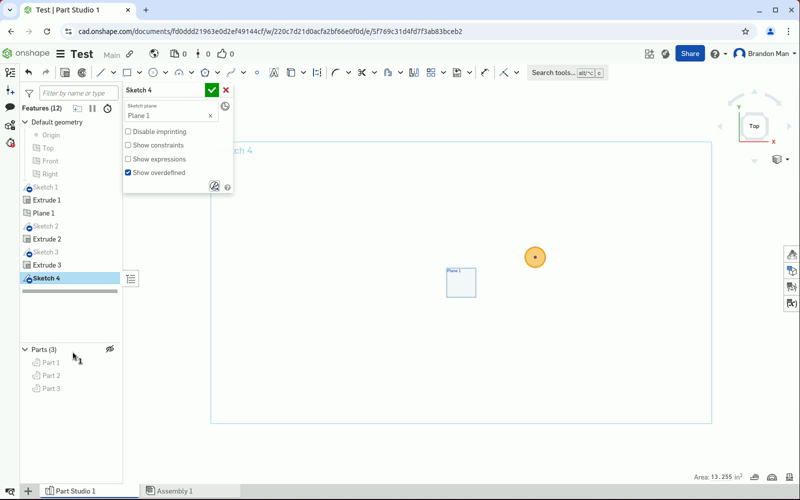
key(shift+y)
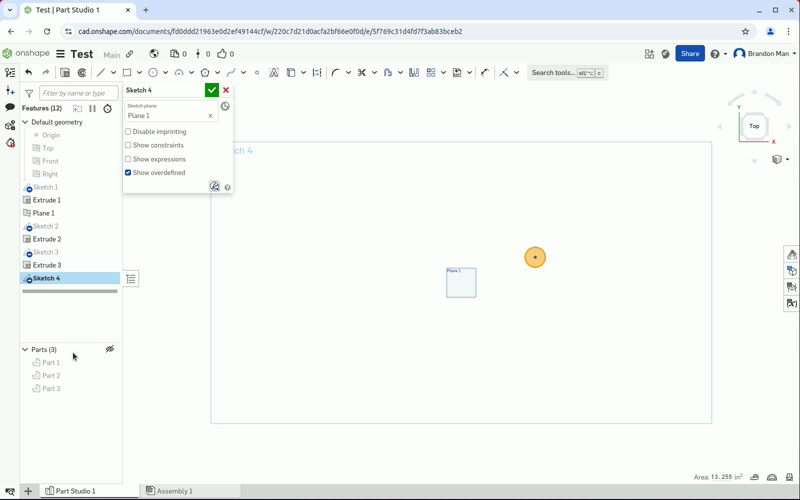
key(shift+e)
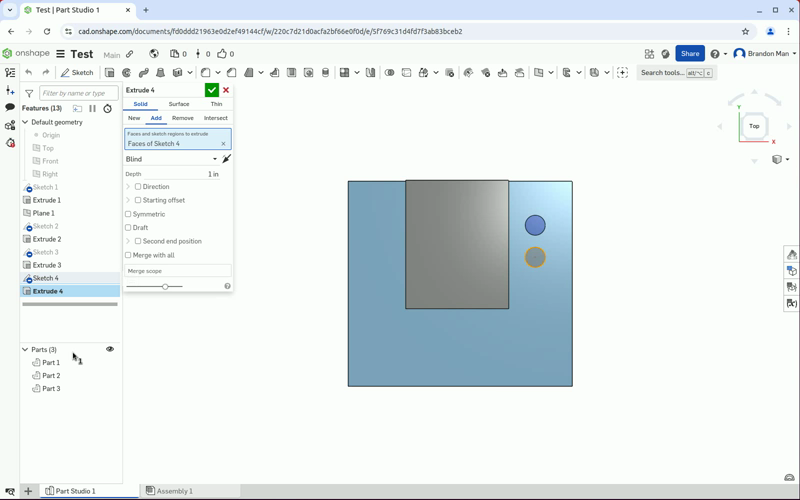
mouse_move(143, 106)
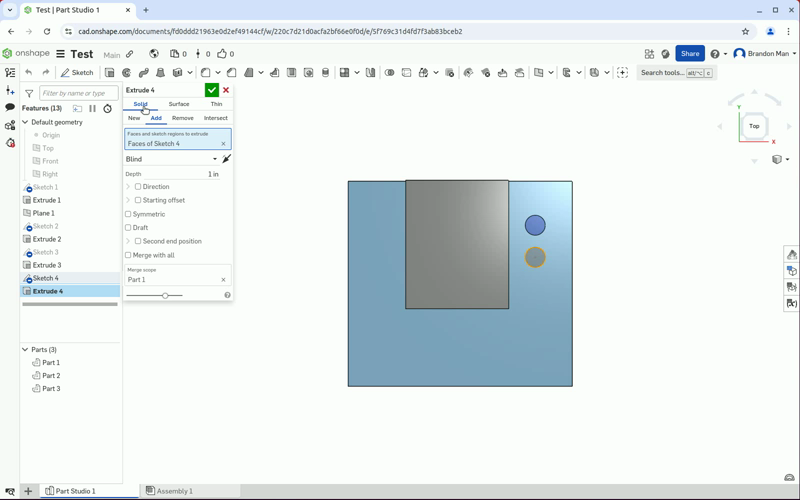
click(143, 106)
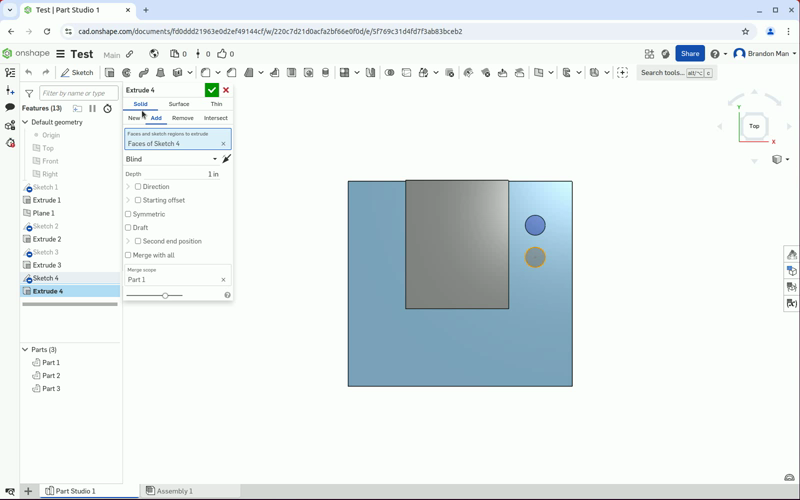
mouse_move(137, 120)
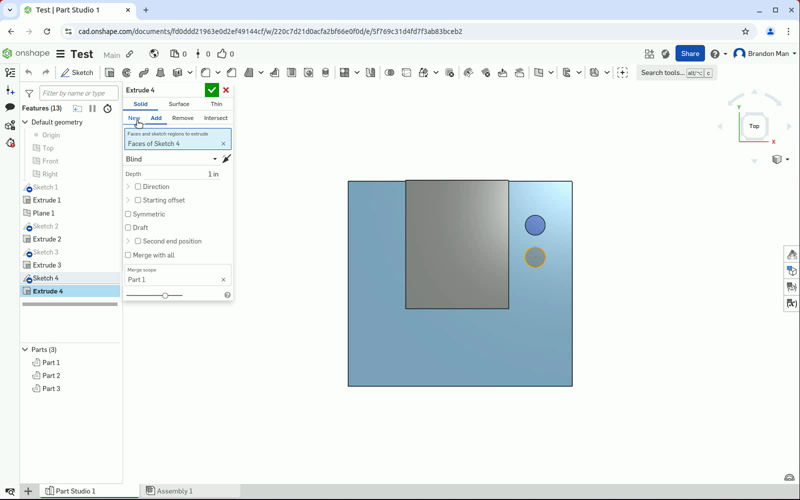
click(137, 120)
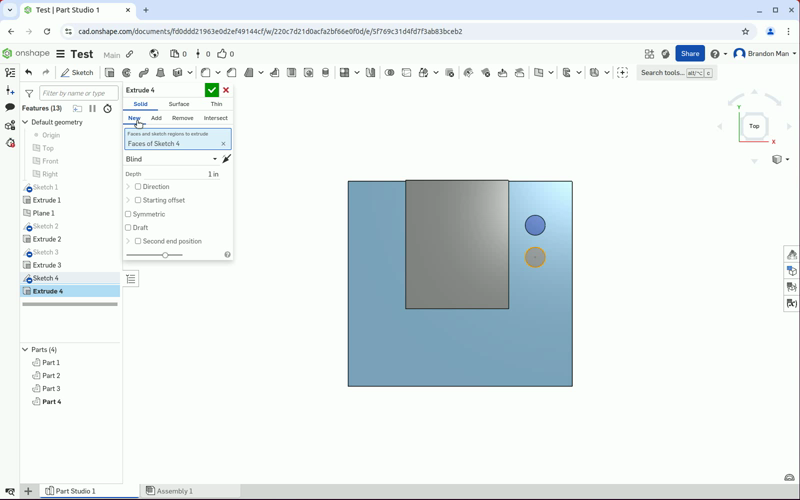
key(tab, 4)
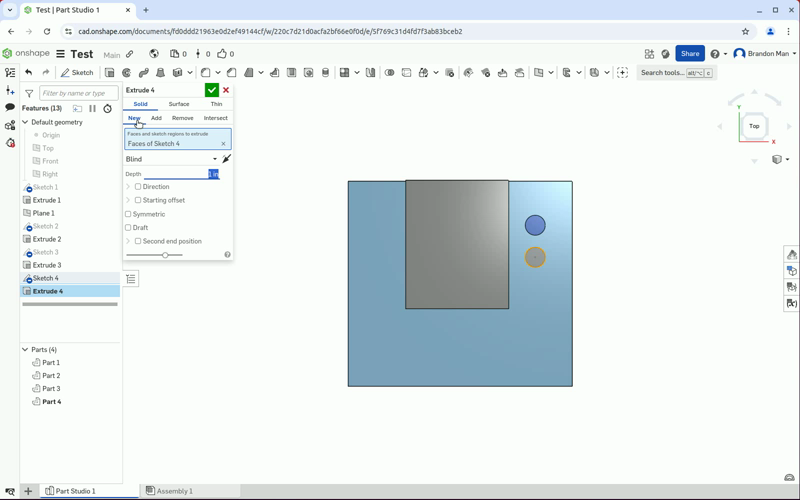
text(7.943)
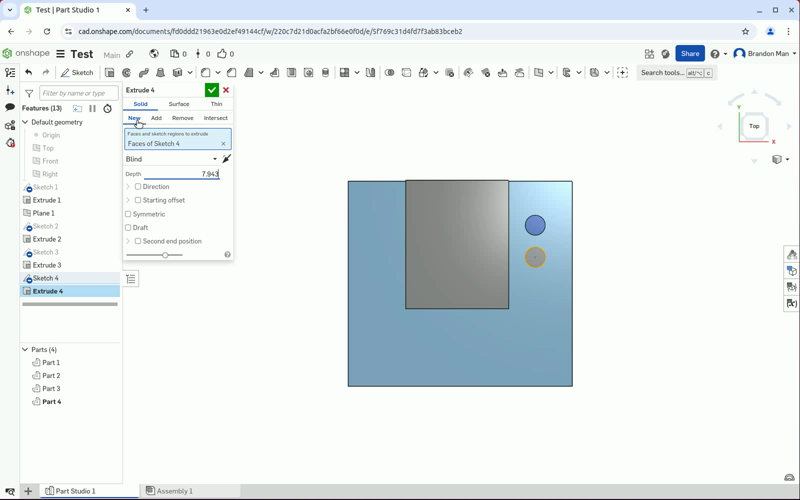
key(enter)
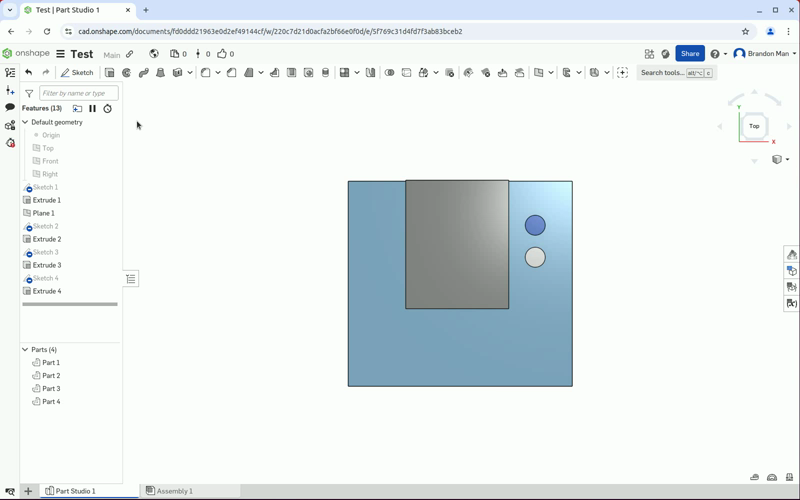
key(shift+h)
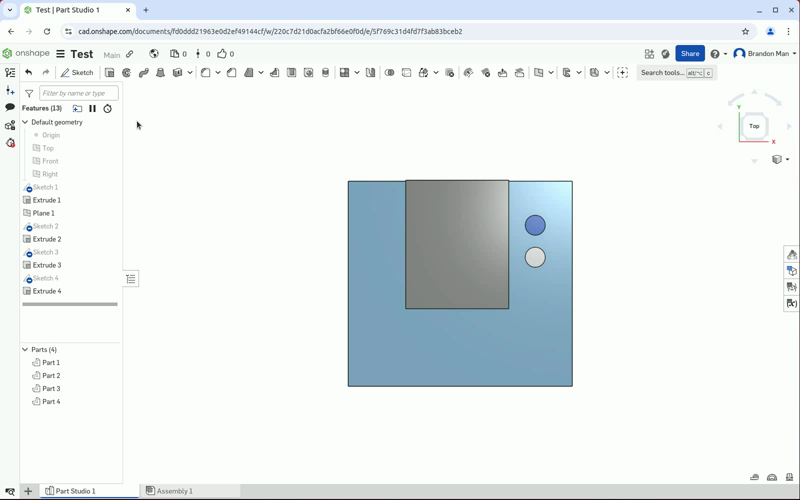
key(shift+h)
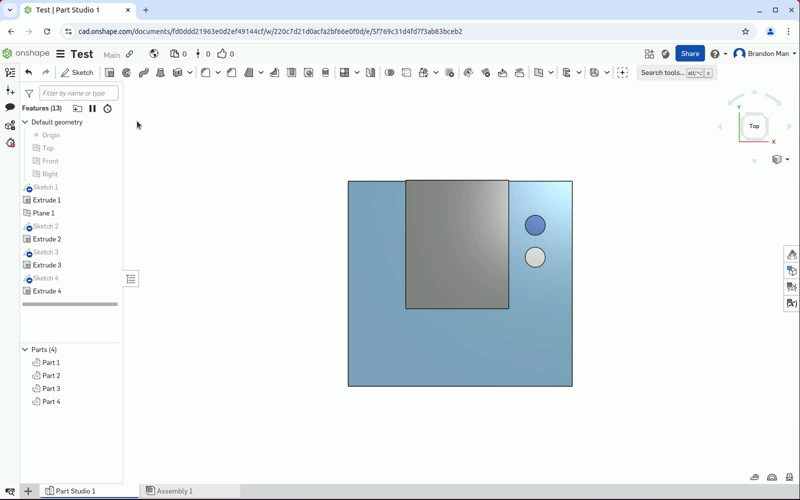
mouse_move(73, 189)
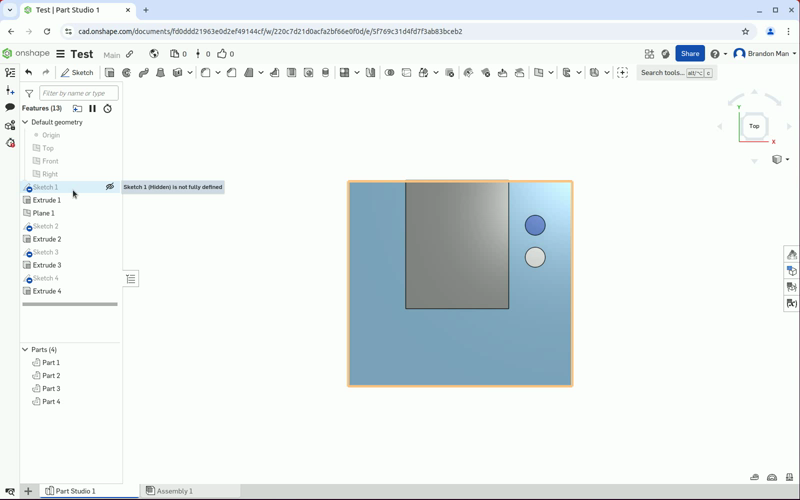
click(73, 189)
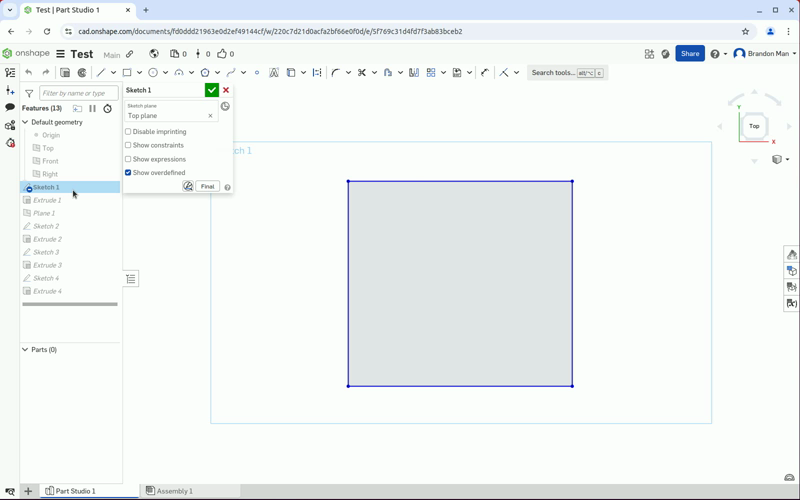
mouse_move(229, 92)
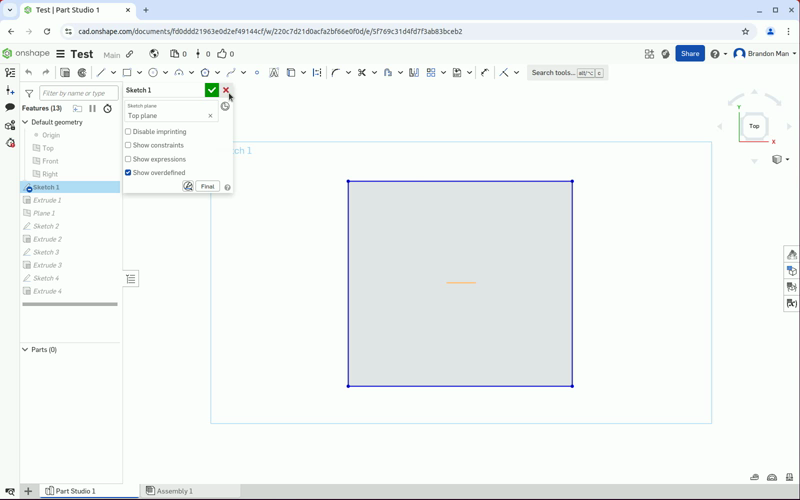
click(229, 92)
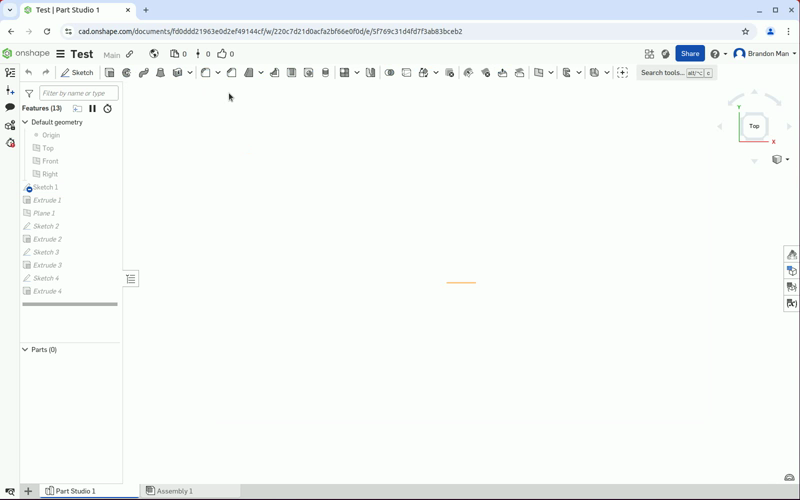
key(shift+s)
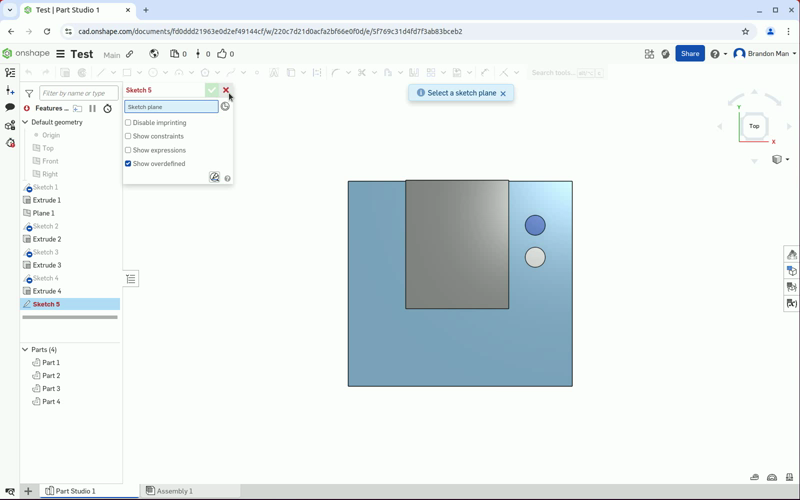
mouse_move(73, 215)
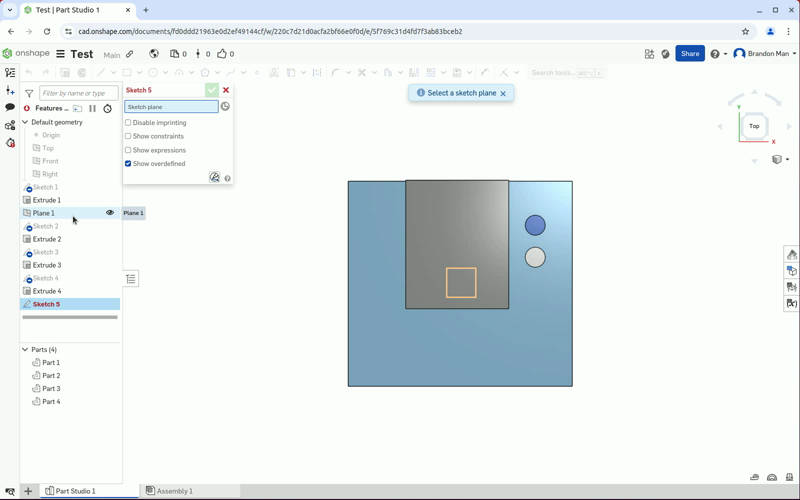
click(73, 215)
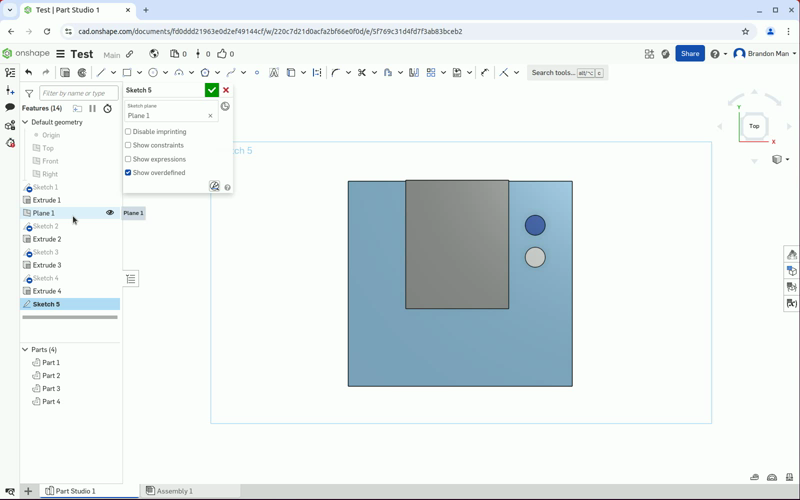
mouse_move(73, 352)
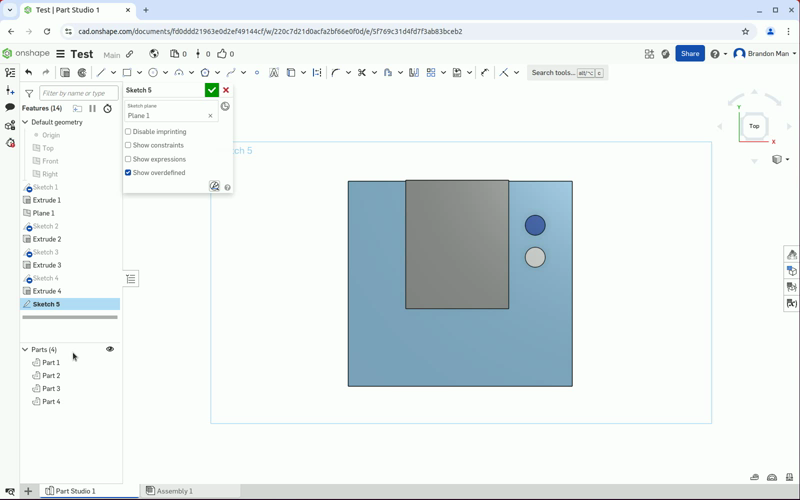
key(y)
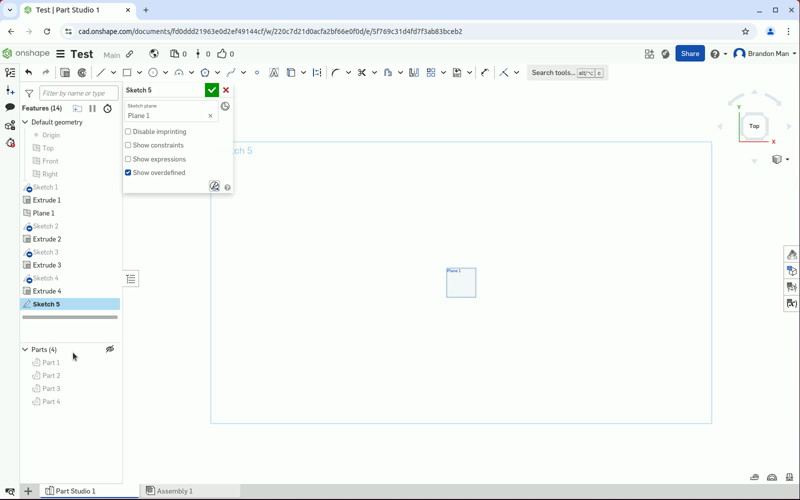
key(c)
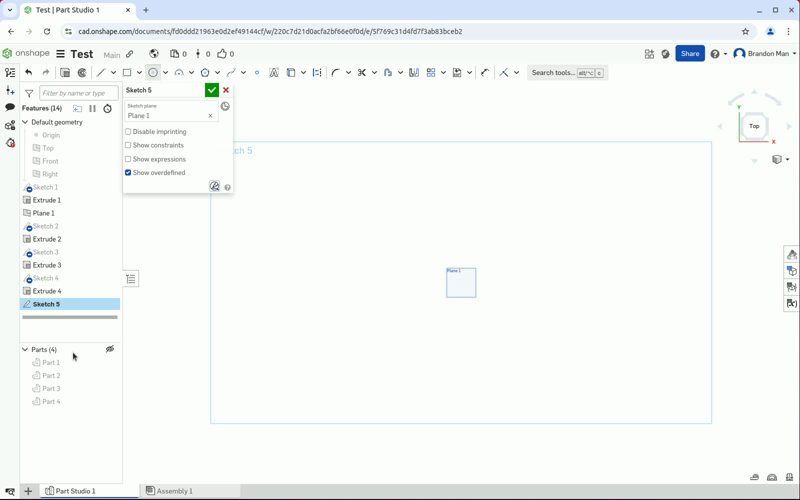
key_down(shift)
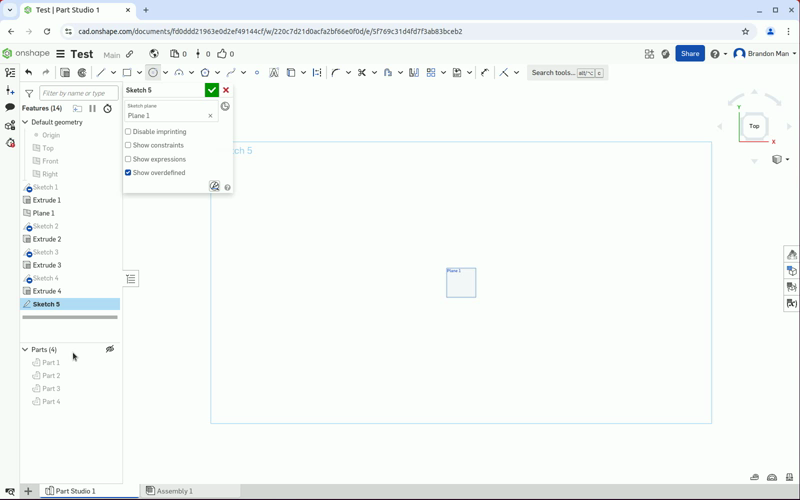
mouse_move(535, 288)
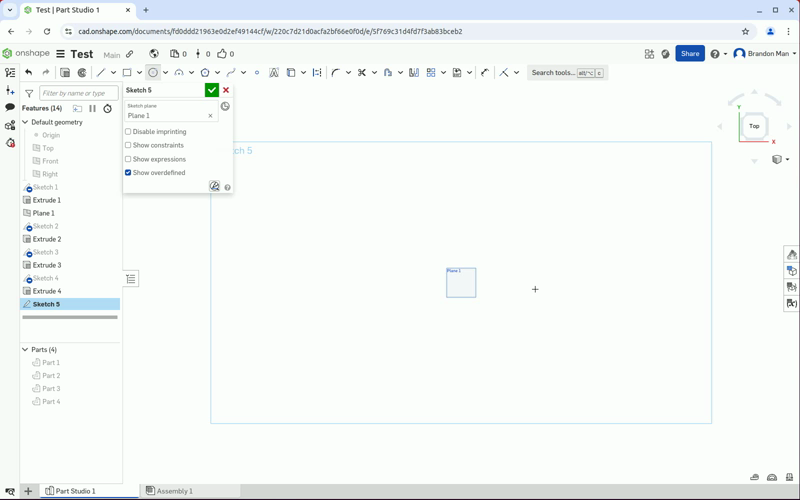
click(535, 288)
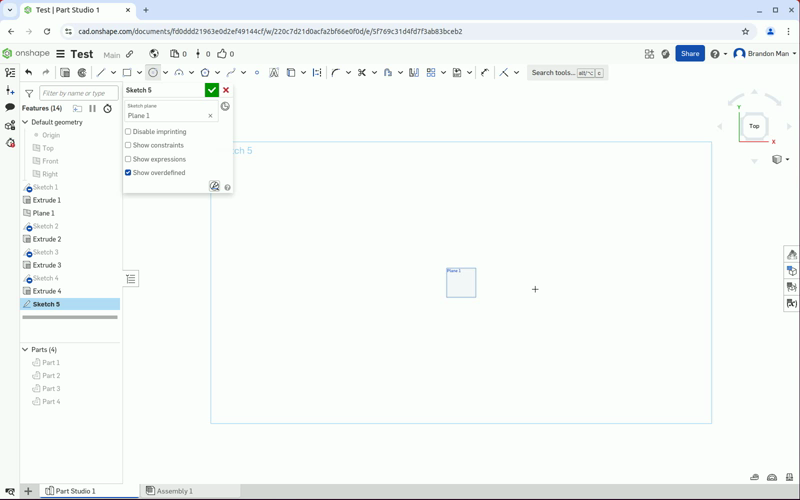
key_up(shift)
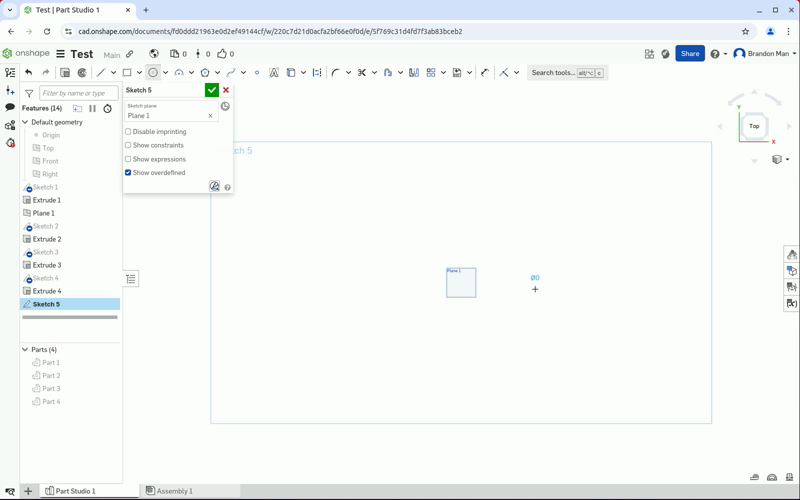
mouse_move(545, 288)
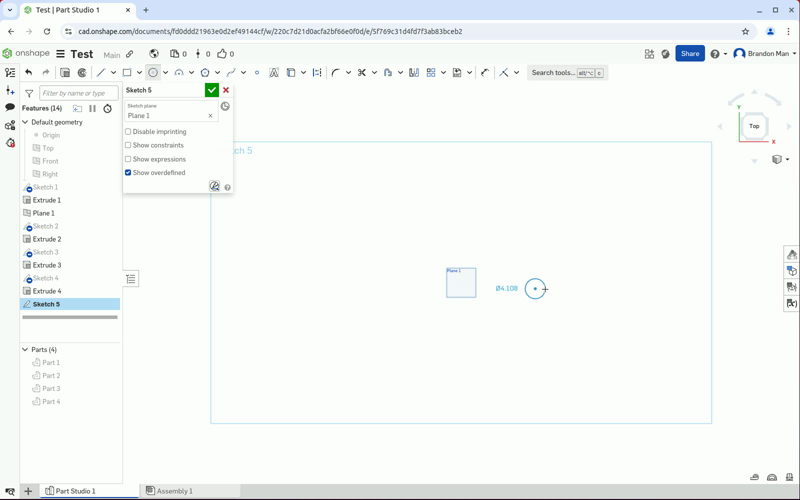
click(545, 288)
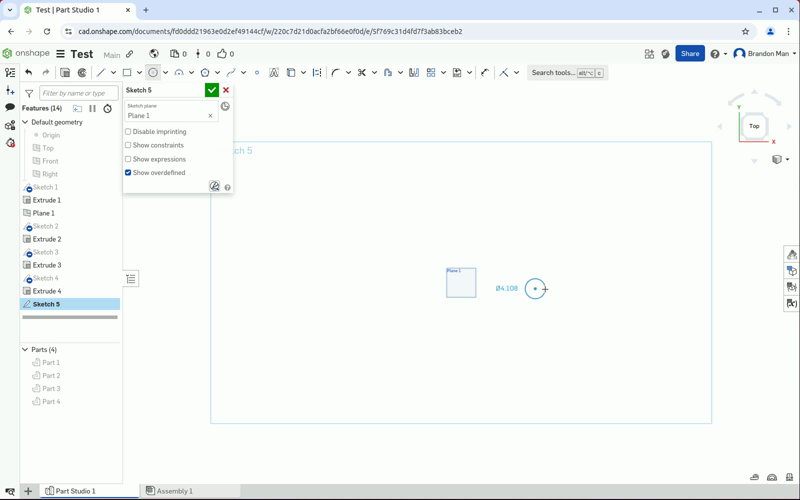
key(esc)
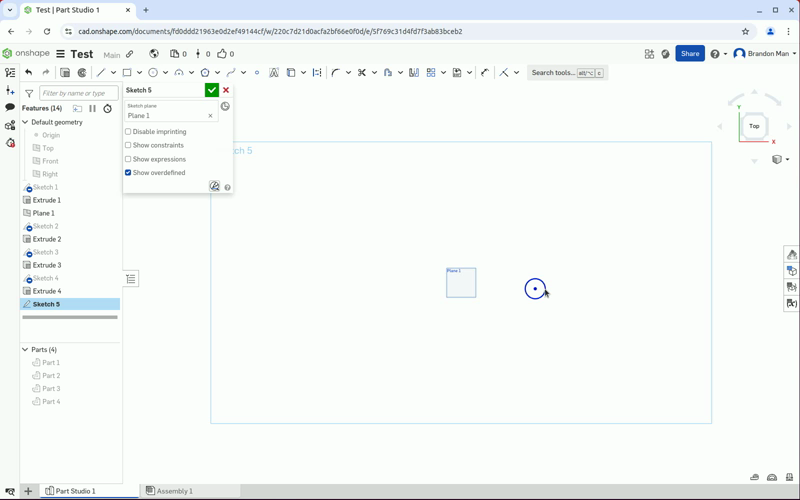
mouse_move(540, 291)
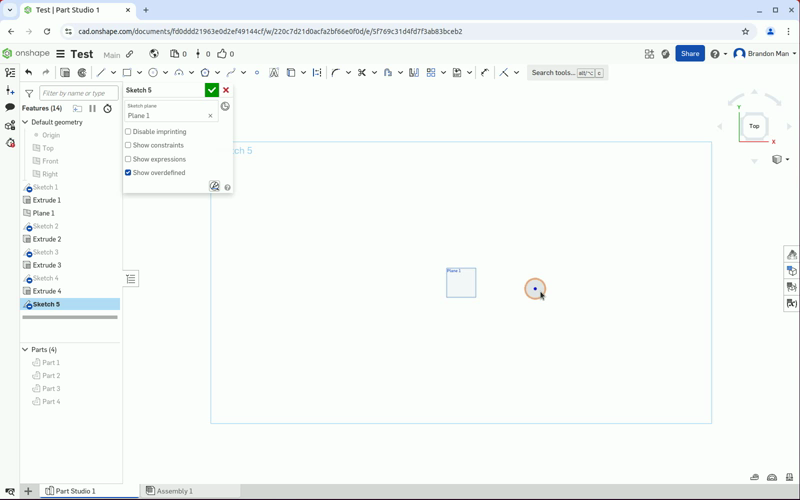
scroll(6)
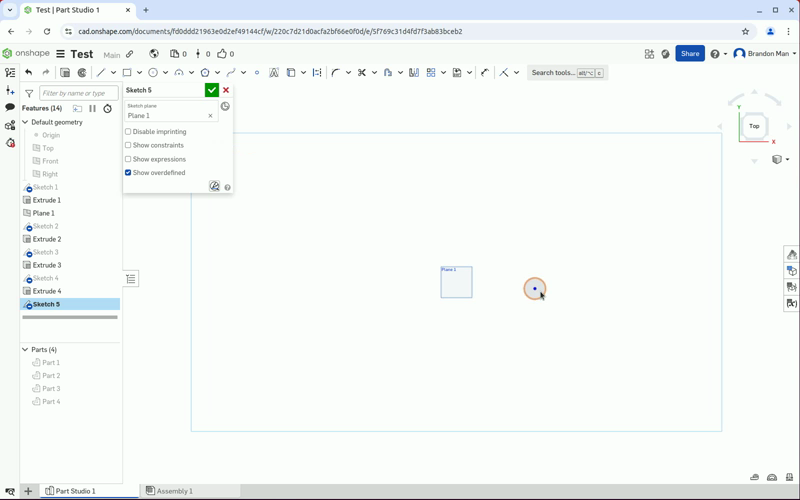
scroll(6)
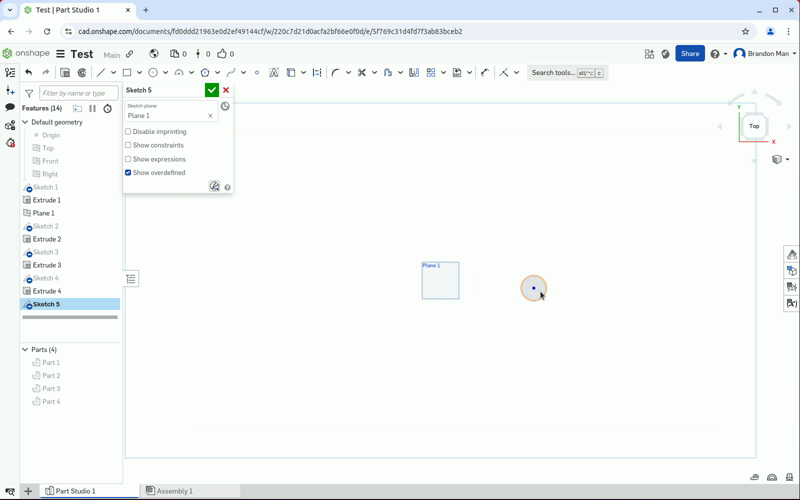
scroll(6)
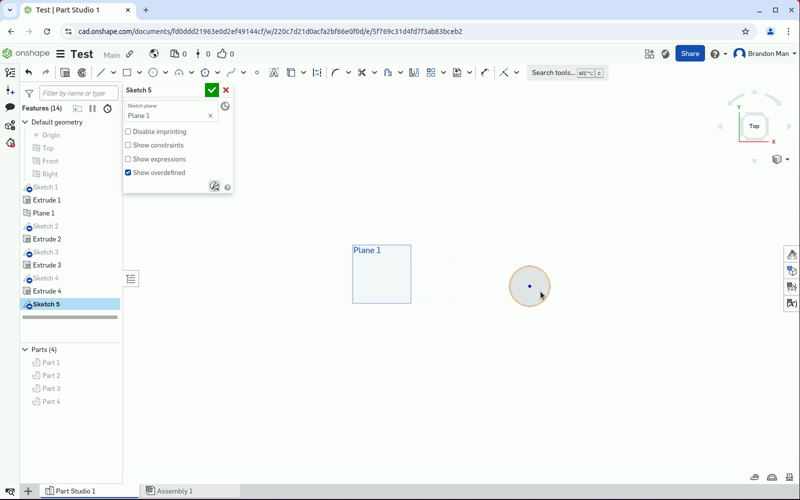
scroll(6)
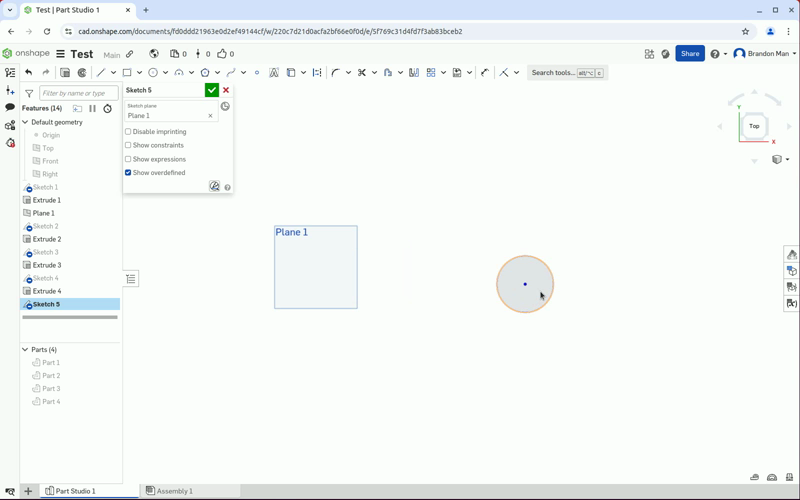
scroll(6)
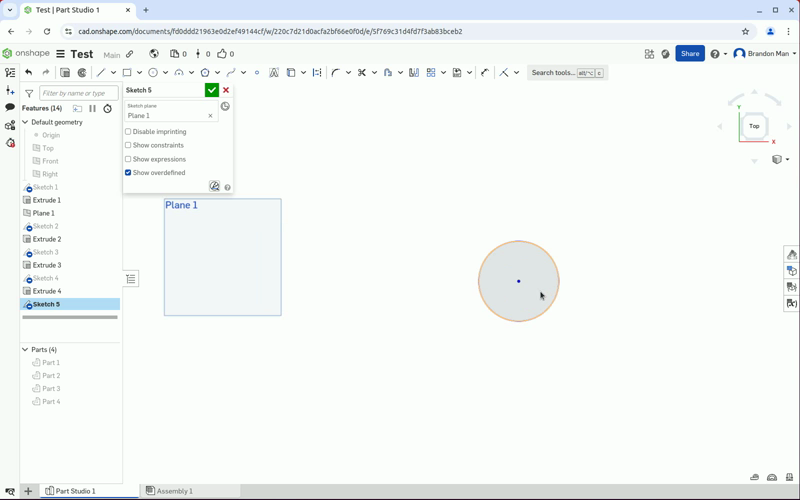
scroll(6)
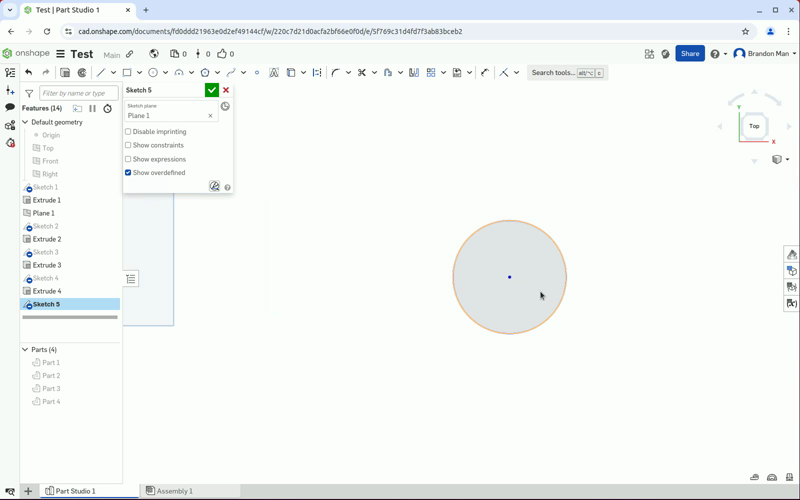
scroll(6)
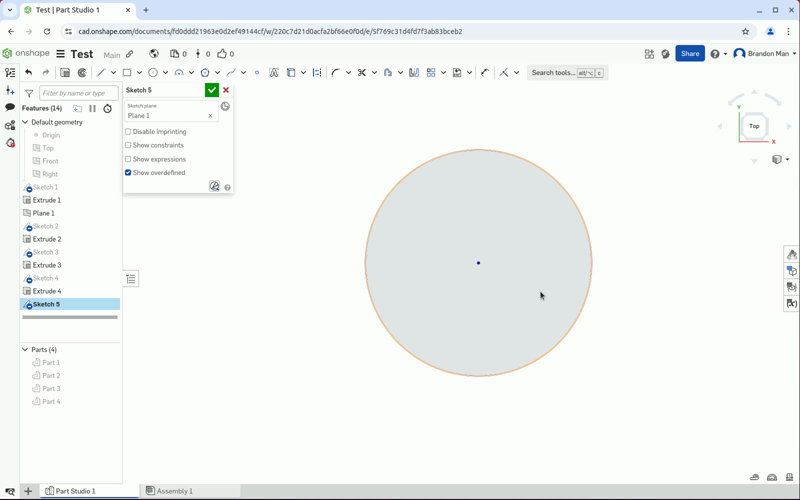
click(540, 291)
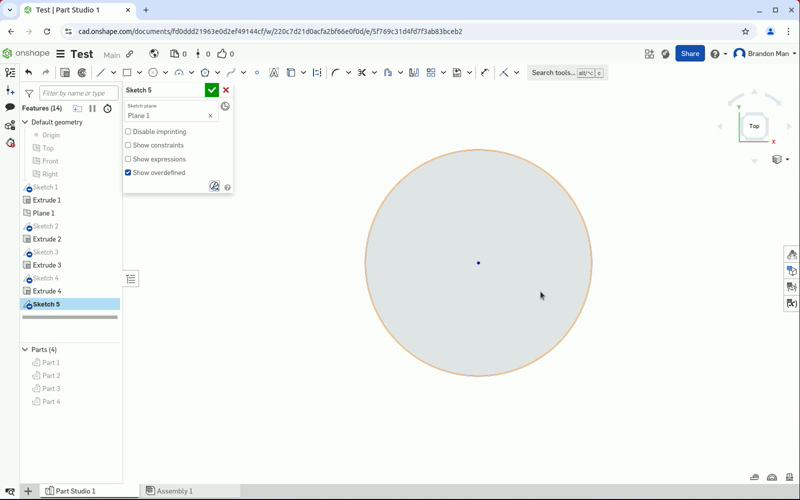
scroll(-6)
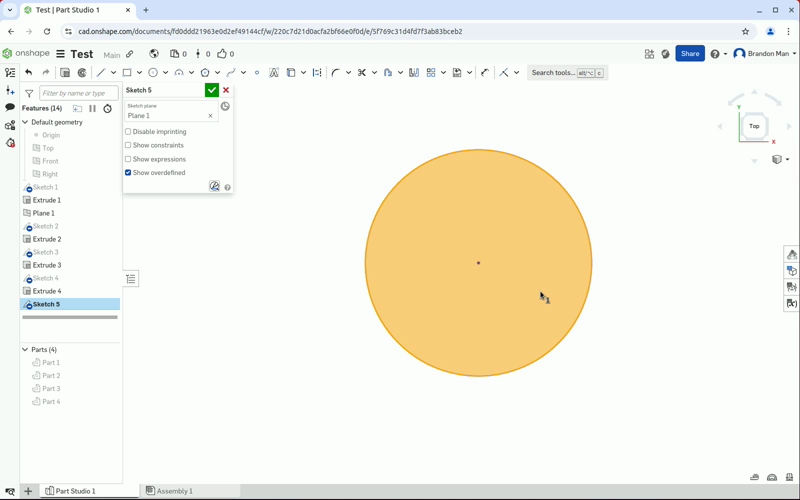
scroll(-6)
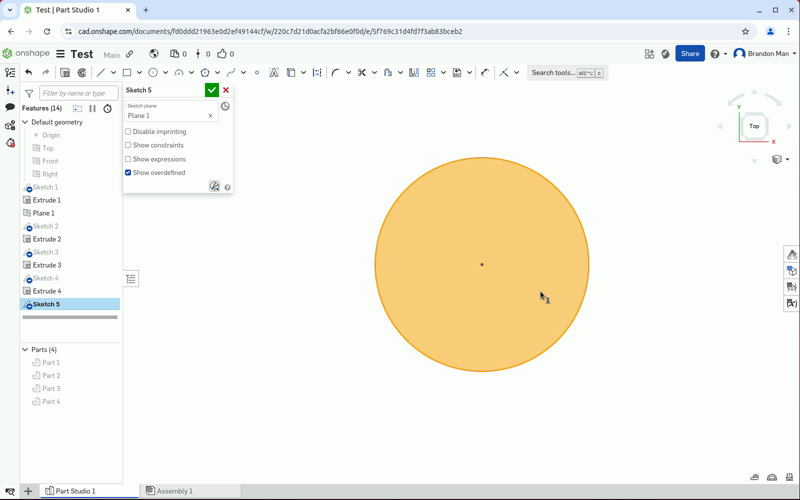
scroll(-6)
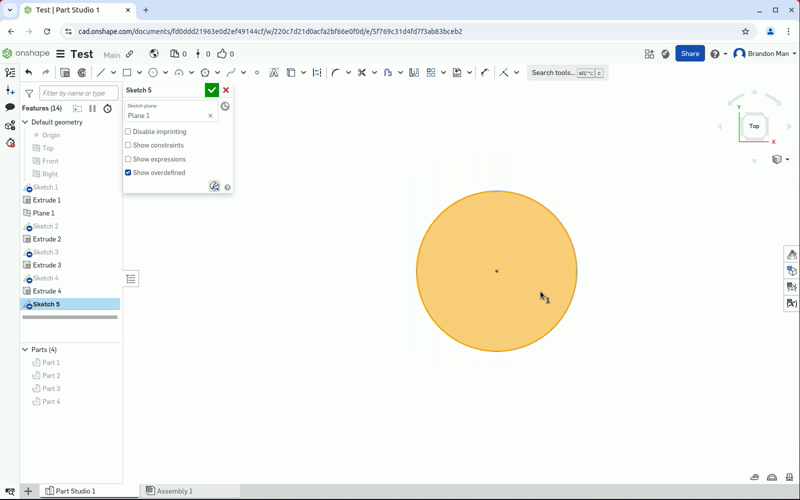
scroll(-6)
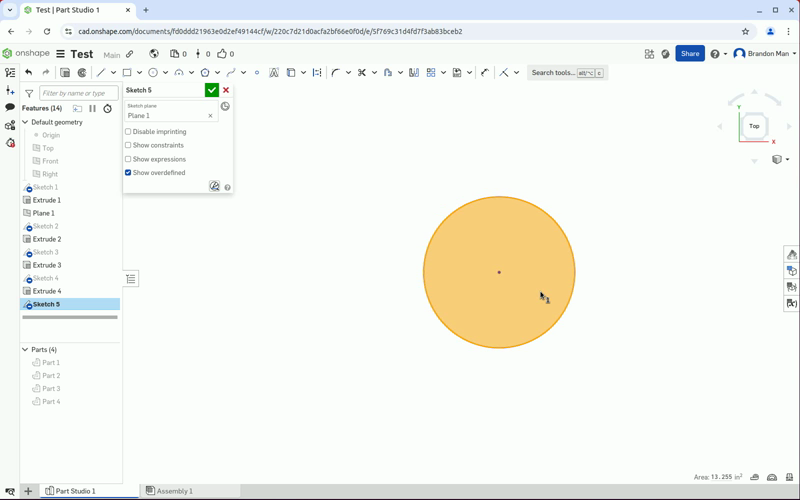
scroll(-6)
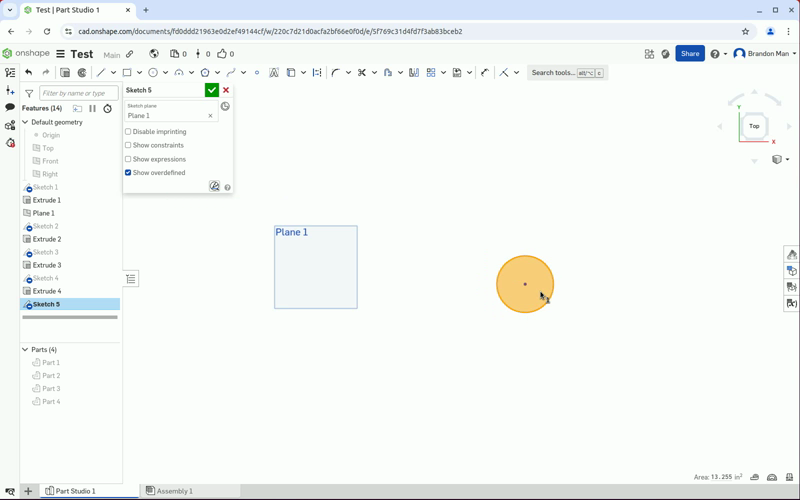
scroll(-6)
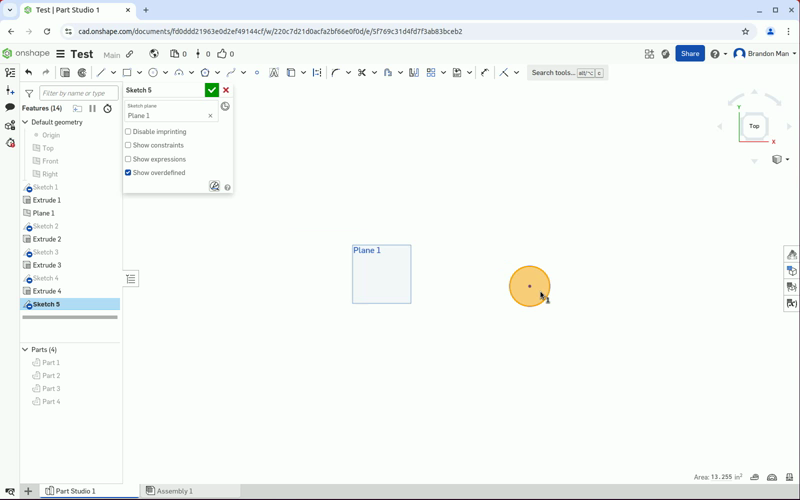
scroll(-6)
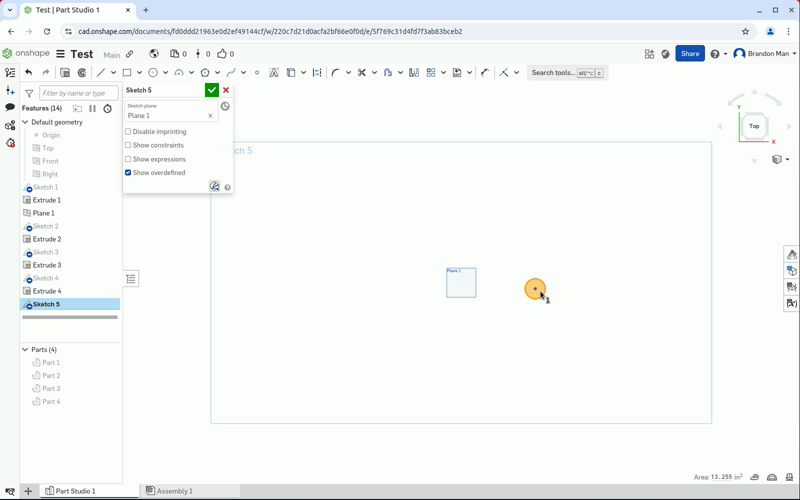
mouse_move(73, 352)
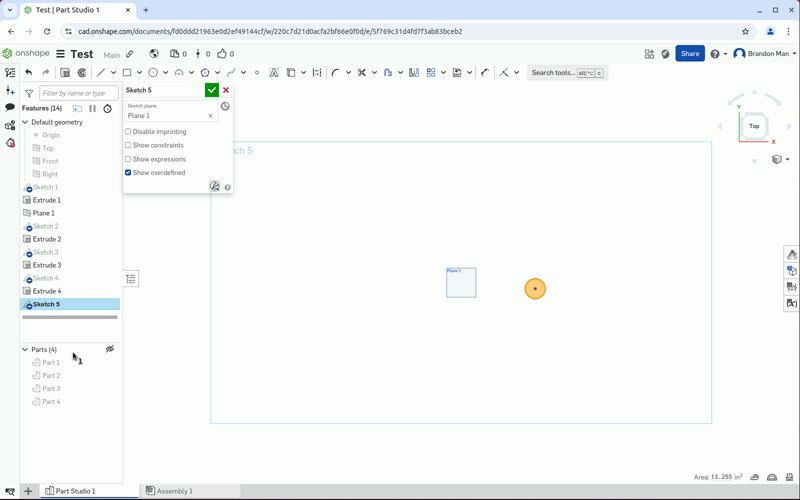
key(shift+y)
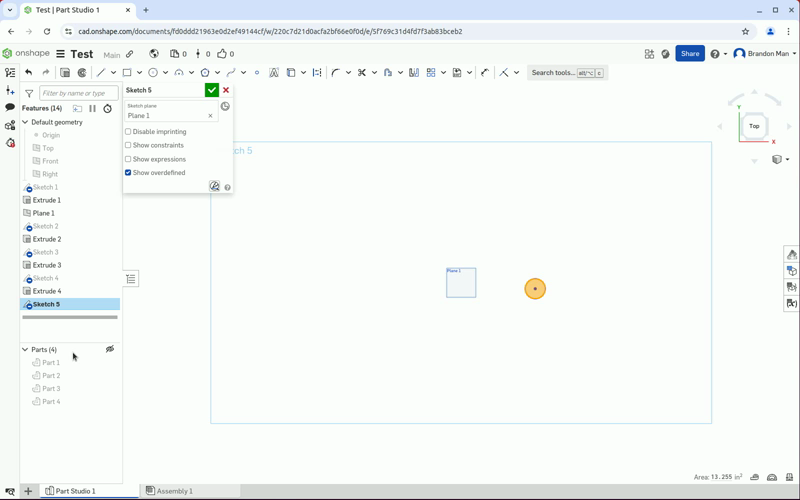
key(shift+e)
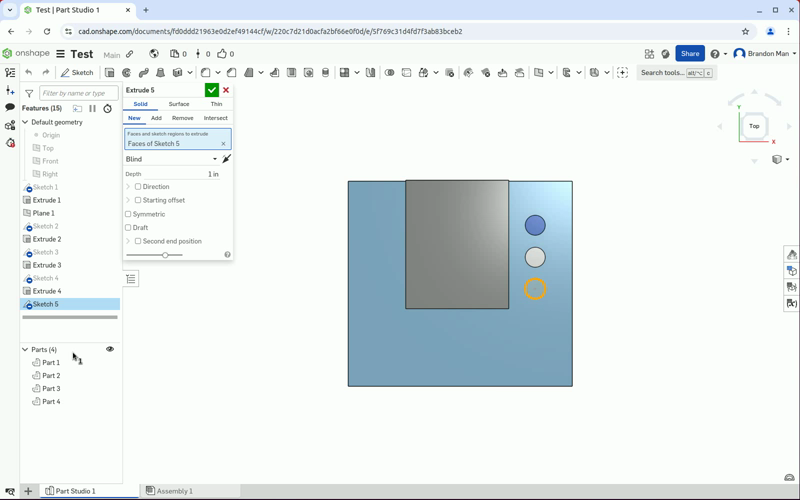
mouse_move(143, 106)
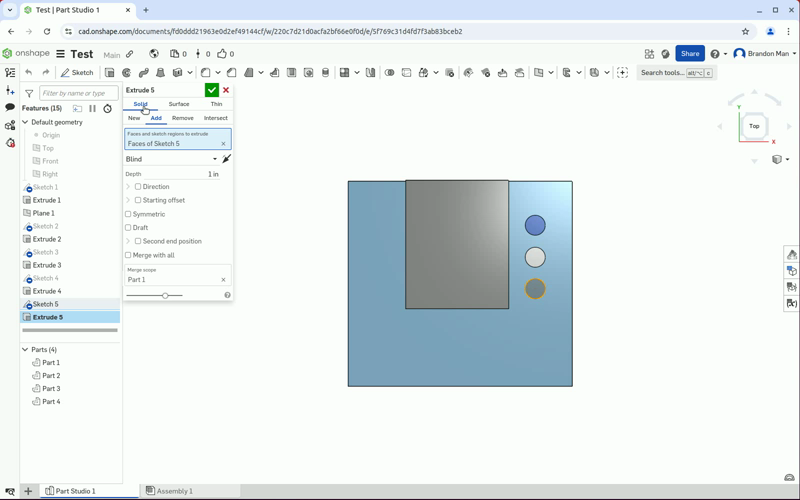
click(143, 106)
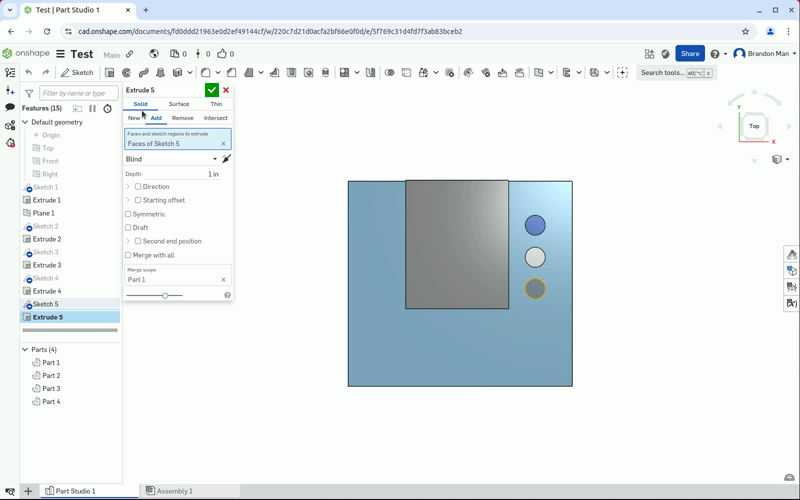
mouse_move(137, 120)
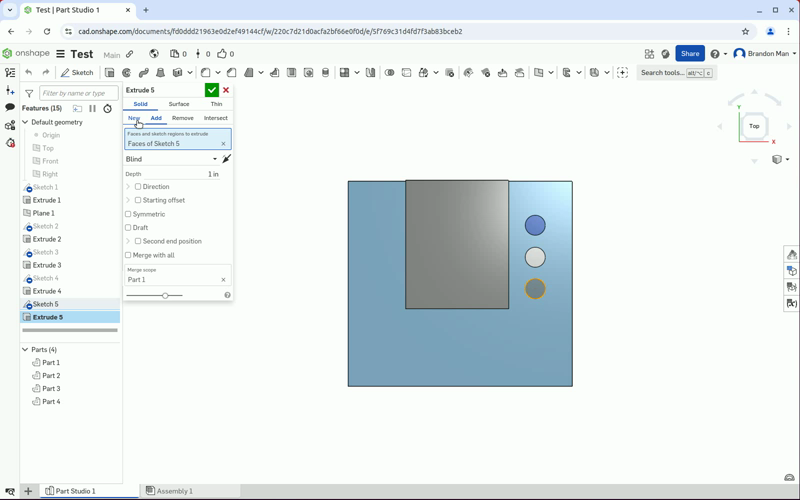
click(137, 120)
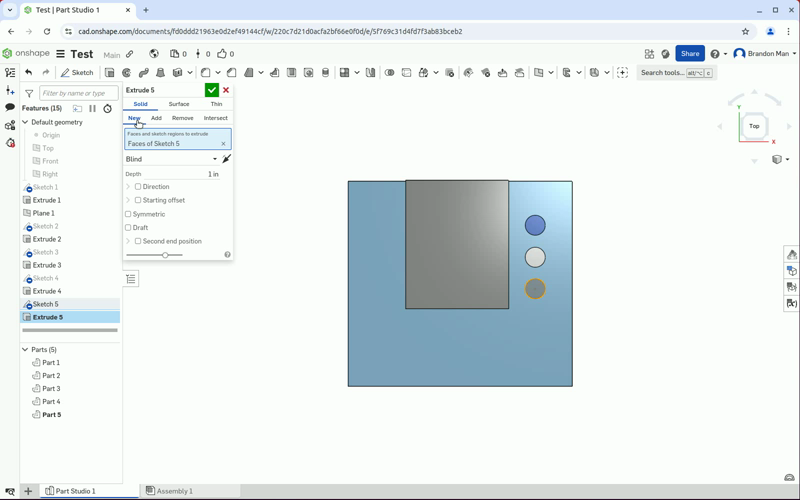
key(tab, 4)
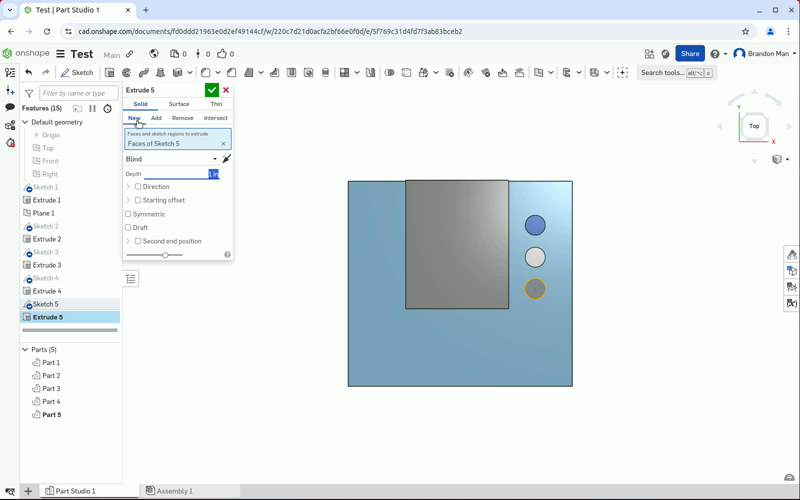
text(7.943)
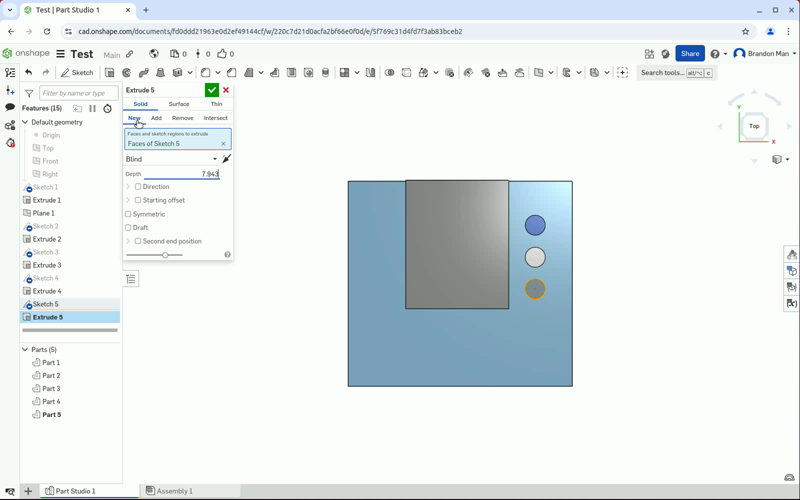
key(enter)
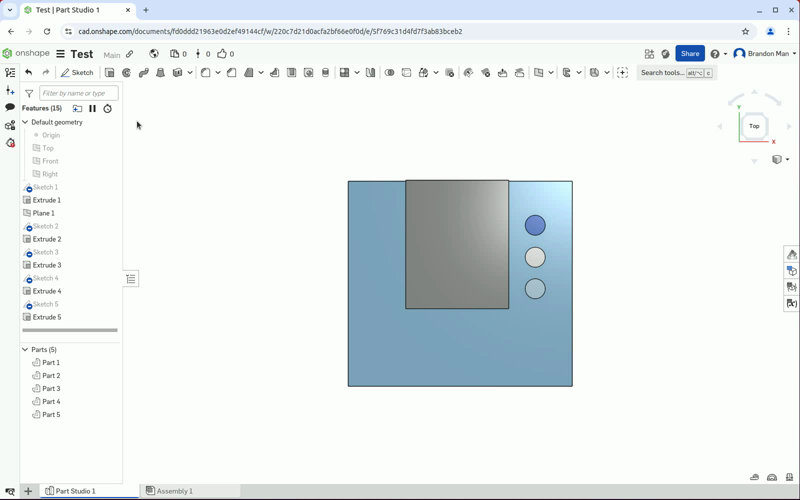
key(shift+h)
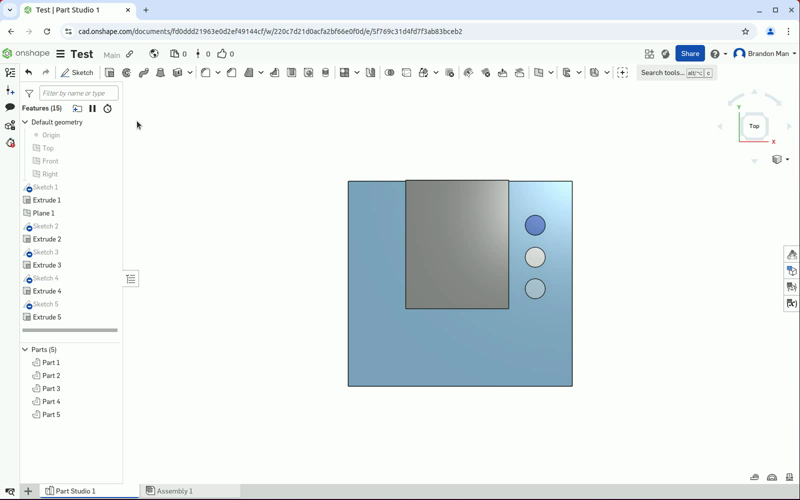
key(shift+h)
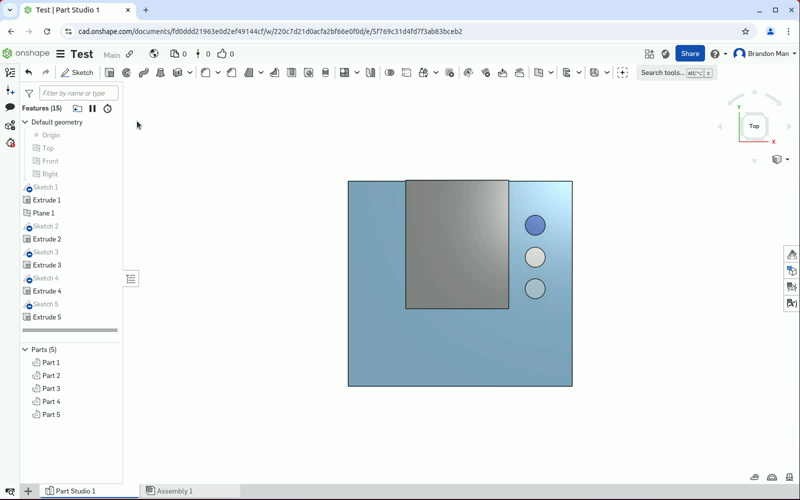
mouse_move(73, 189)
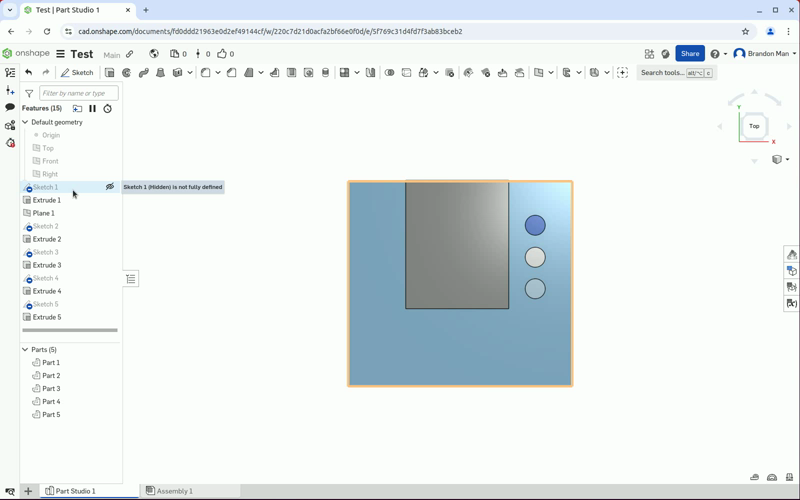
click(73, 189)
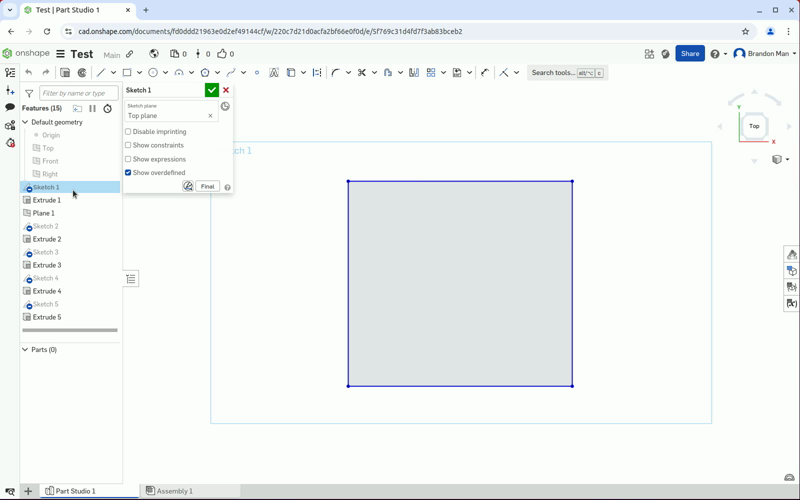
mouse_move(229, 92)
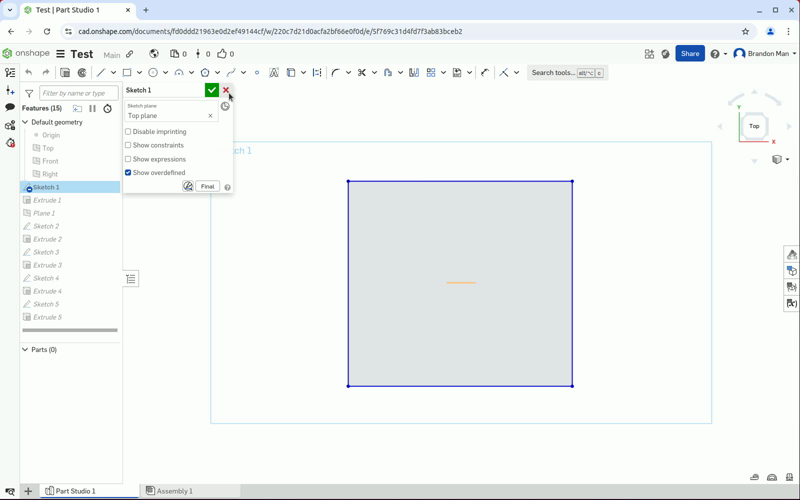
click(229, 92)
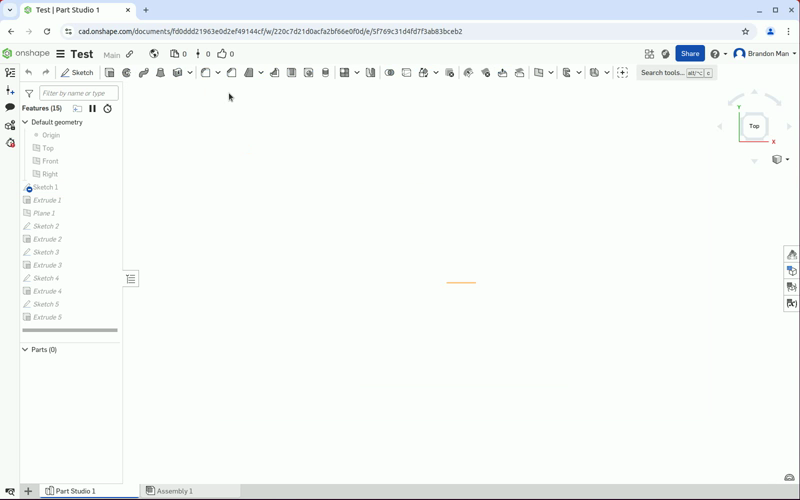
key(shift+s)
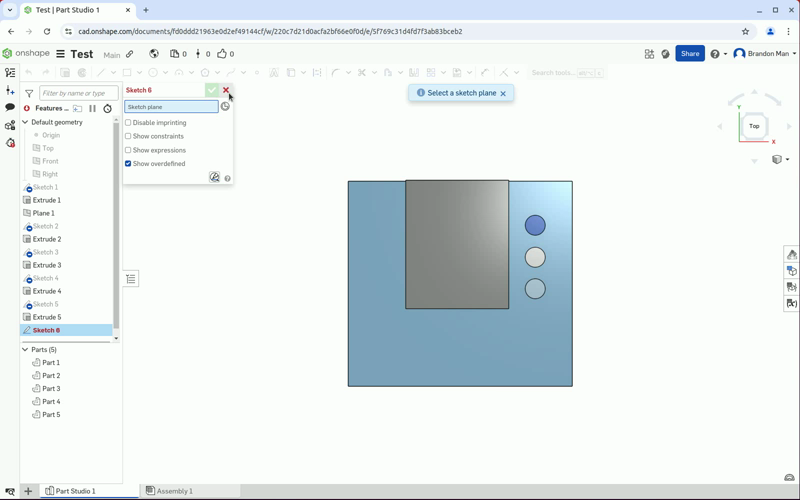
mouse_move(69, 215)
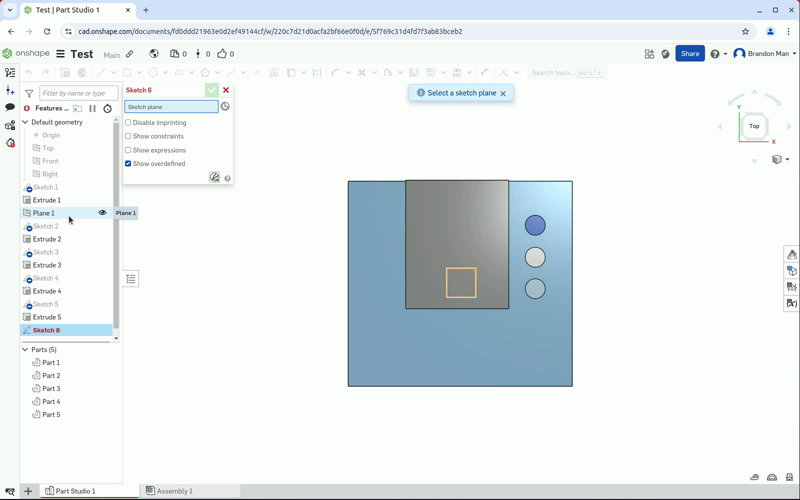
click(69, 215)
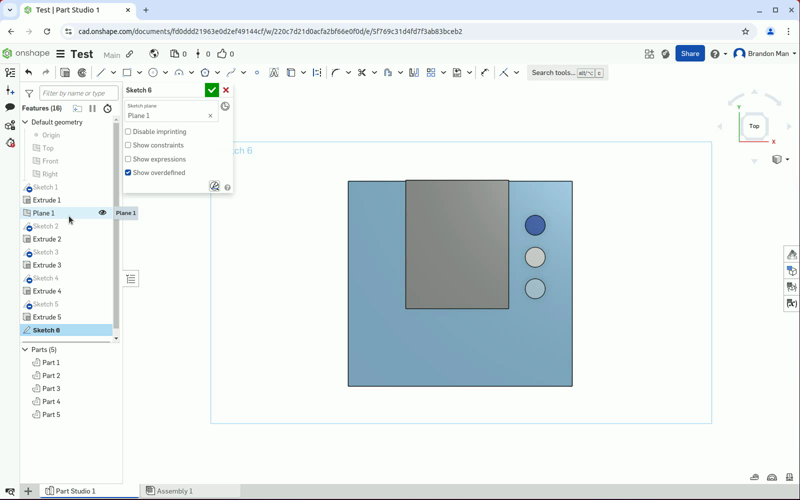
mouse_move(73, 352)
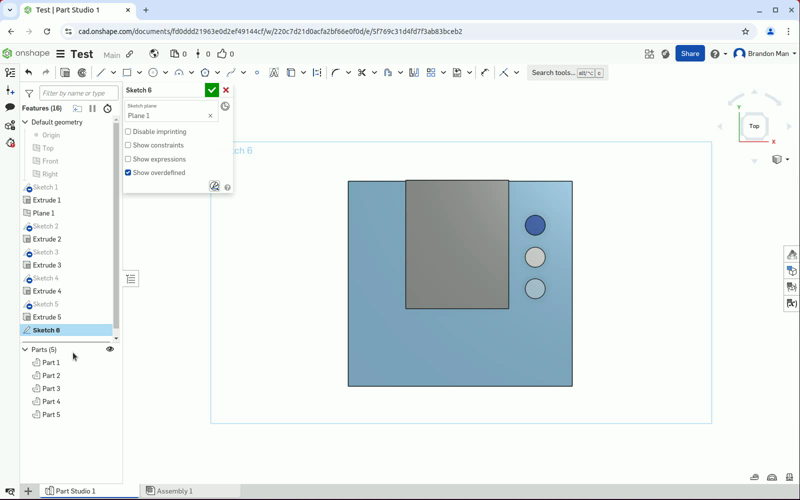
key(y)
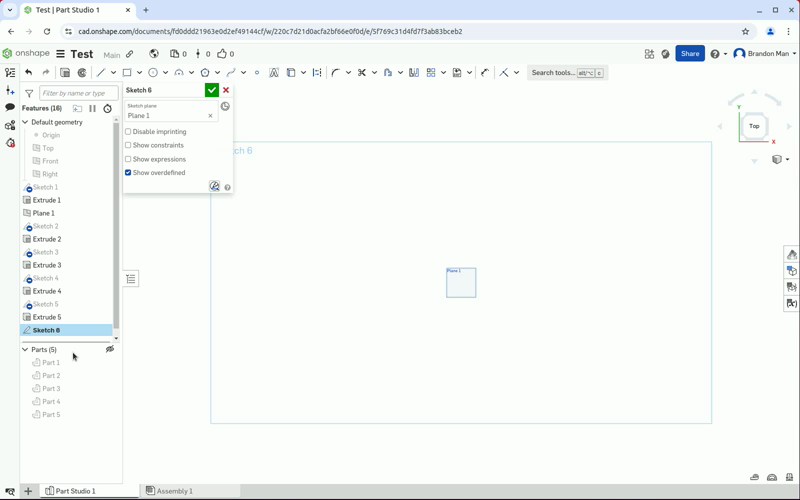
key(c)
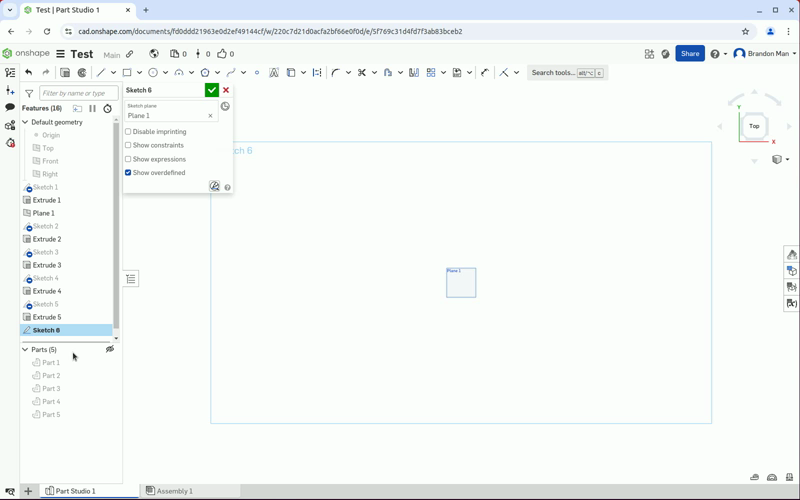
key_down(shift)
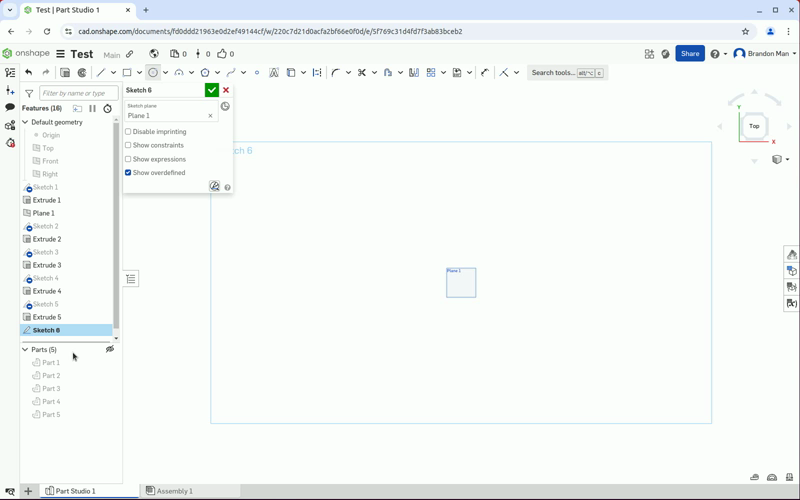
mouse_move(535, 321)
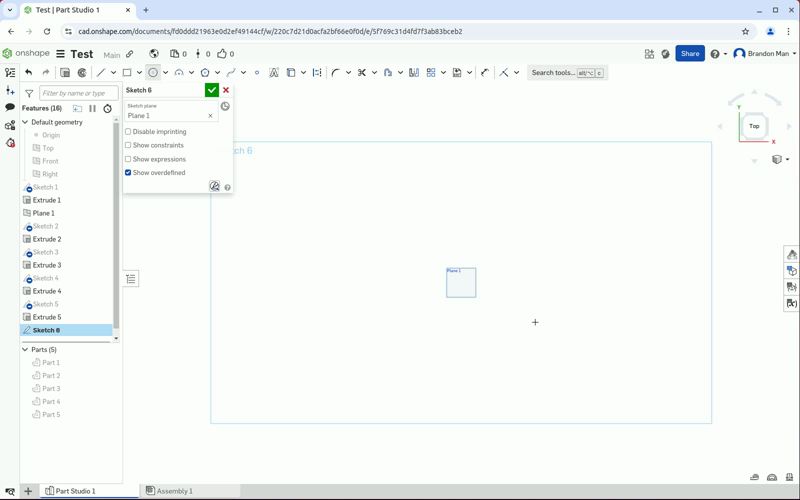
click(535, 321)
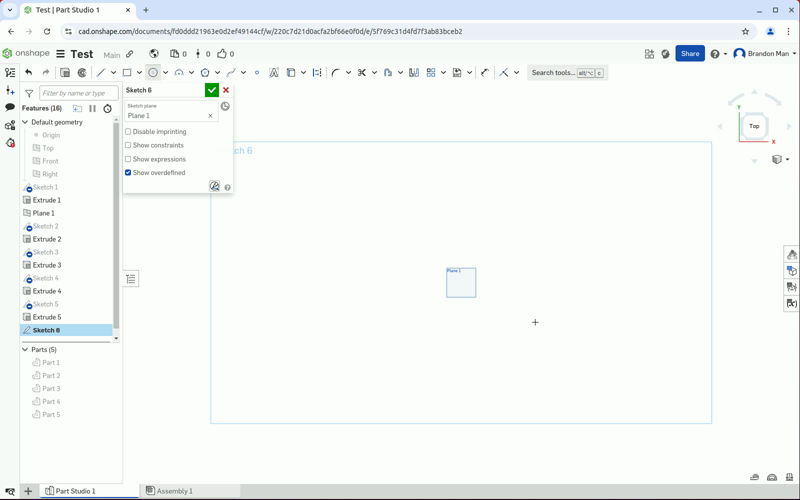
key_up(shift)
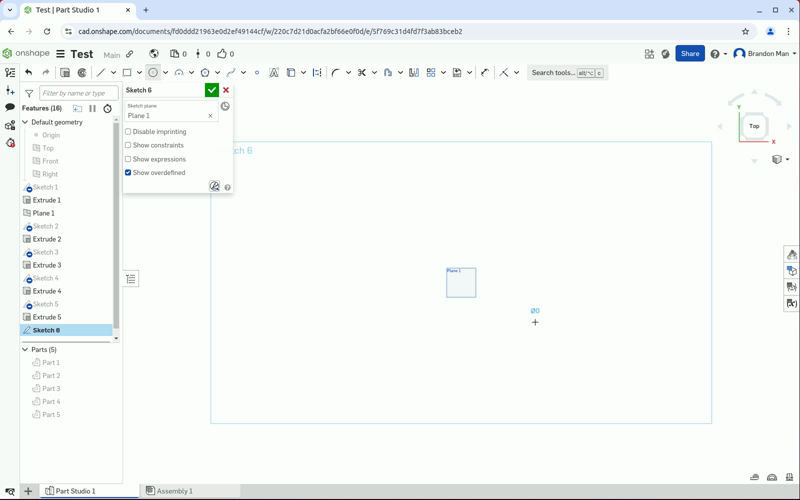
mouse_move(545, 321)
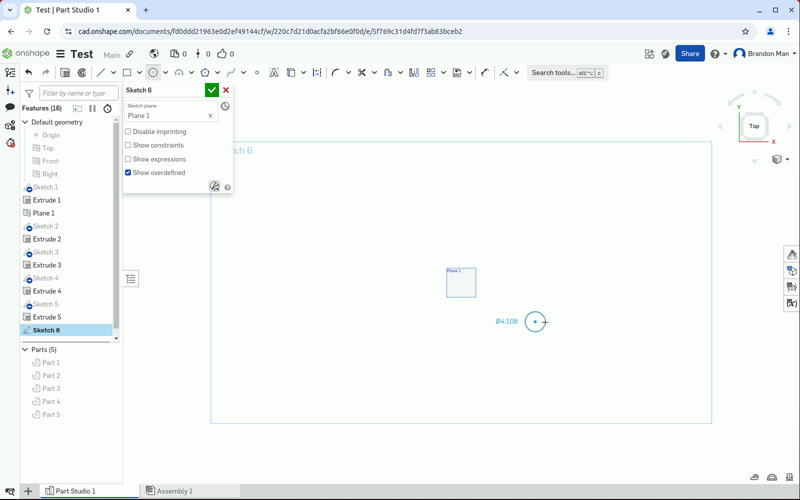
click(545, 321)
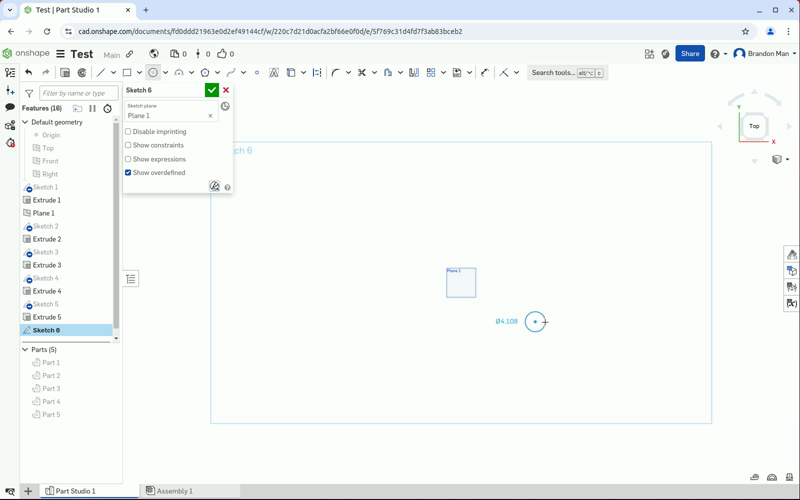
key(esc)
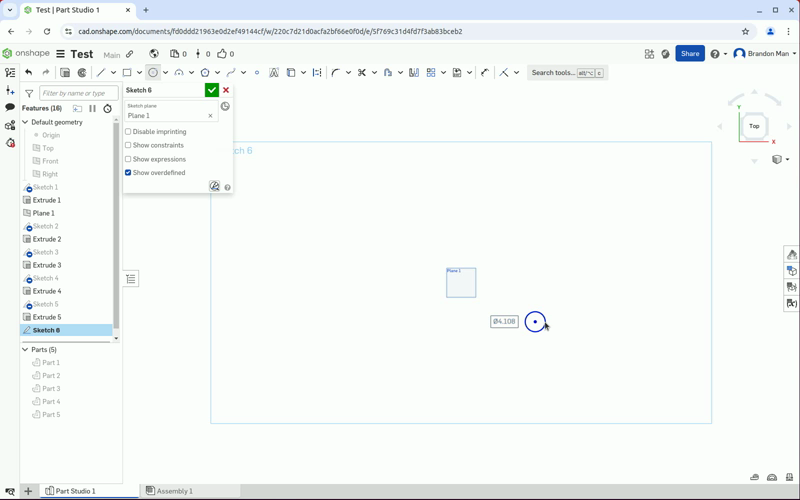
mouse_move(537, 322)
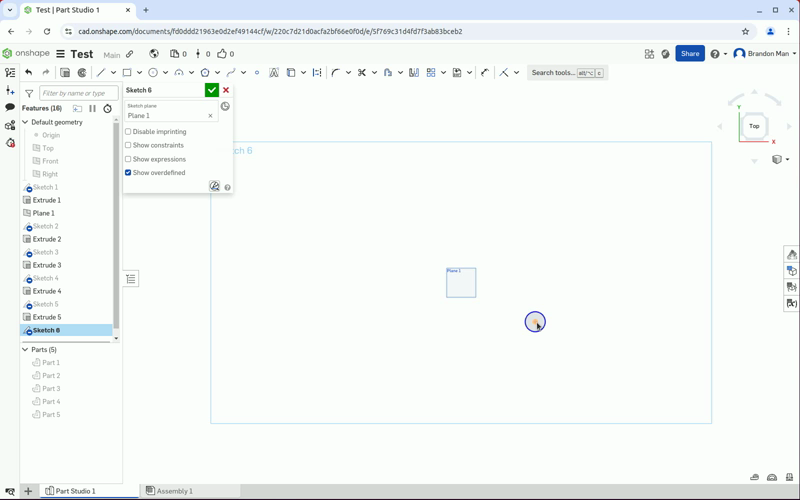
scroll(6)
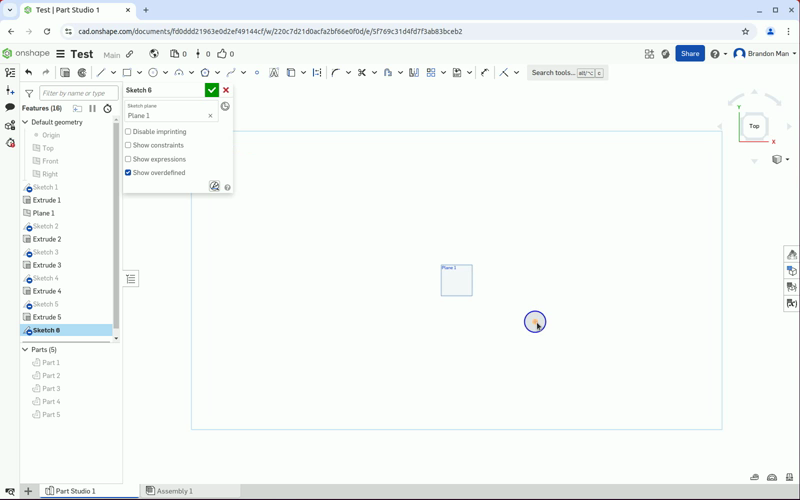
scroll(6)
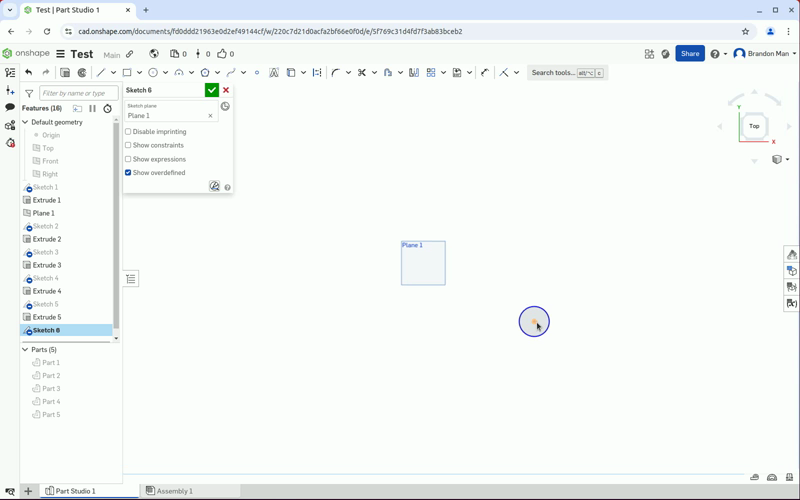
scroll(6)
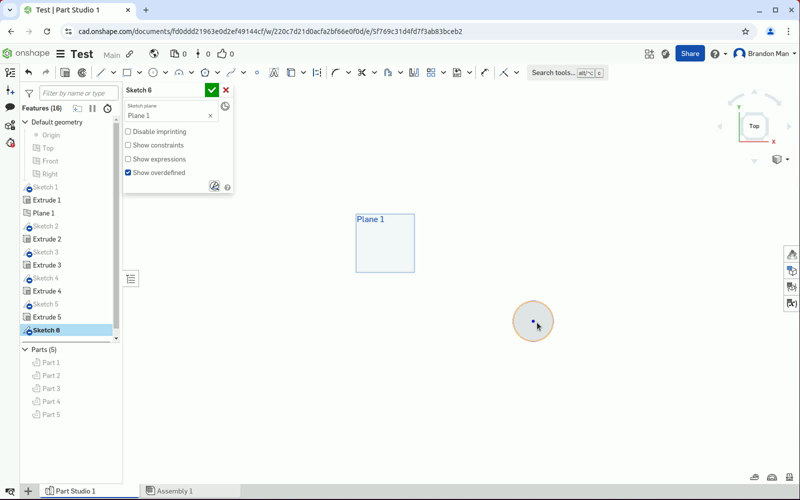
scroll(6)
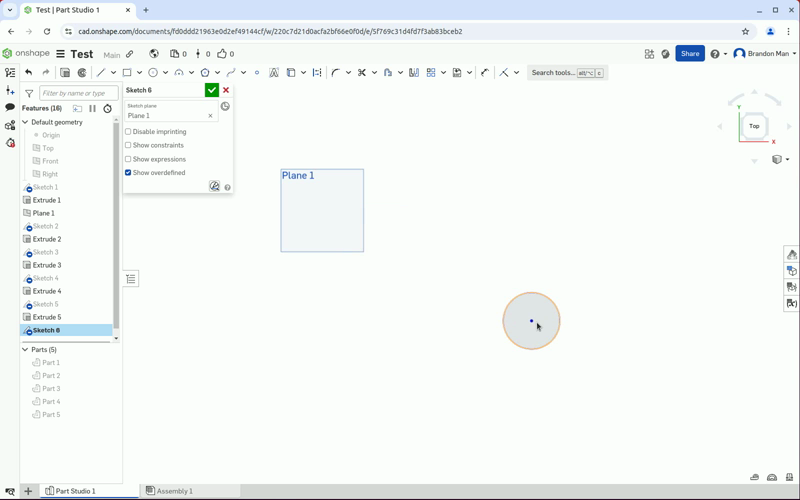
scroll(6)
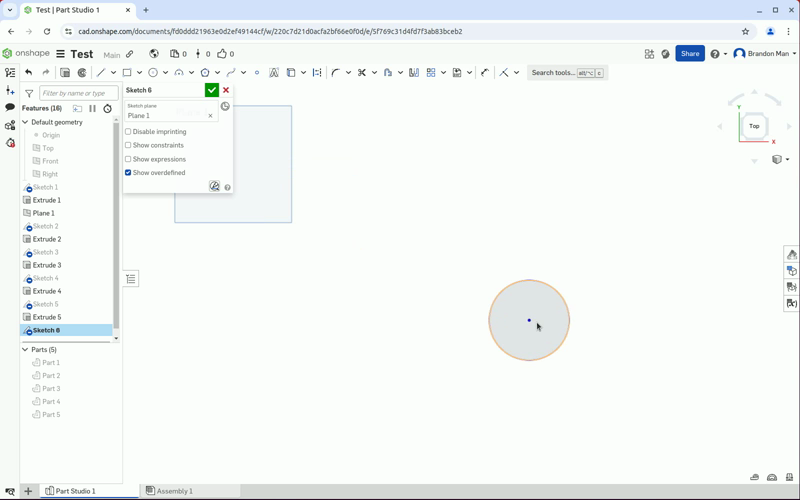
scroll(6)
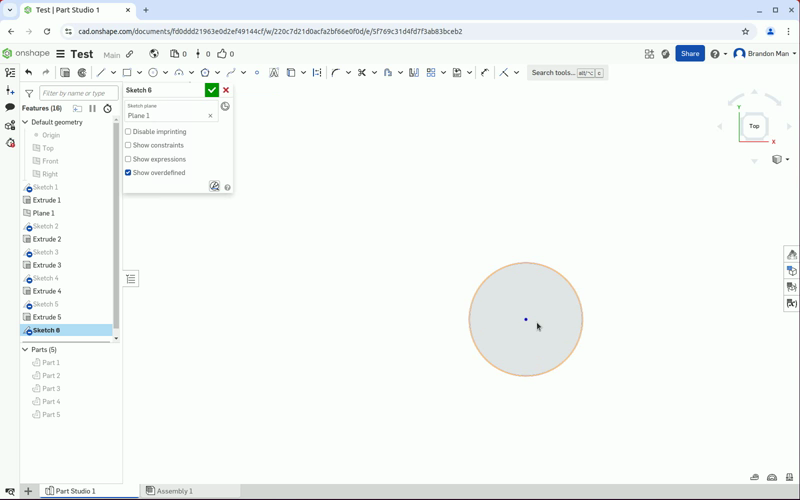
scroll(6)
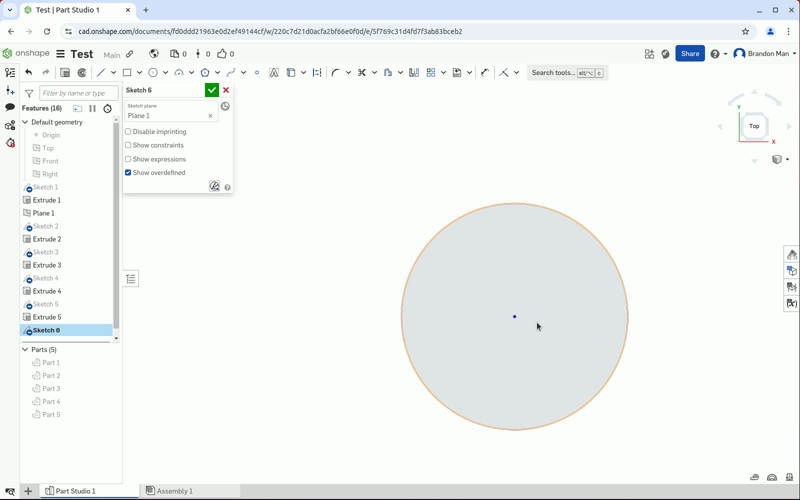
click(537, 322)
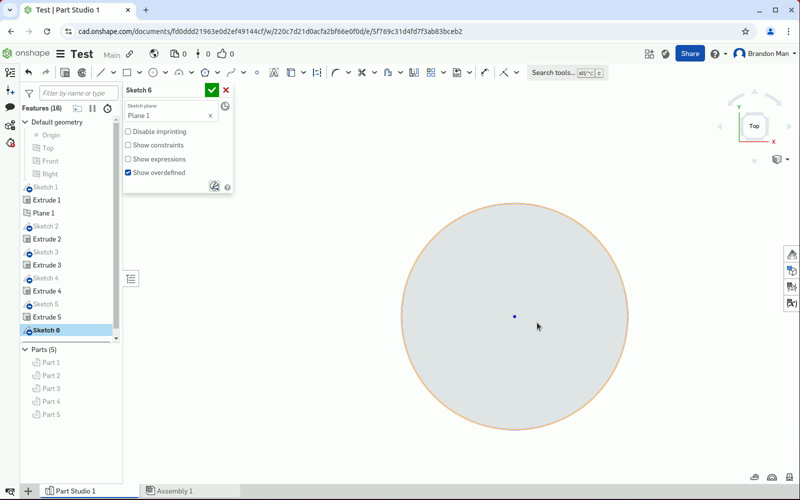
scroll(-6)
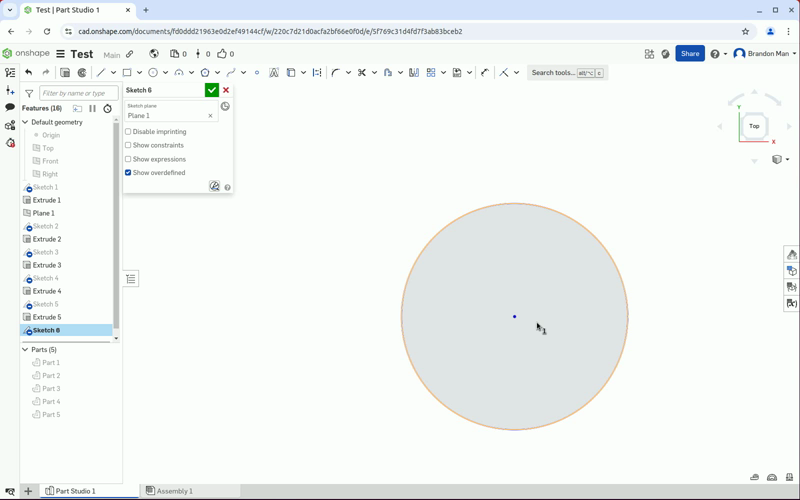
scroll(-6)
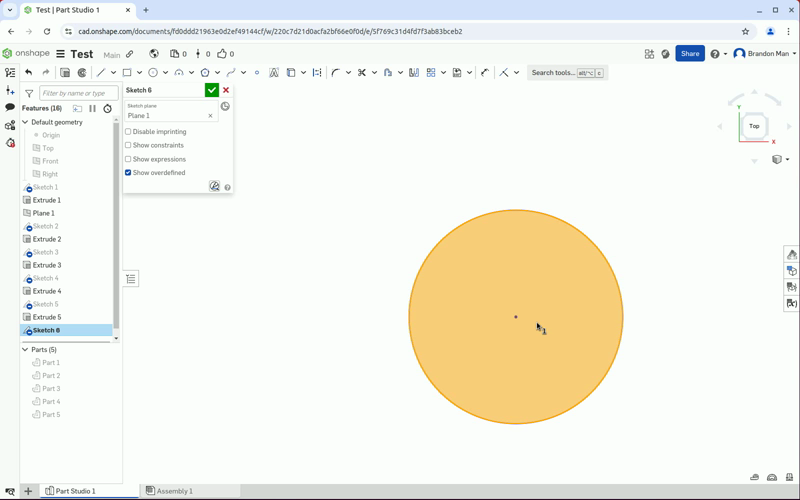
scroll(-6)
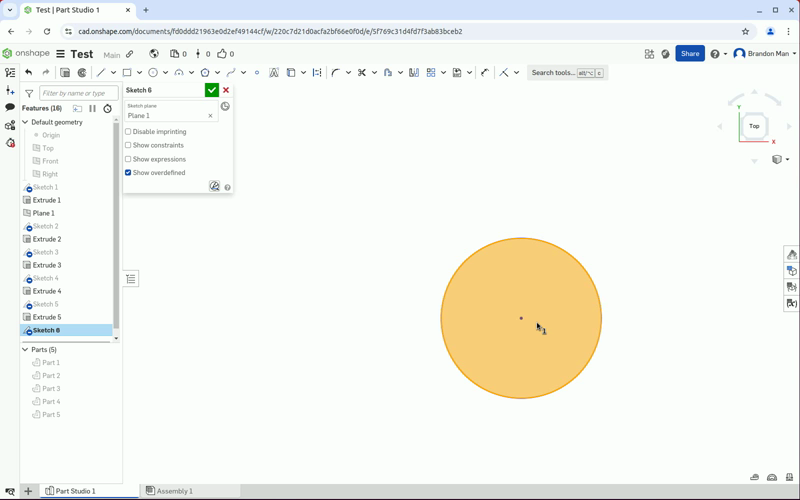
scroll(-6)
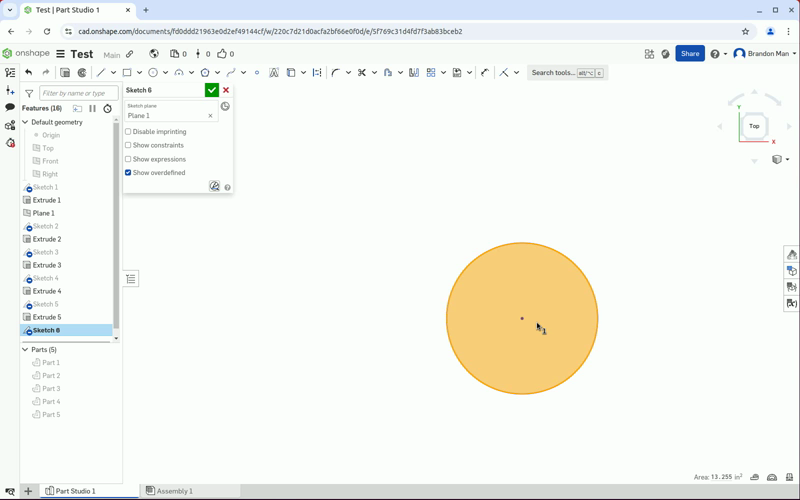
scroll(-6)
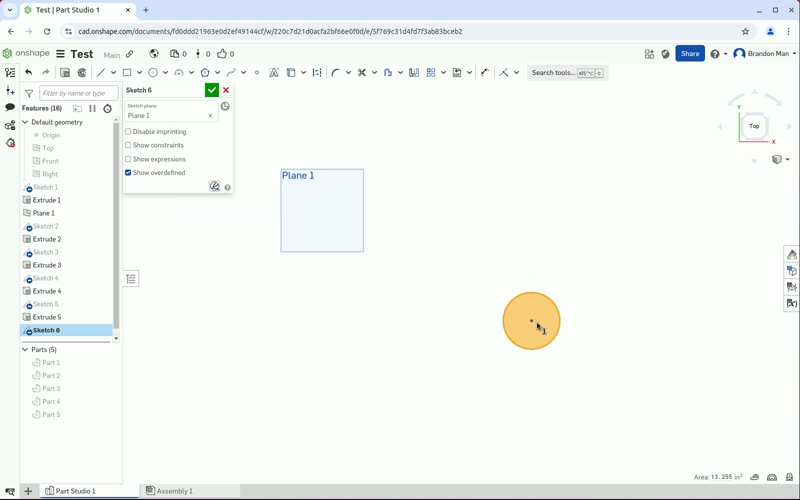
scroll(-6)
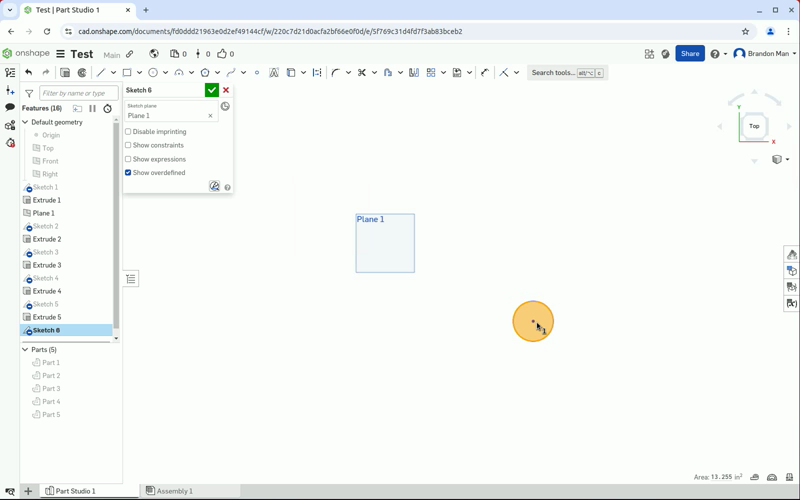
scroll(-6)
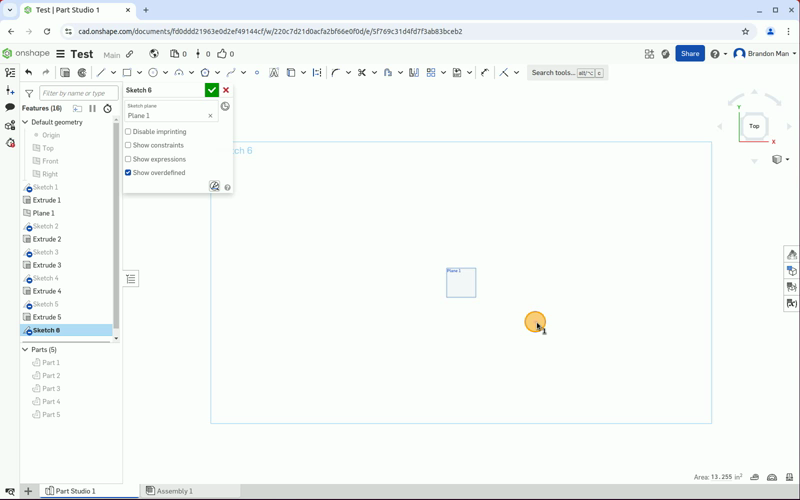
mouse_move(73, 352)
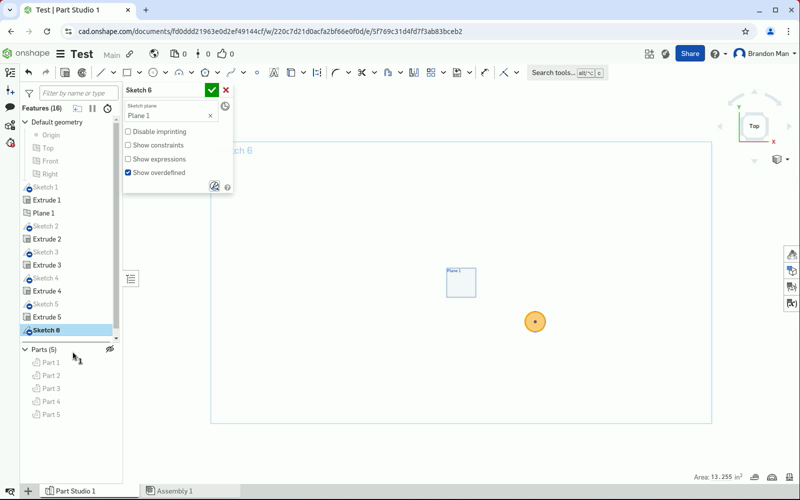
key(shift+y)
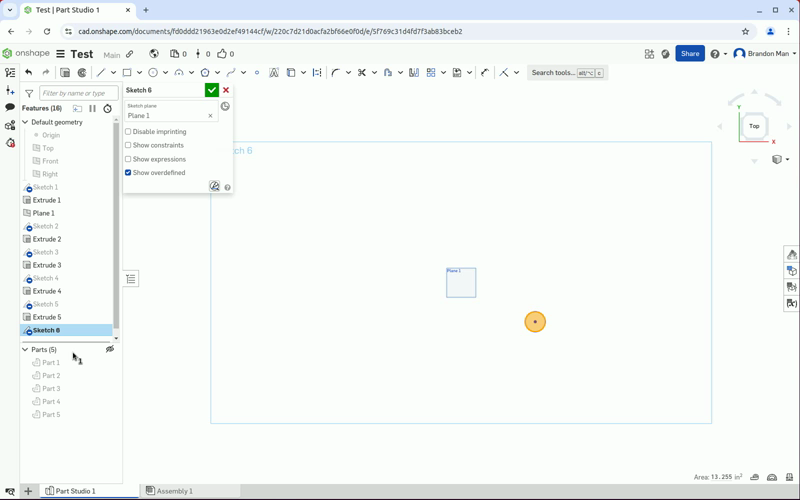
key(shift+e)
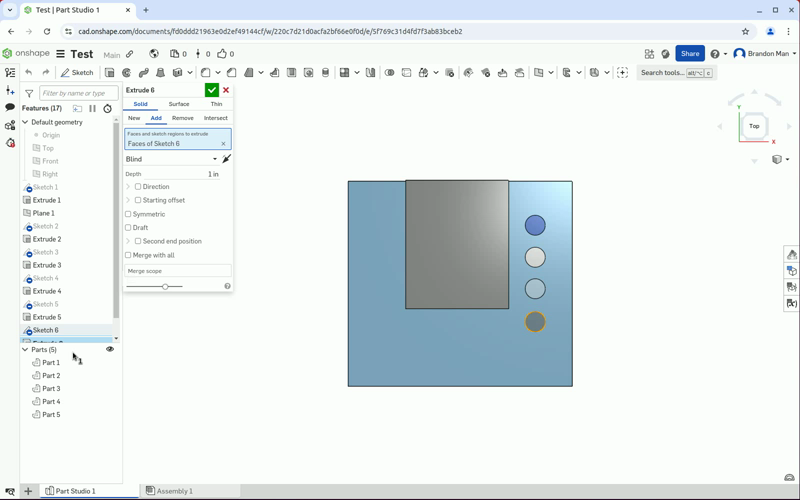
mouse_move(143, 106)
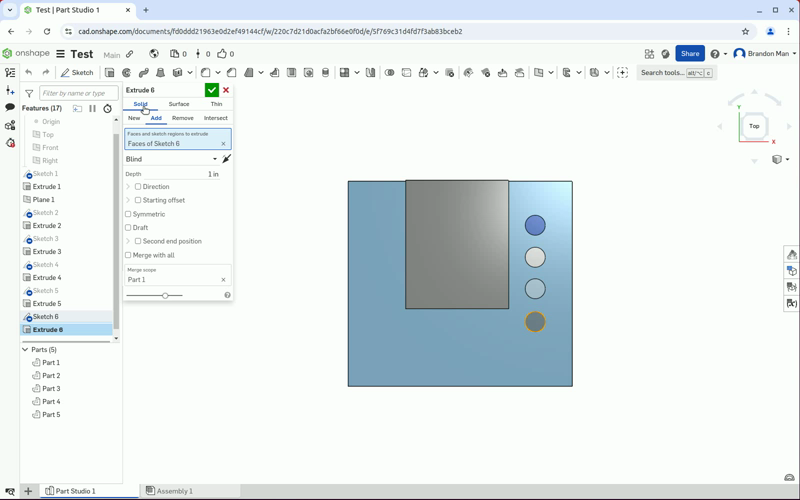
click(143, 106)
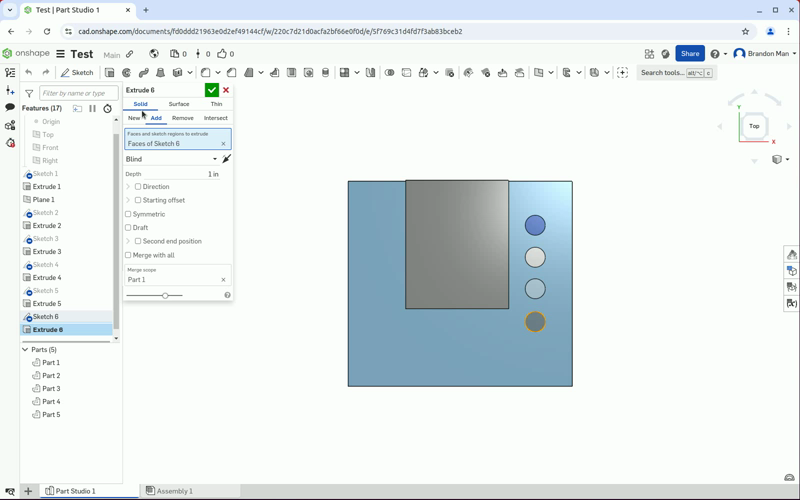
mouse_move(137, 120)
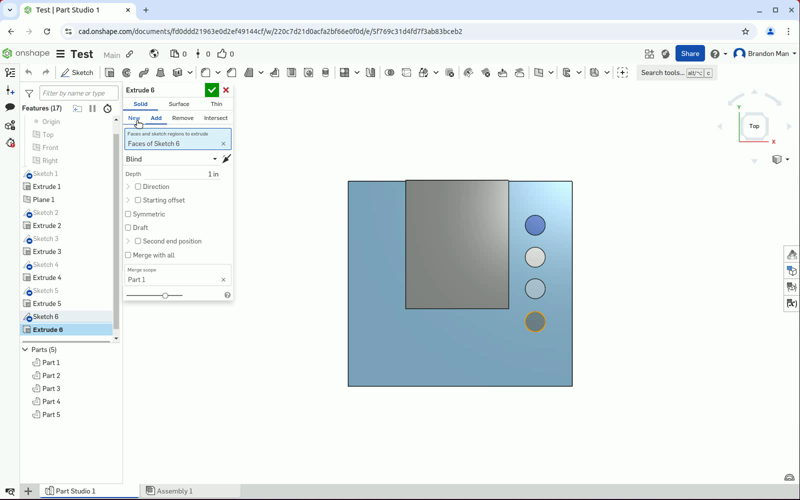
click(137, 120)
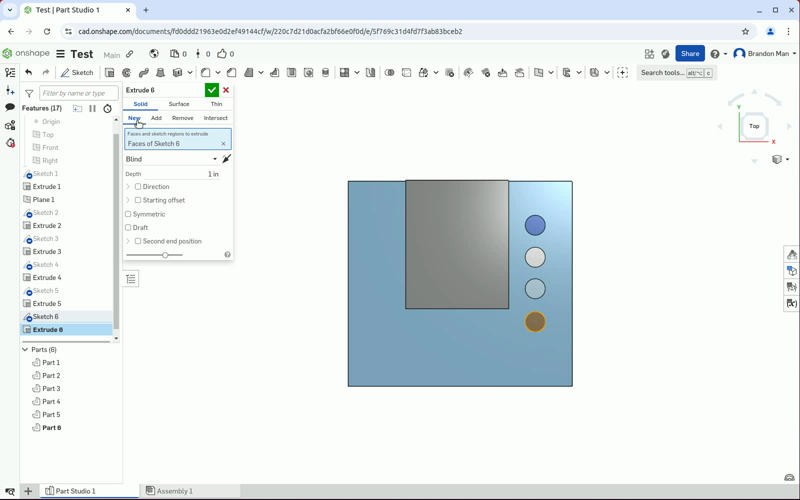
key(tab, 4)
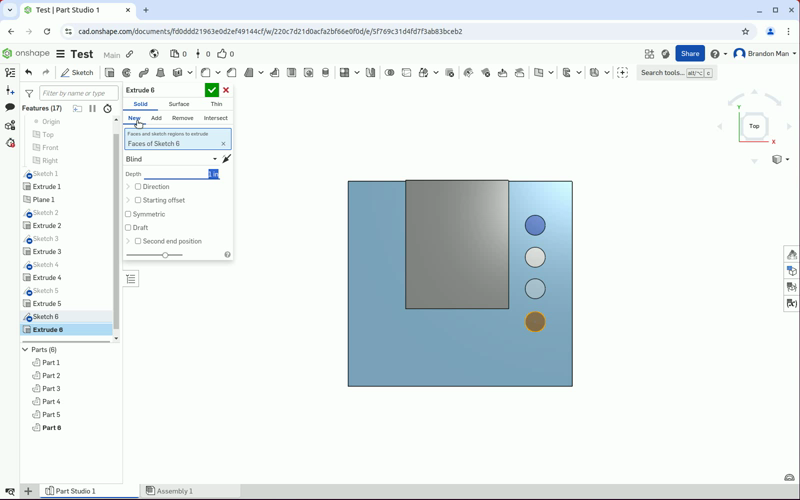
text(7.943)
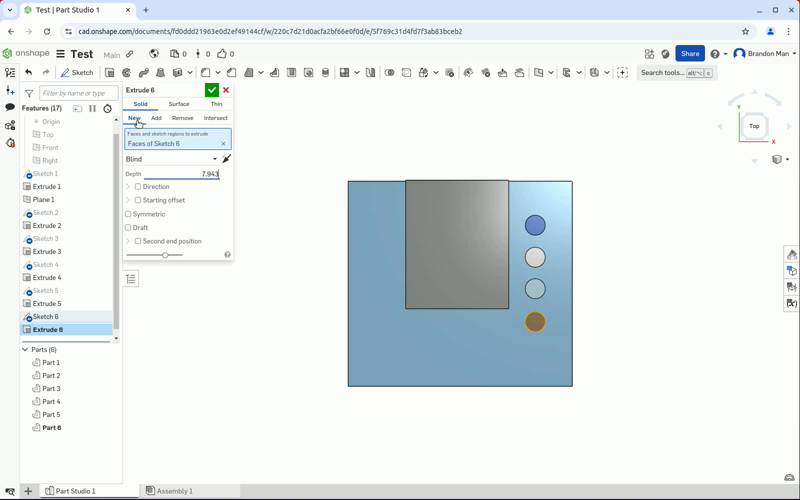
key(enter)
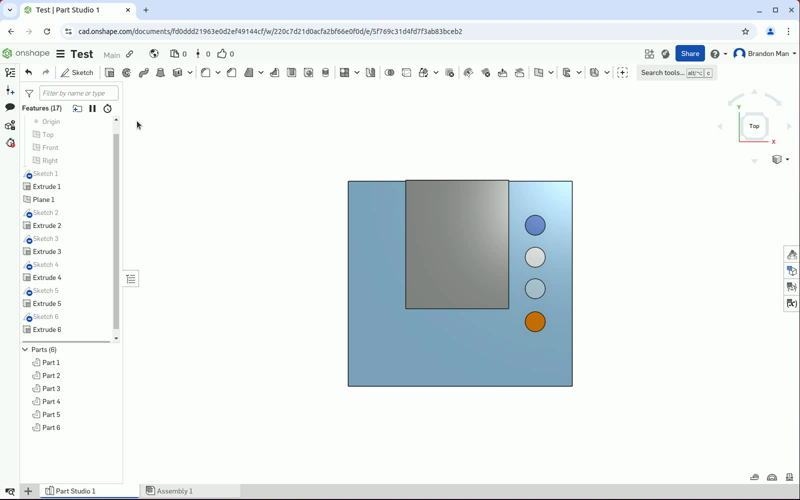
key(shift+h)
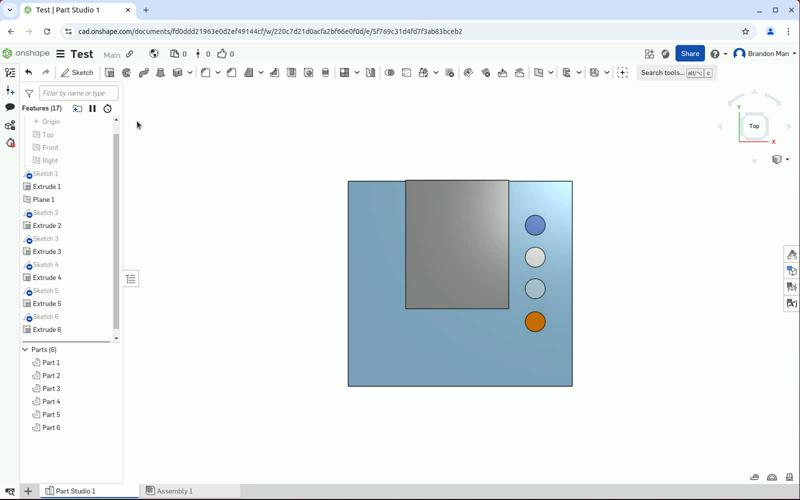
key(shift+h)
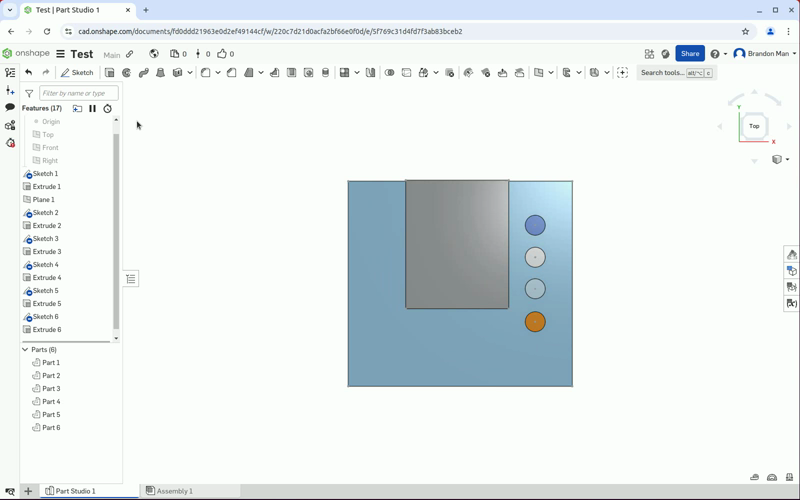
key(shift+7)
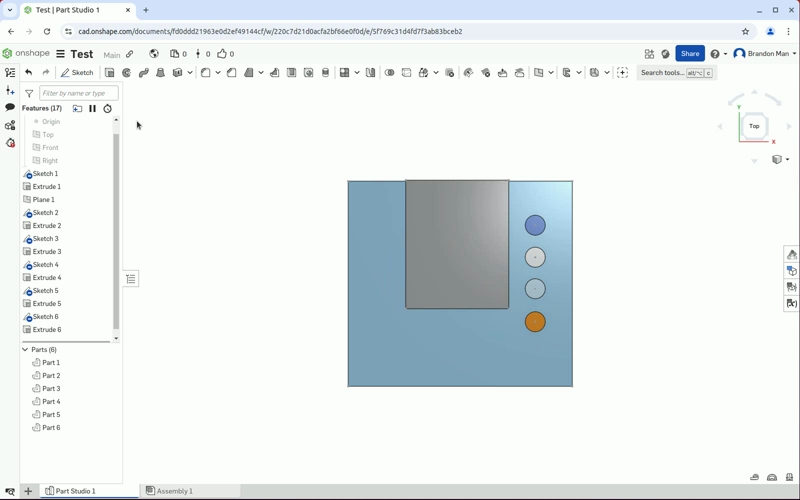
key(up, 3)
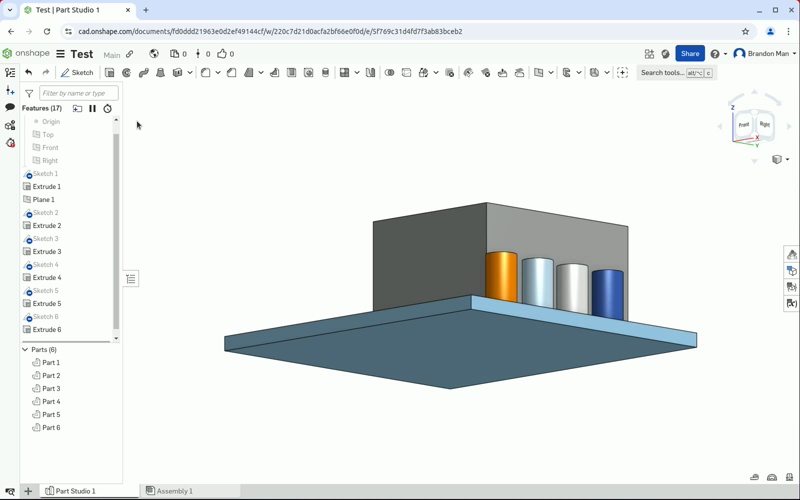
key(left, 3)
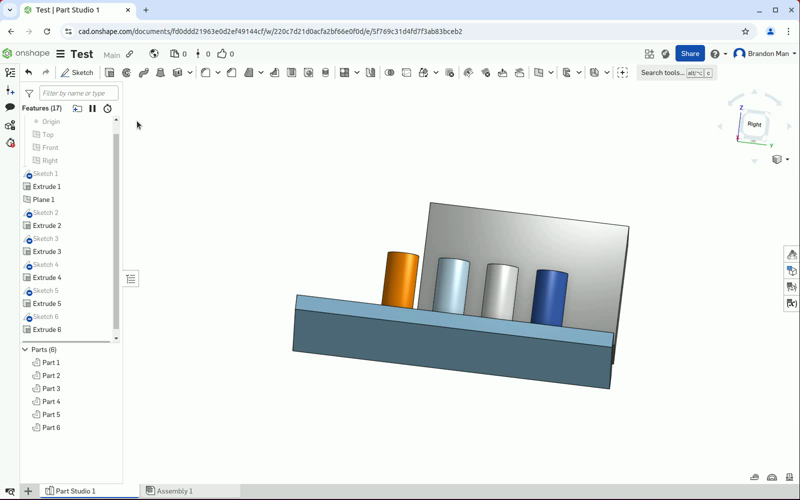
key(right, 3)
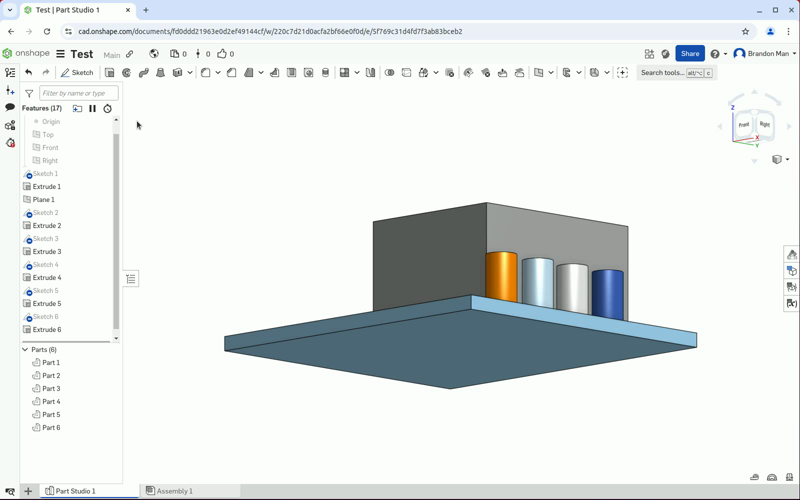
key(down, 3)
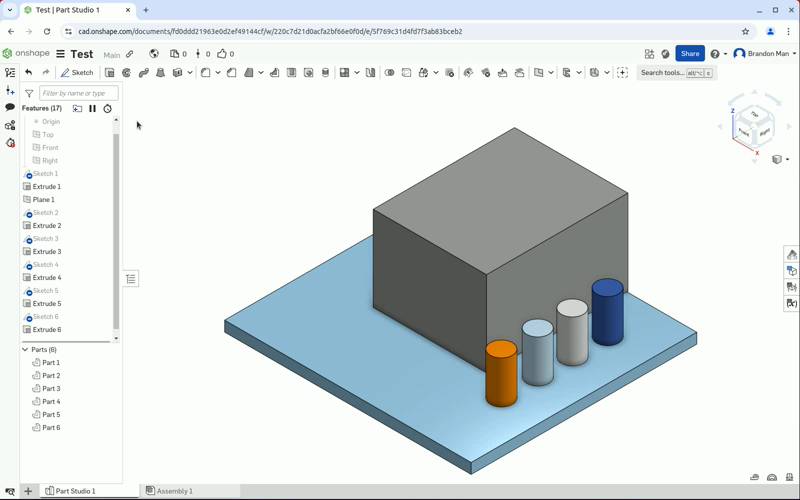
mouse_move(69, 176)
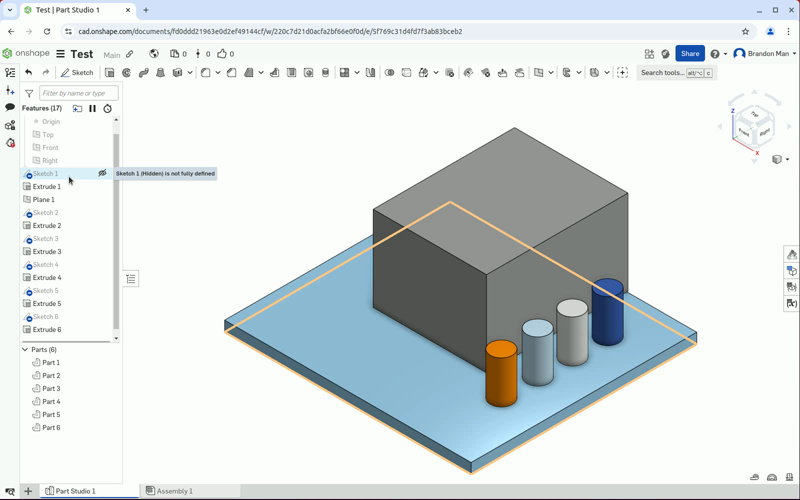
click(69, 176)